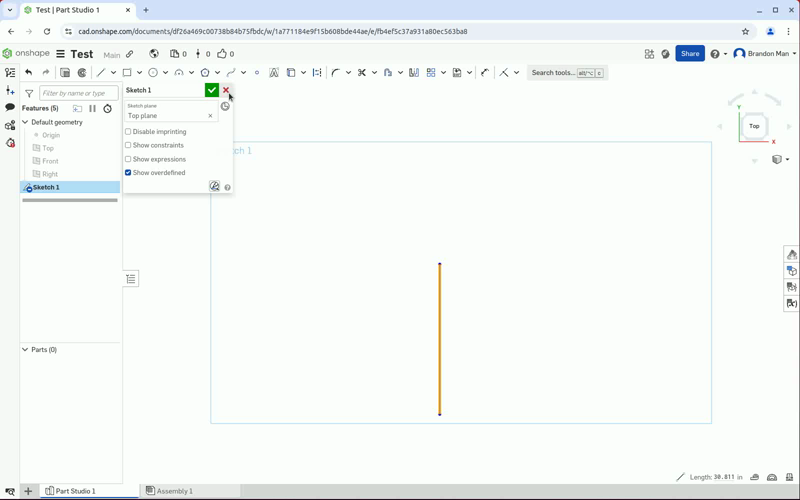
key(shift+h)
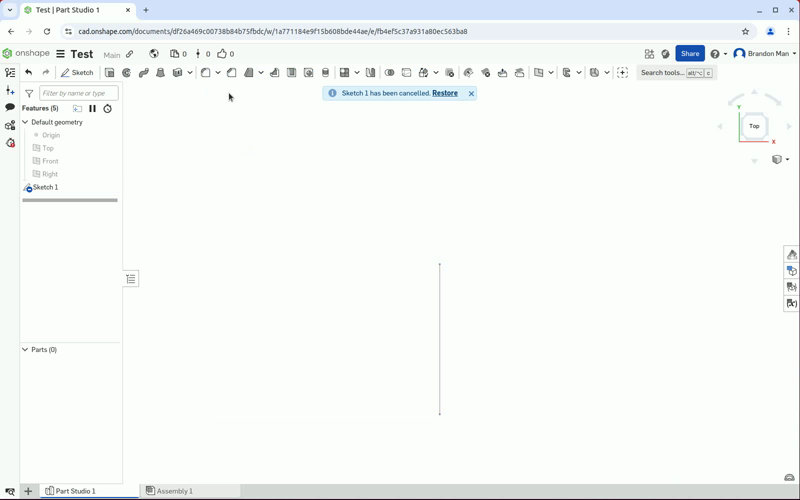
key(shift+s)
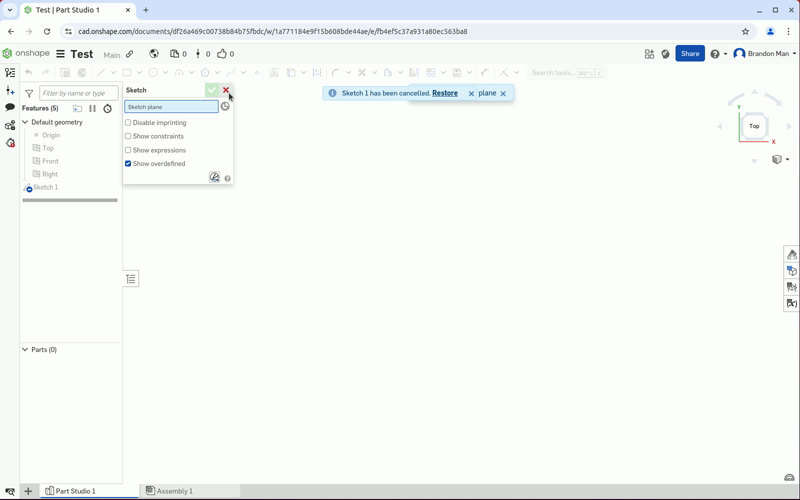
mouse_move(73, 150)
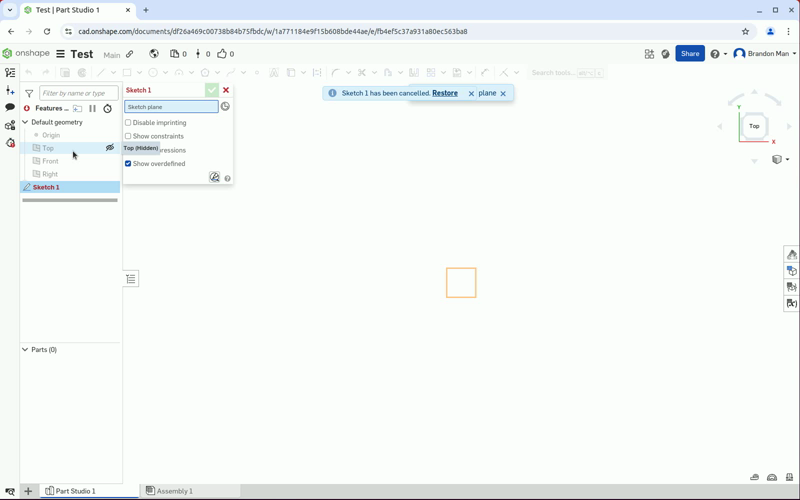
click(73, 150)
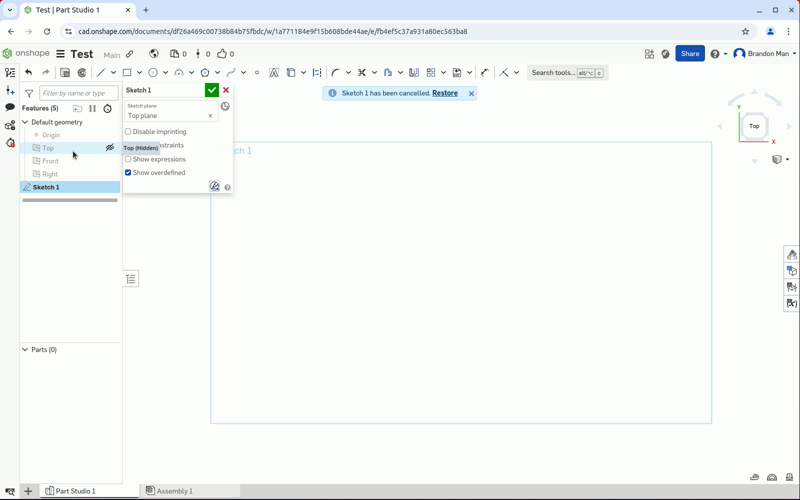
mouse_move(73, 352)
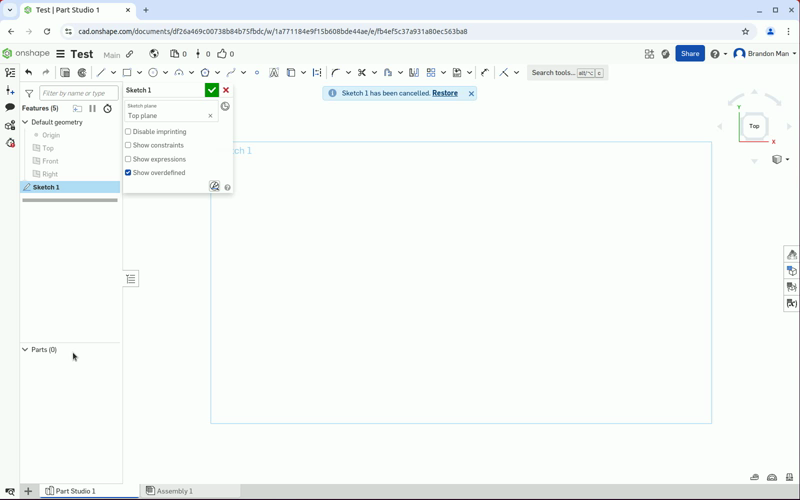
key(y)
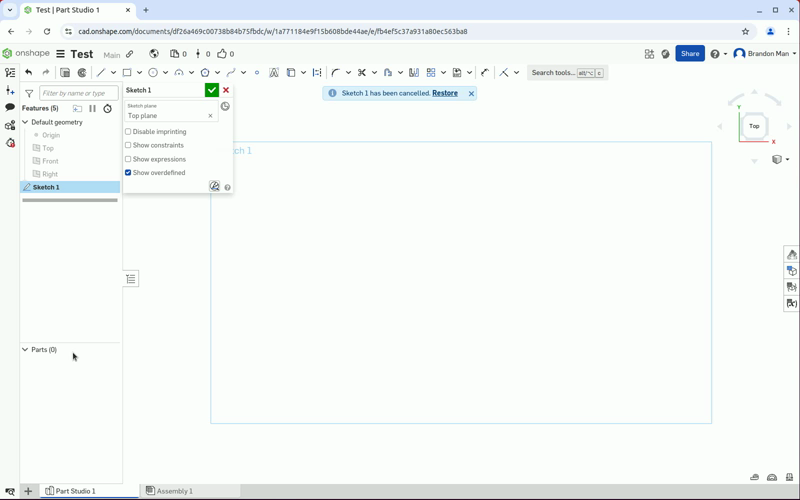
key(l)
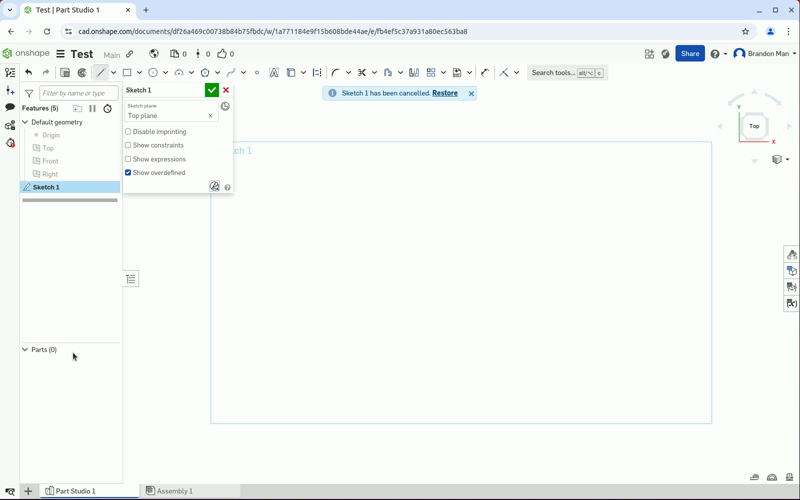
key_down(shift)
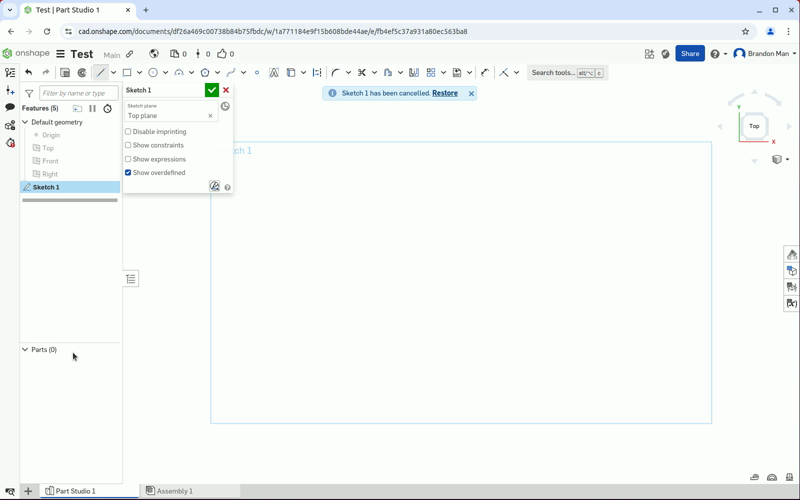
mouse_move(390, 245)
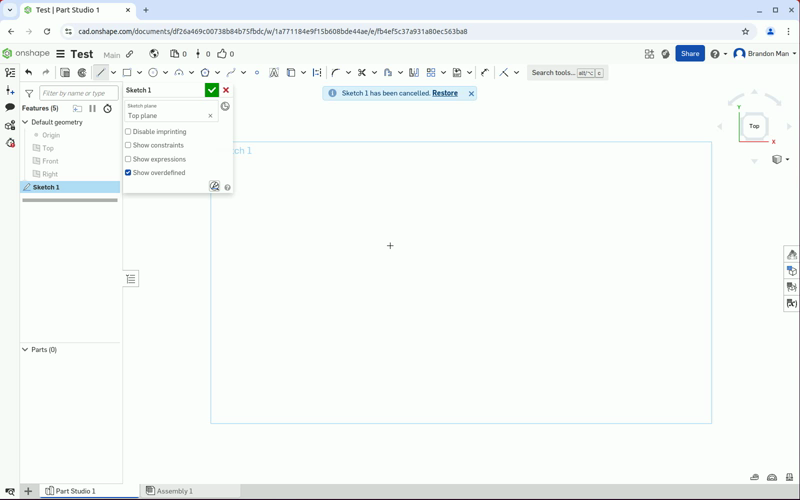
click(390, 245)
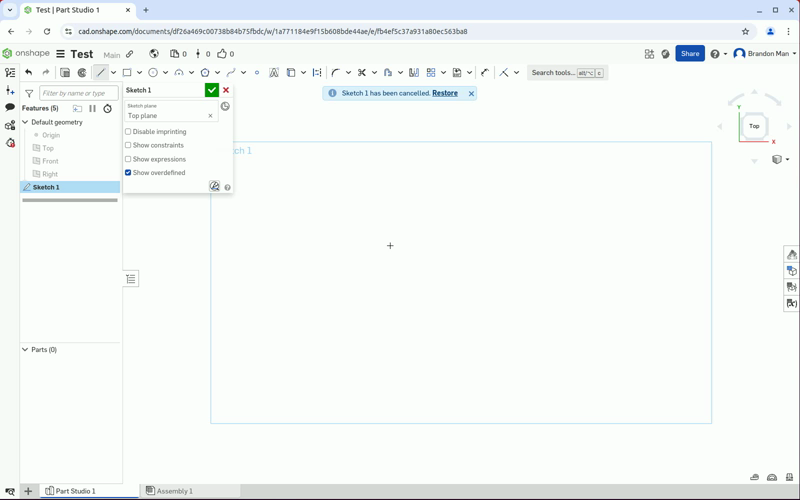
key_up(shift)
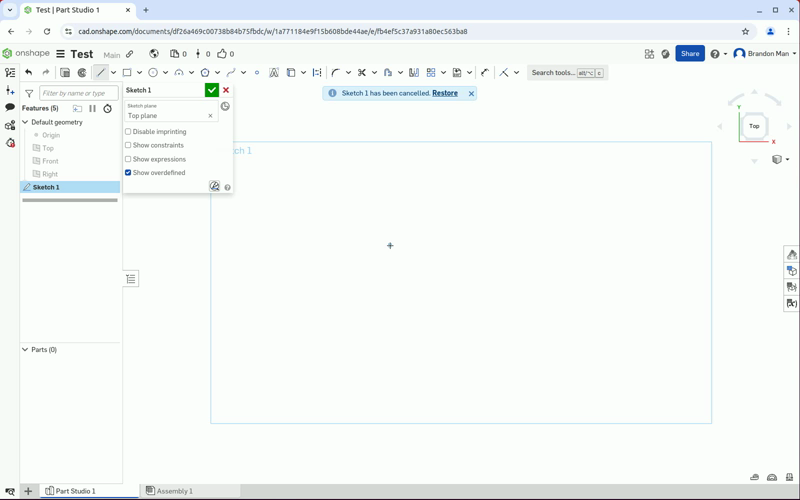
key_down(shift)
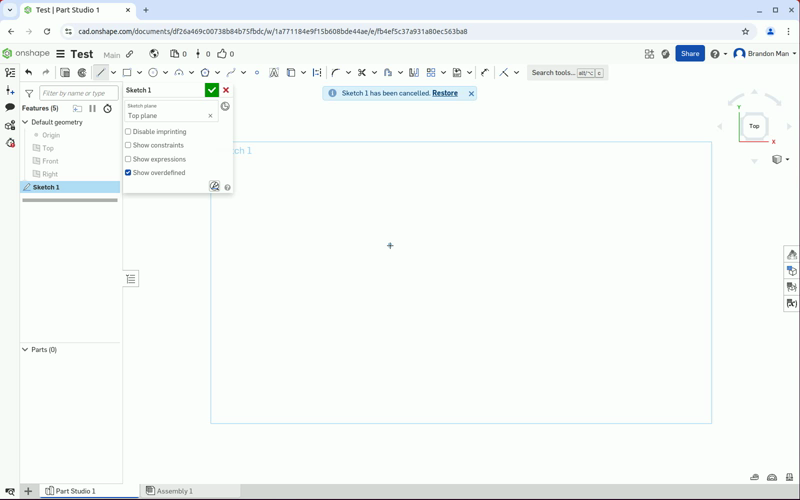
mouse_move(465, 245)
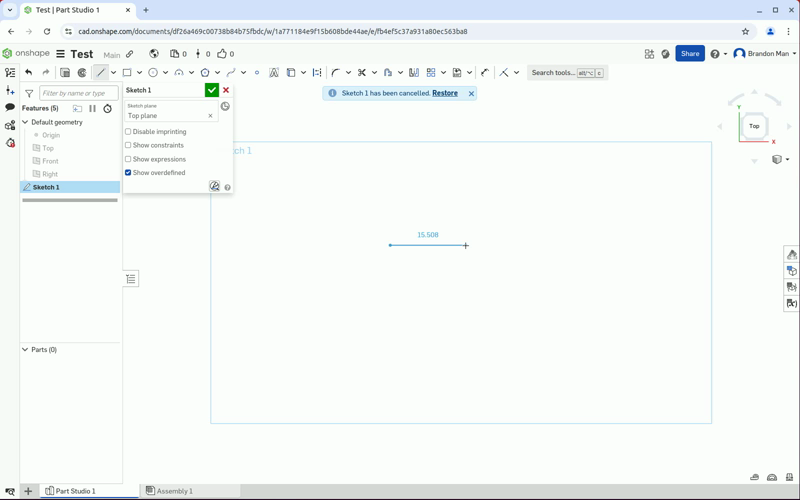
click(465, 245)
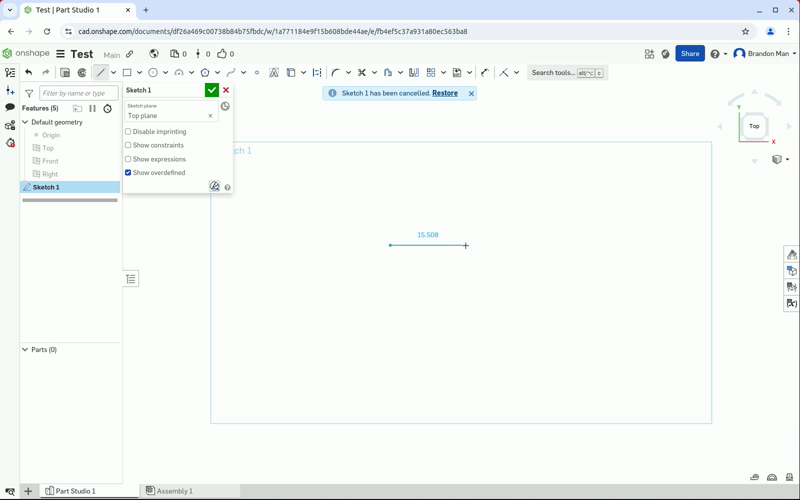
key_up(shift)
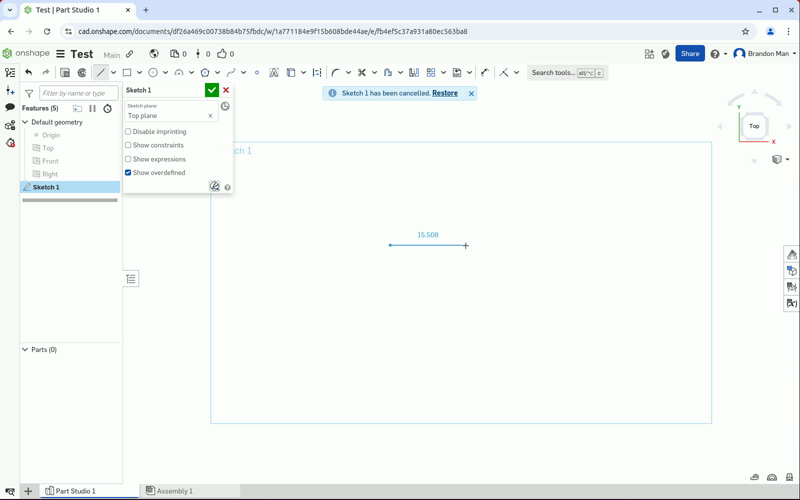
key_down(shift)
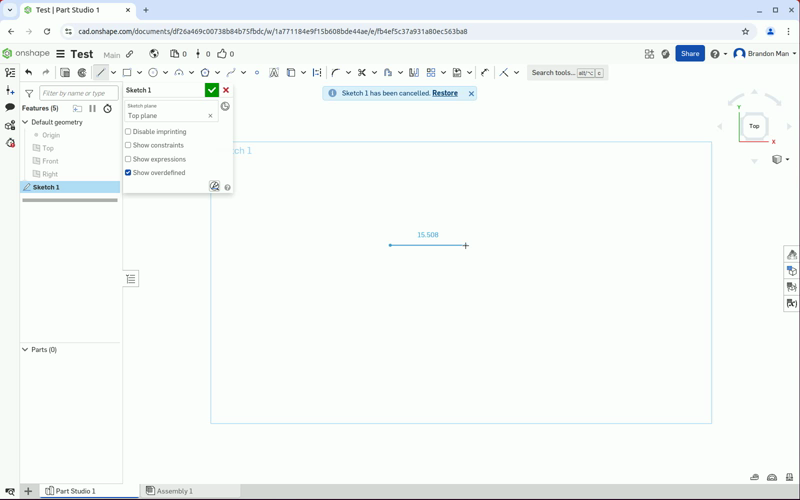
mouse_move(495, 245)
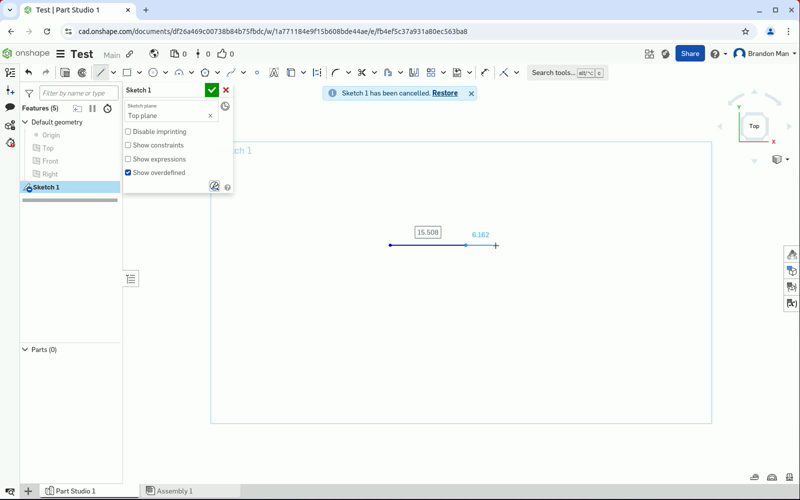
mouse_move(465, 219)
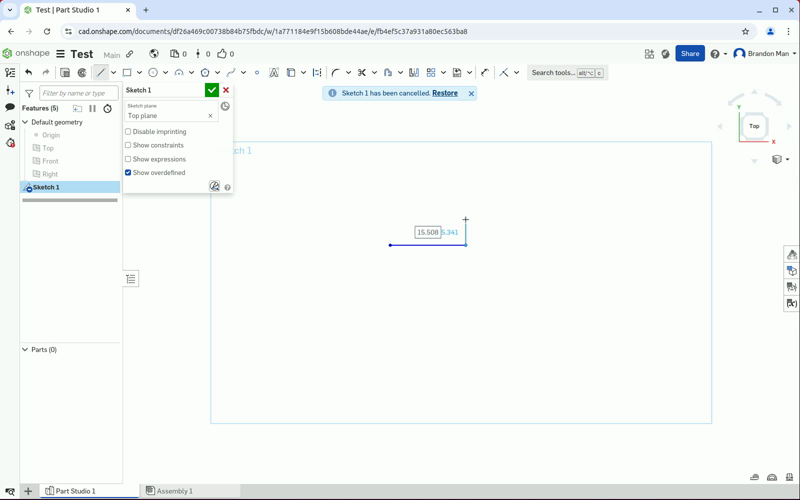
click(465, 219)
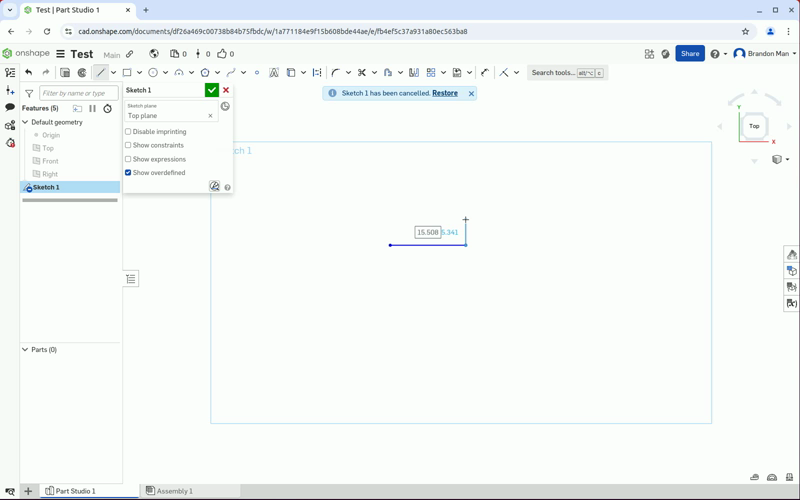
key_up(shift)
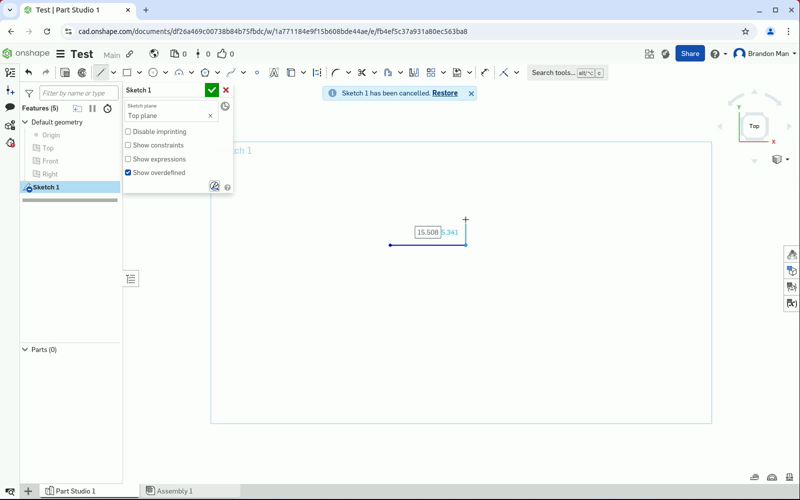
key_down(shift)
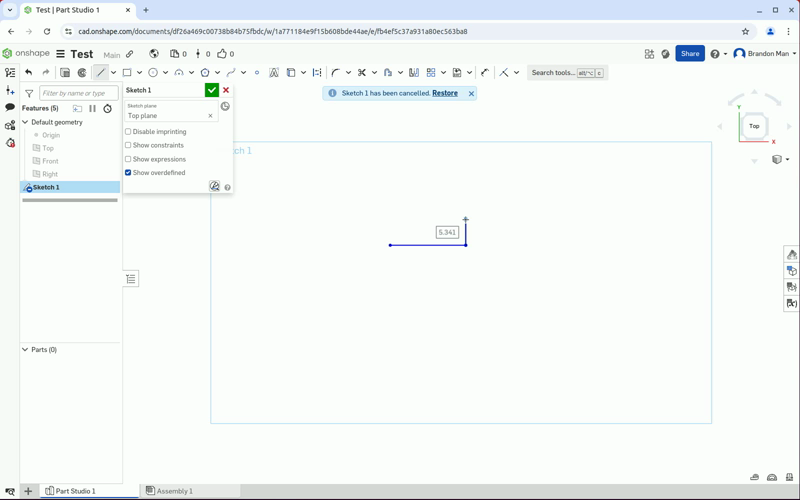
mouse_move(495, 219)
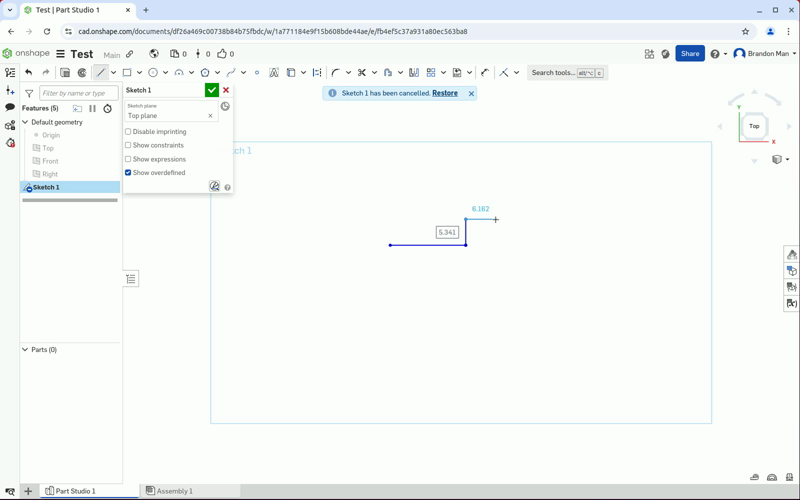
mouse_move(451, 219)
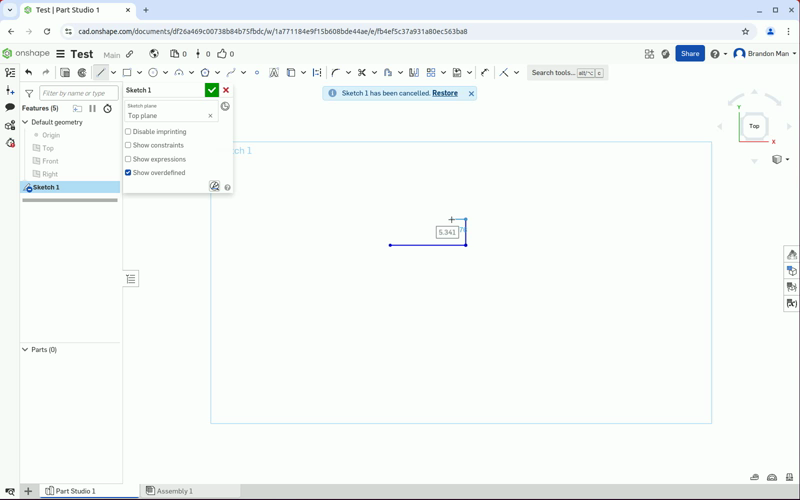
click(451, 219)
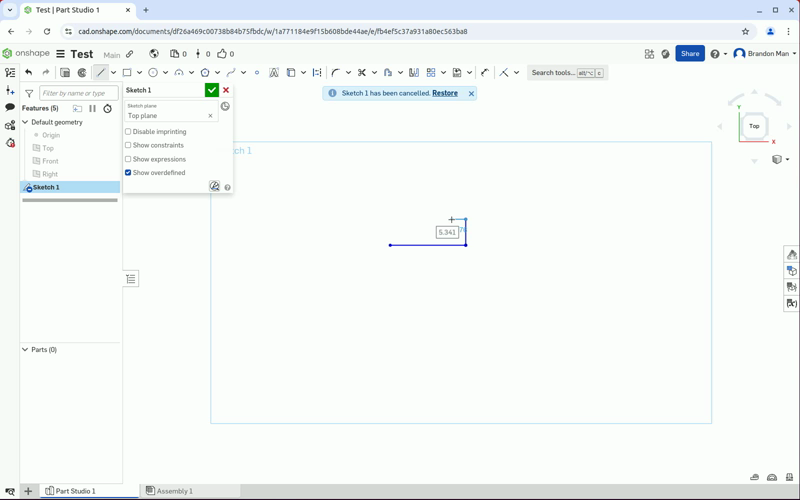
key_up(shift)
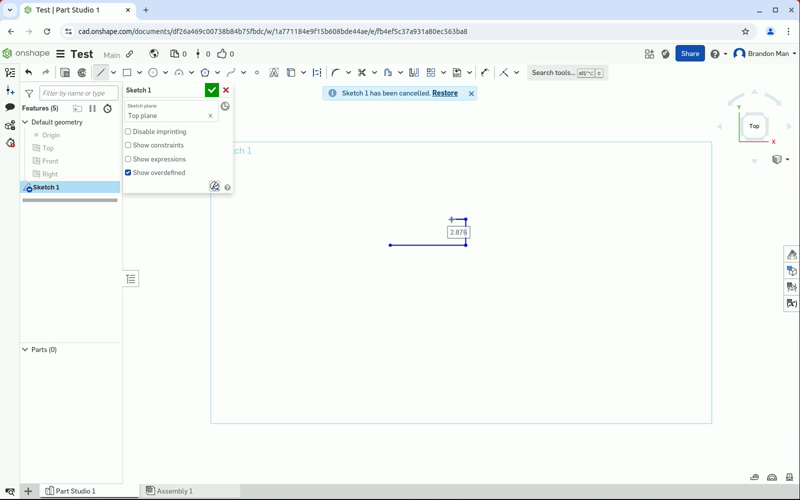
key_down(shift)
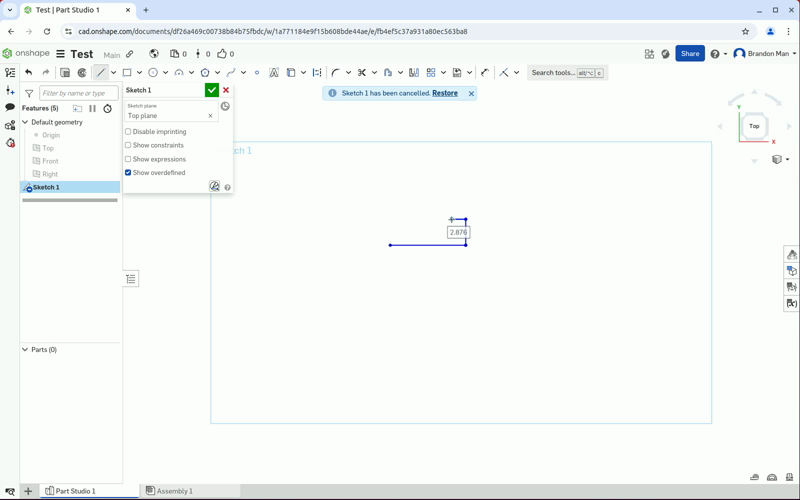
mouse_move(481, 219)
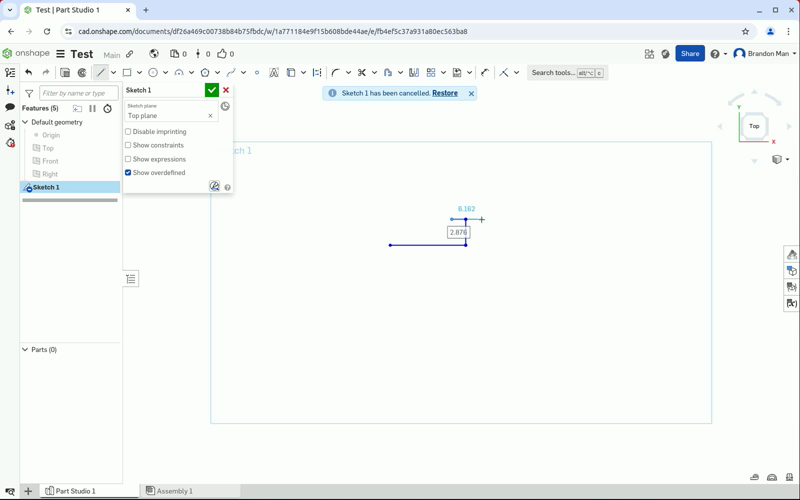
mouse_move(451, 196)
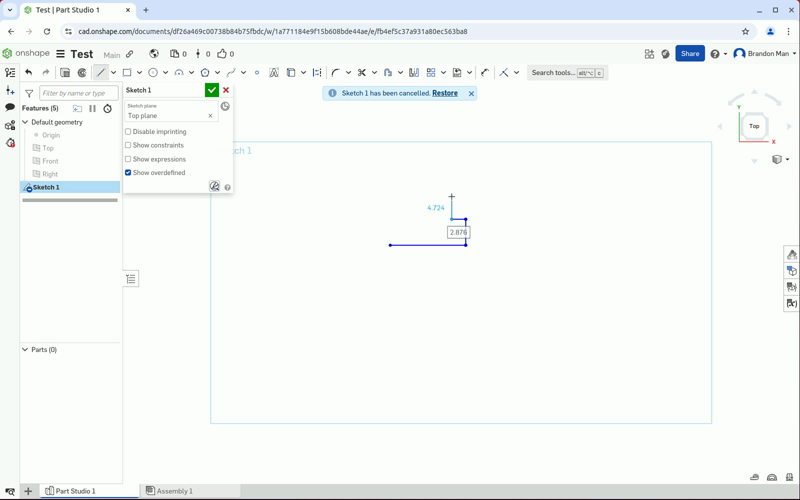
click(451, 196)
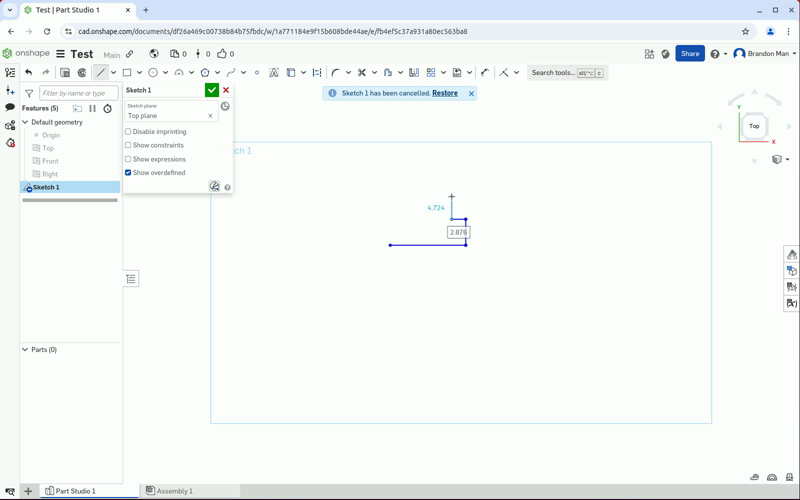
key_up(shift)
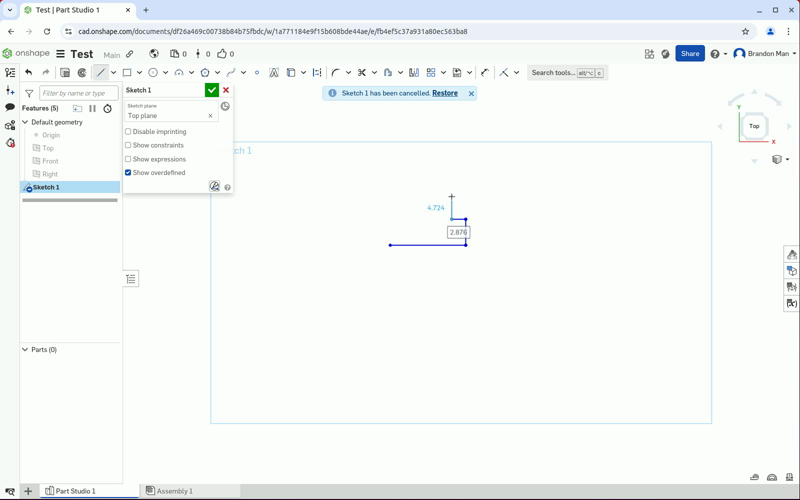
key_down(shift)
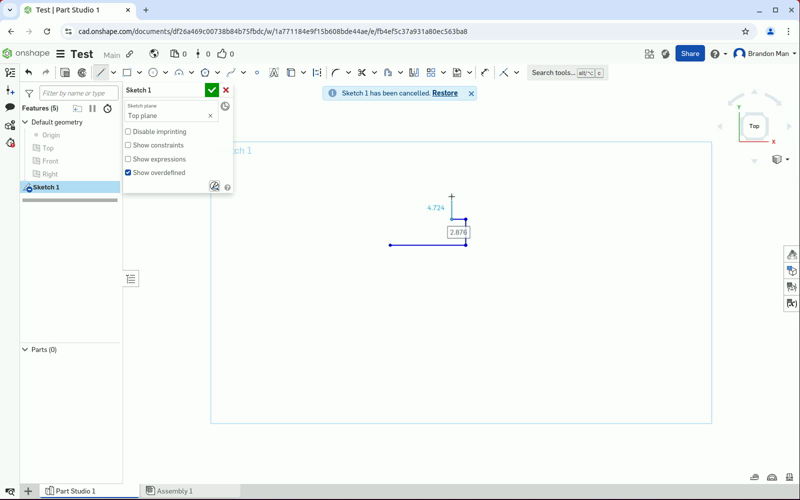
mouse_move(481, 196)
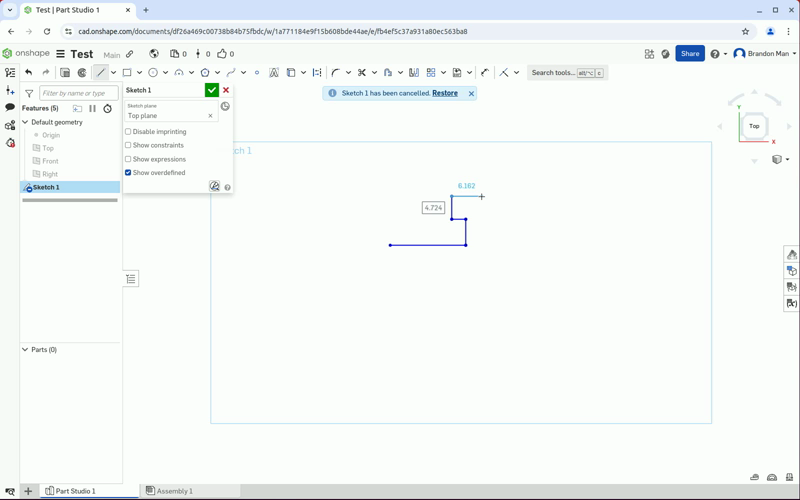
mouse_move(465, 196)
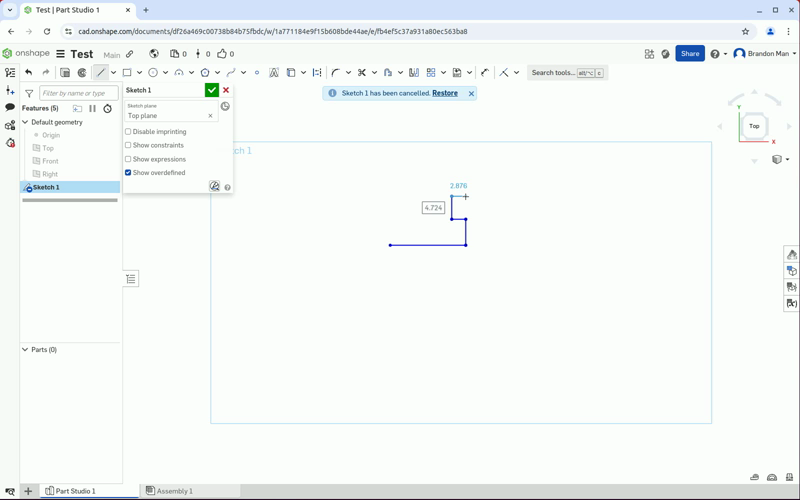
click(465, 196)
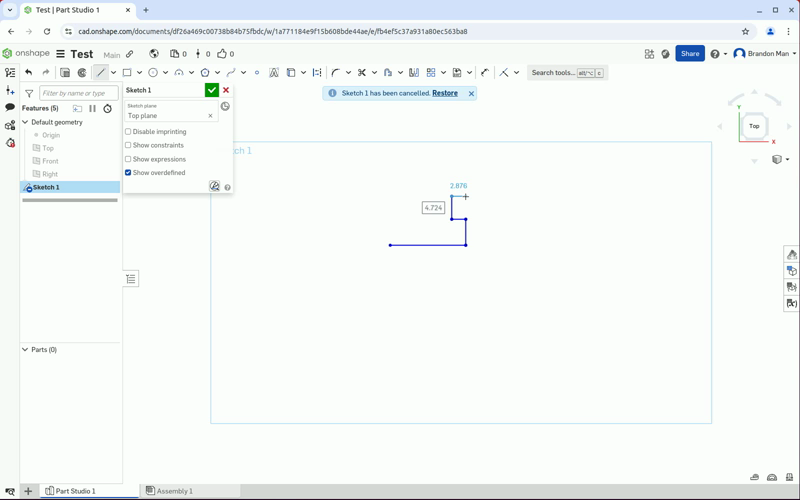
key_up(shift)
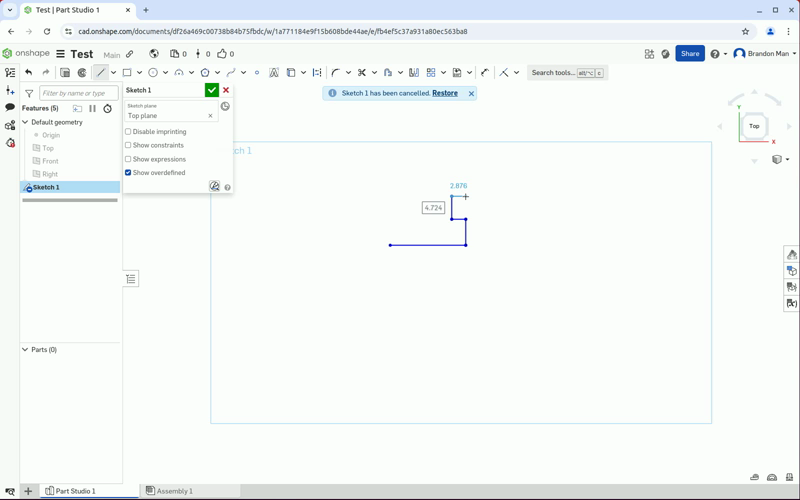
key_down(shift)
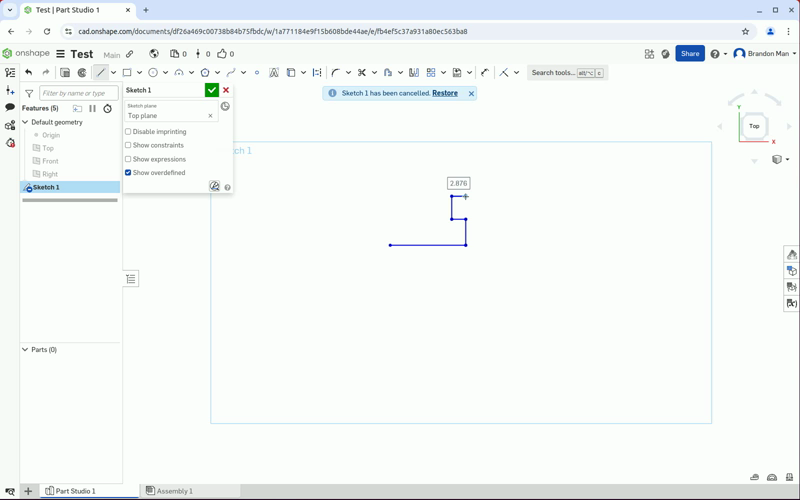
mouse_move(495, 196)
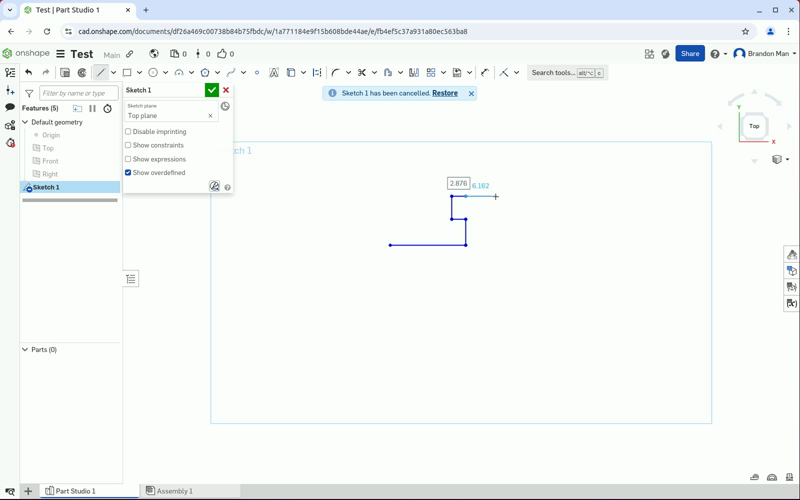
mouse_move(465, 170)
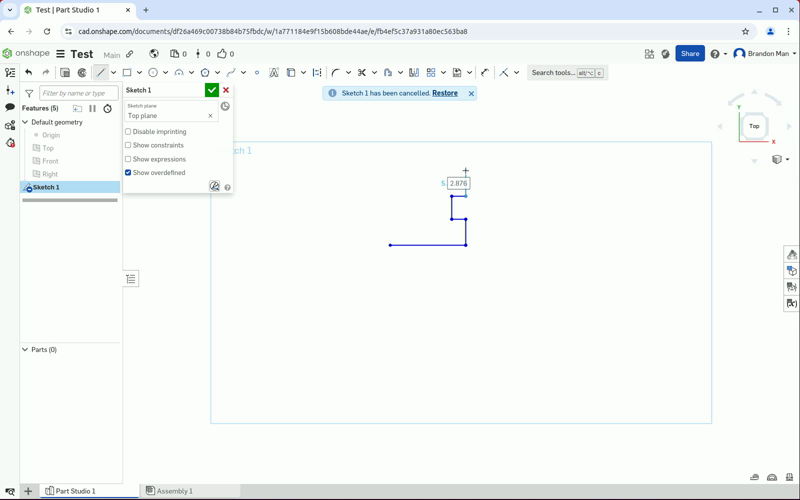
click(465, 170)
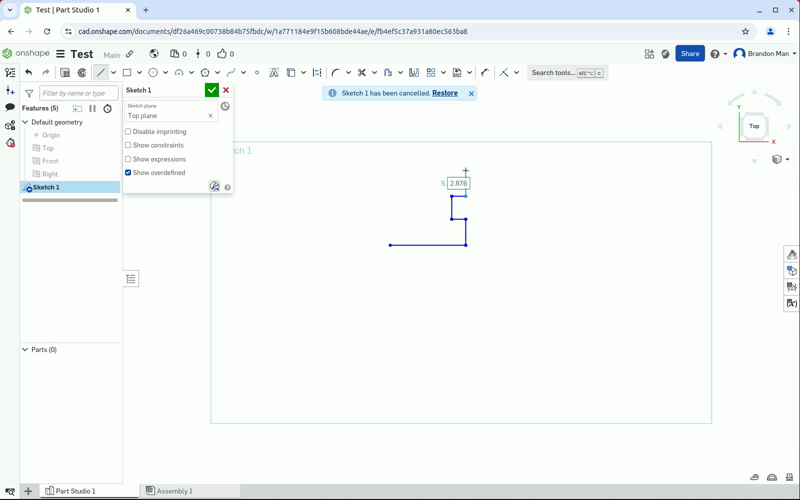
key_up(shift)
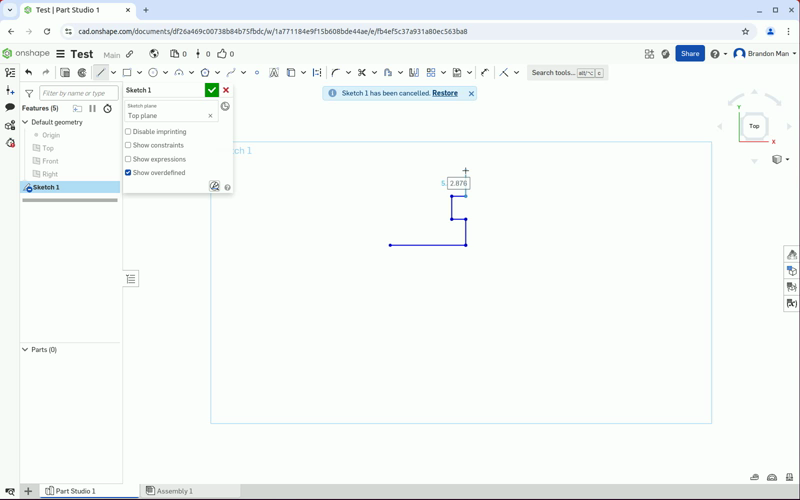
key_down(shift)
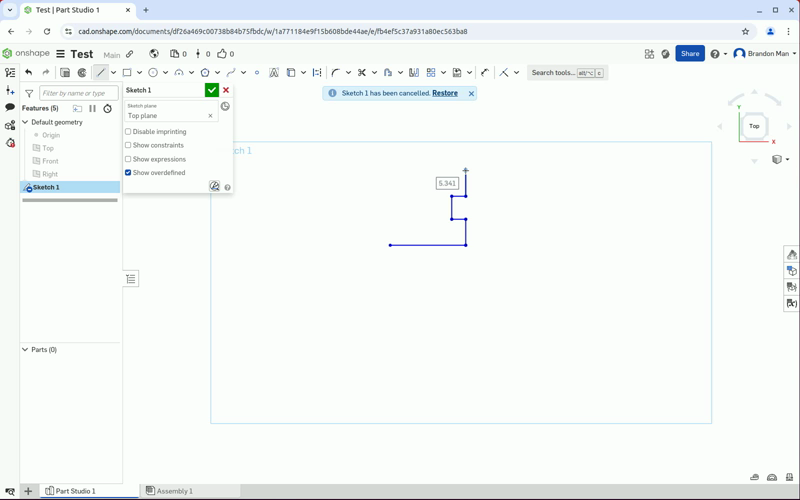
mouse_move(390, 170)
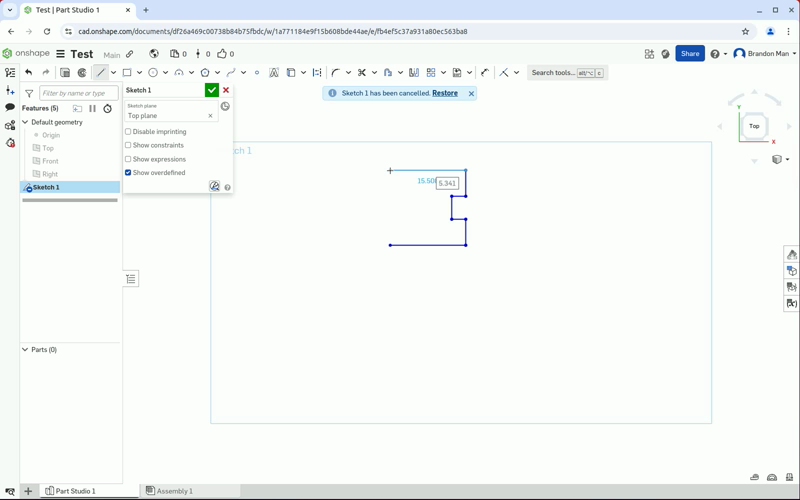
click(390, 170)
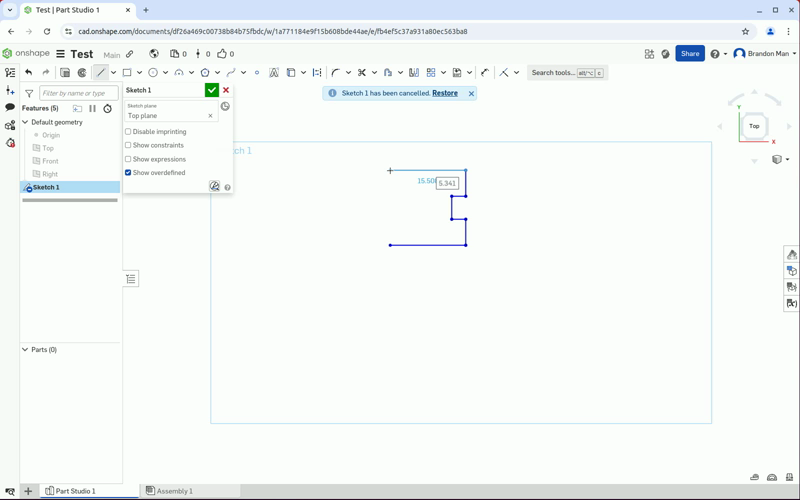
key_up(shift)
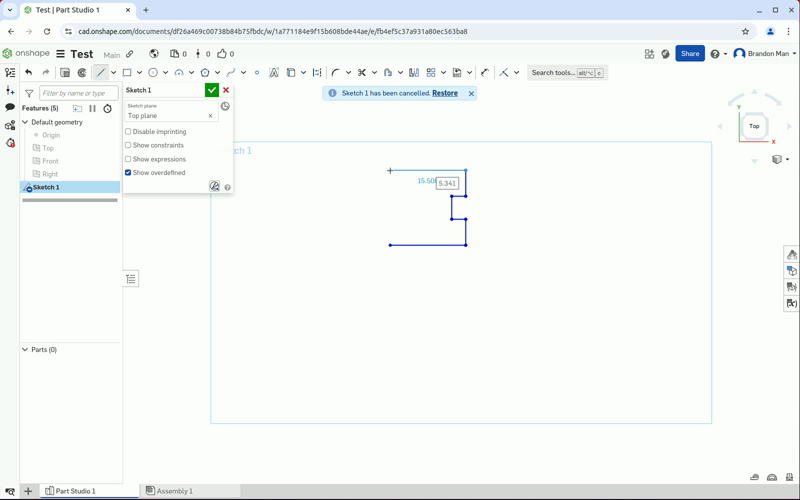
key_down(shift)
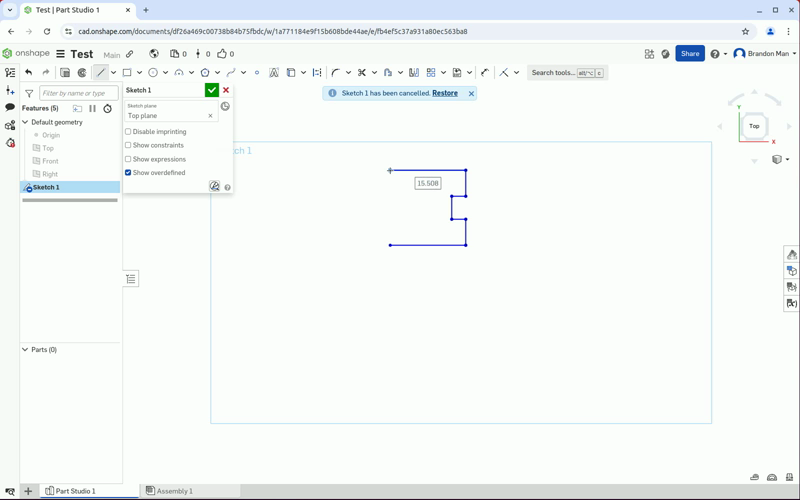
mouse_move(420, 170)
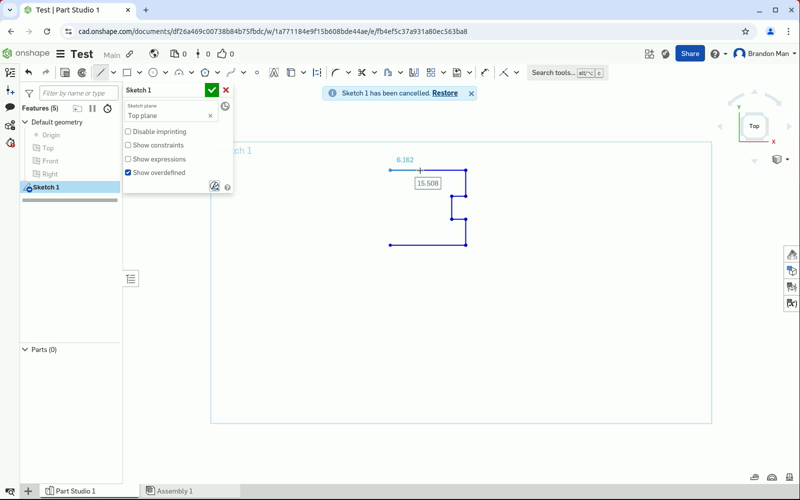
mouse_move(390, 196)
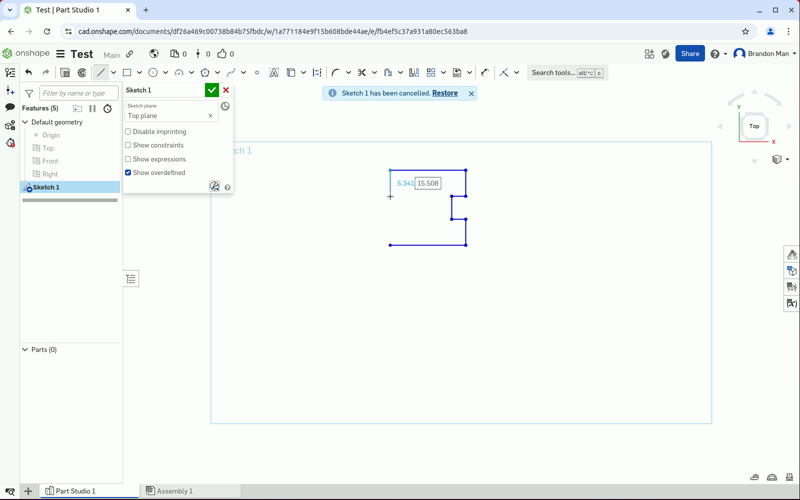
click(390, 196)
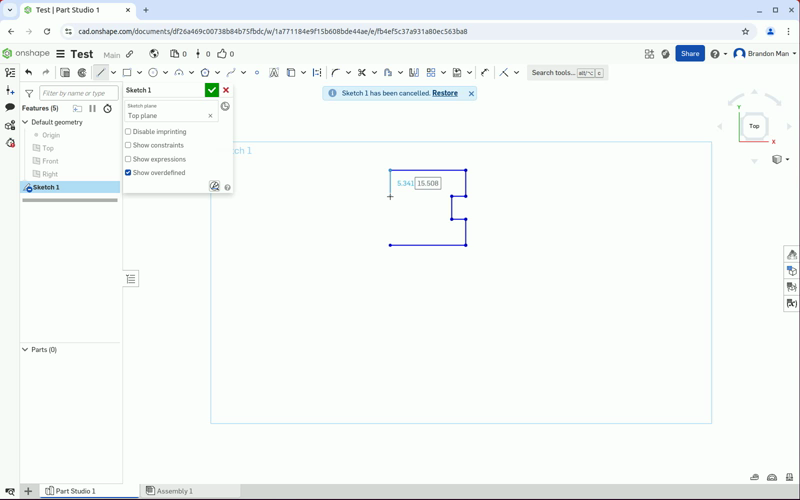
key_up(shift)
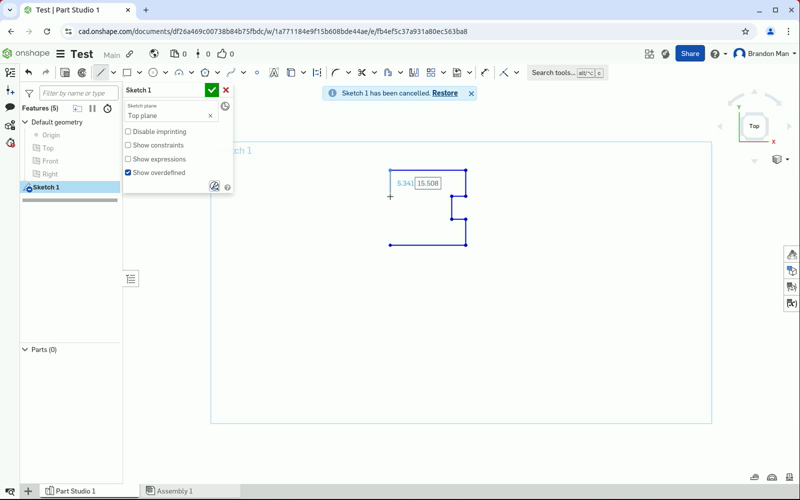
key_down(shift)
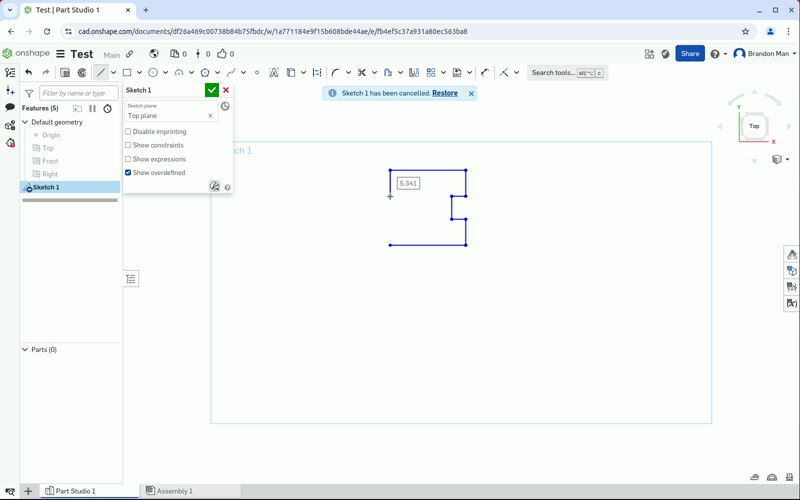
mouse_move(420, 196)
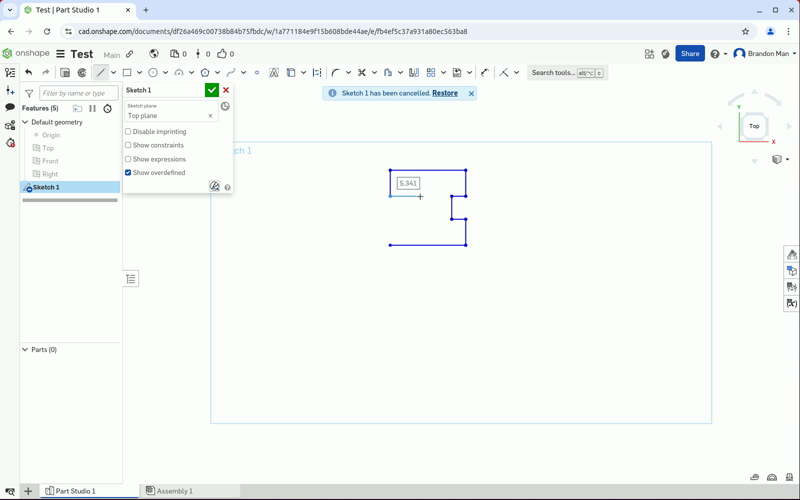
mouse_move(404, 196)
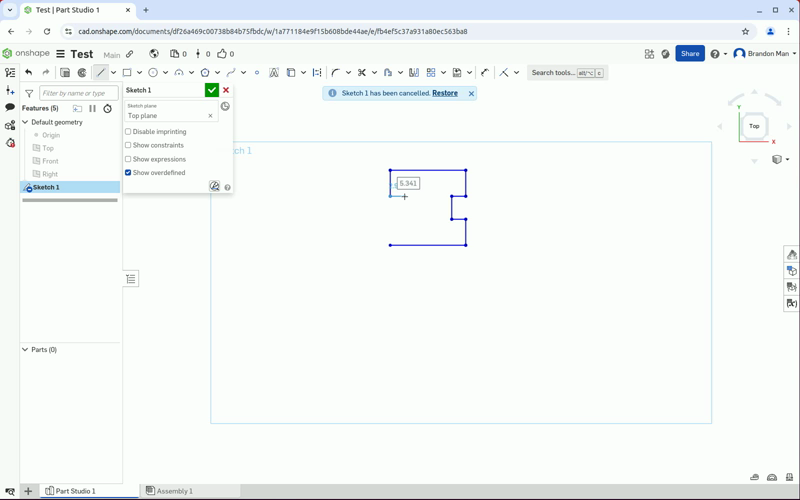
click(404, 196)
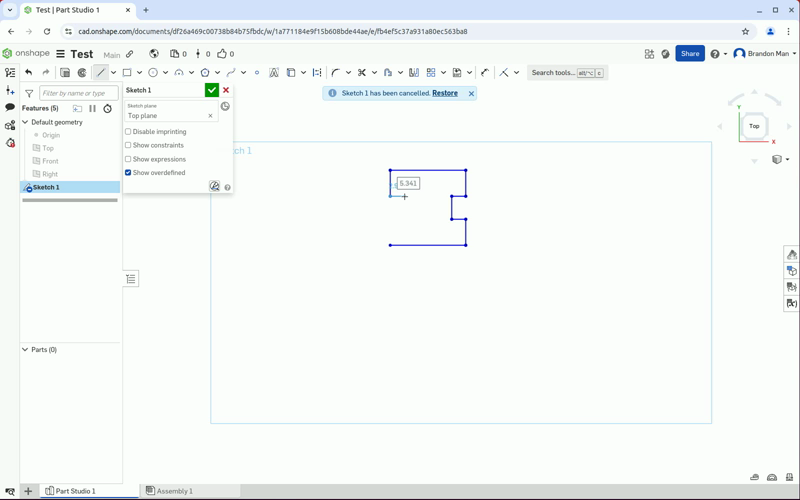
key_up(shift)
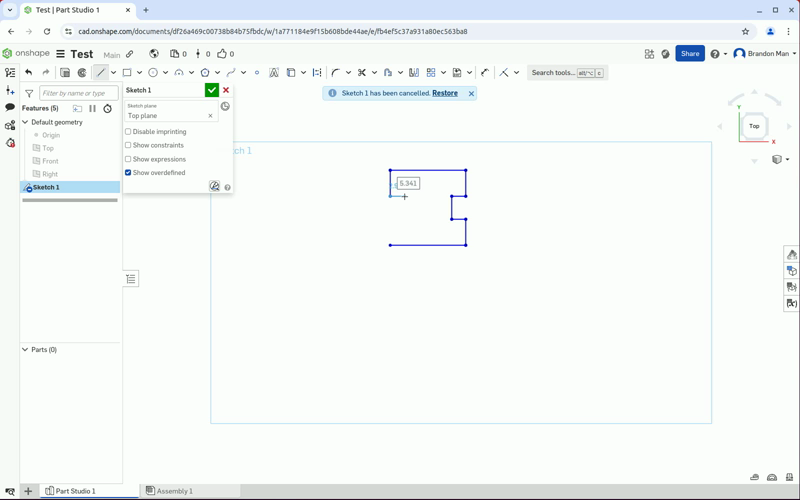
key_down(shift)
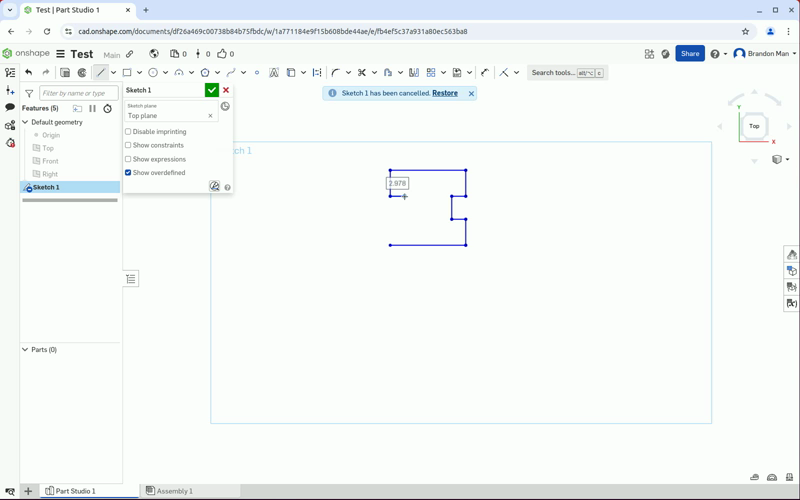
mouse_move(434, 196)
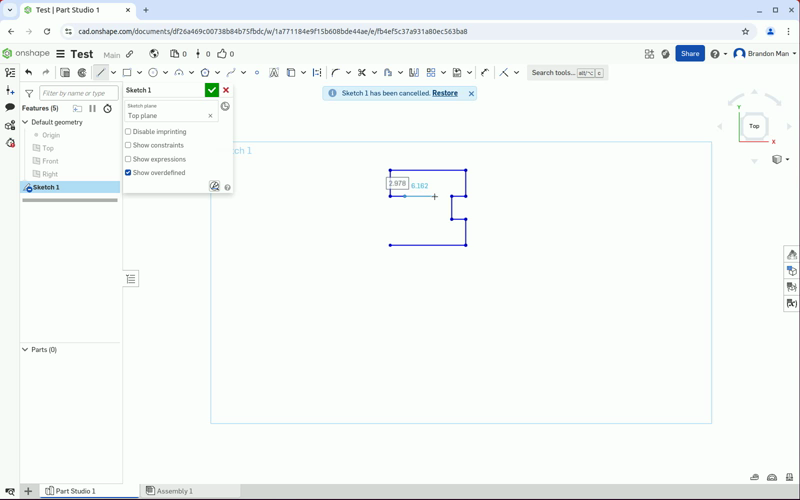
mouse_move(404, 219)
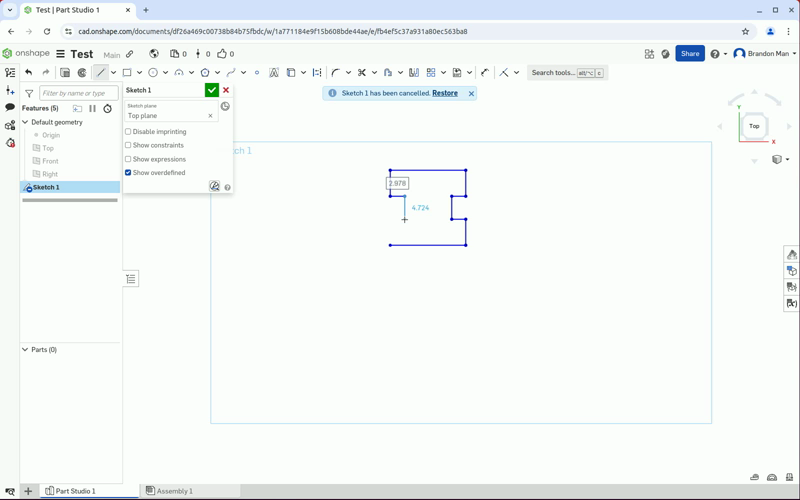
click(404, 219)
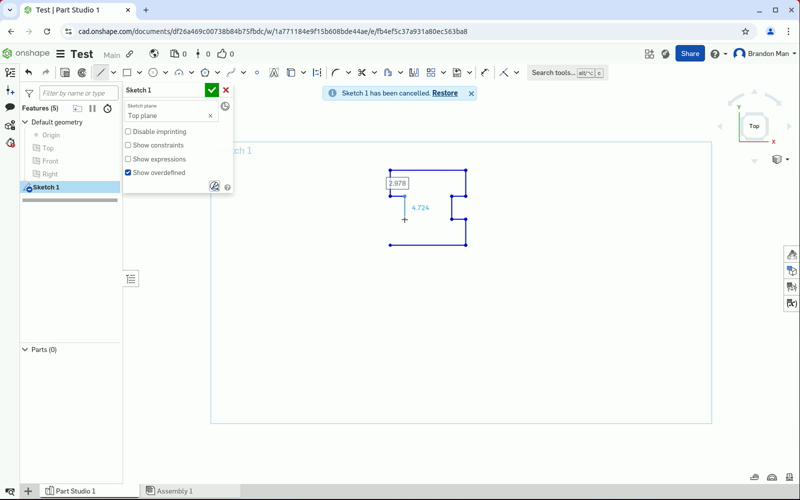
key_up(shift)
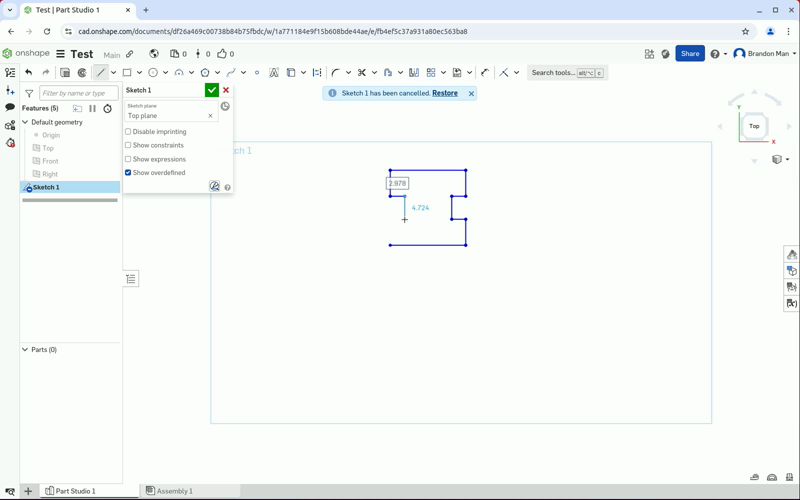
key_down(shift)
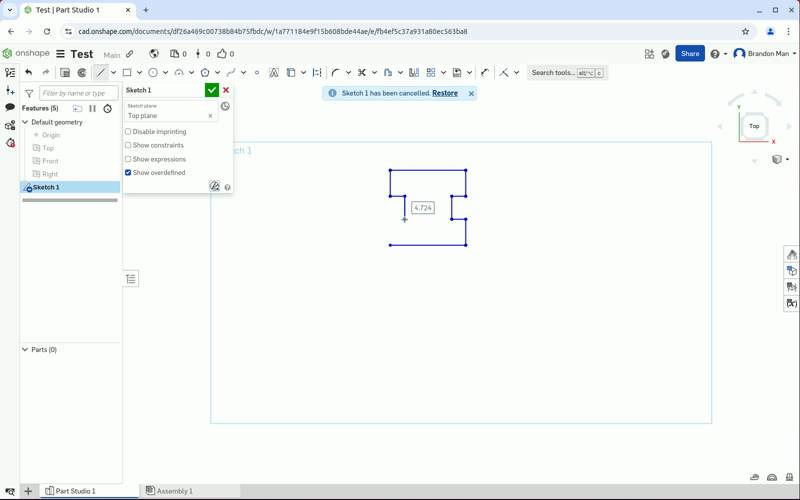
mouse_move(434, 219)
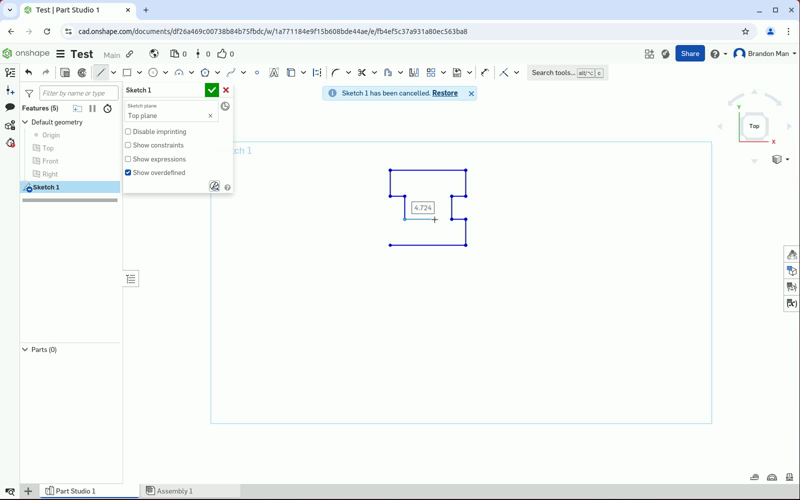
mouse_move(390, 219)
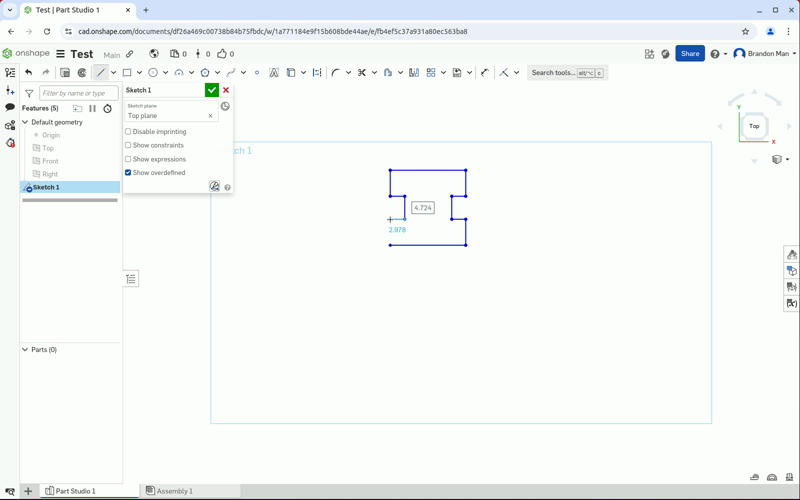
click(390, 219)
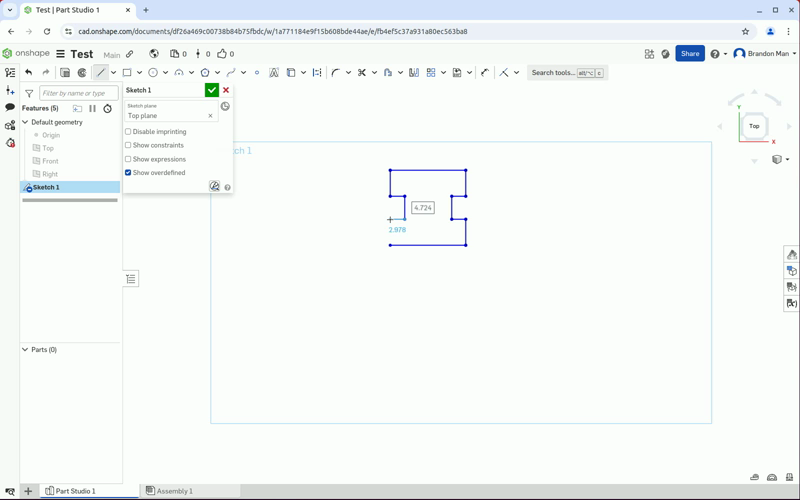
key_up(shift)
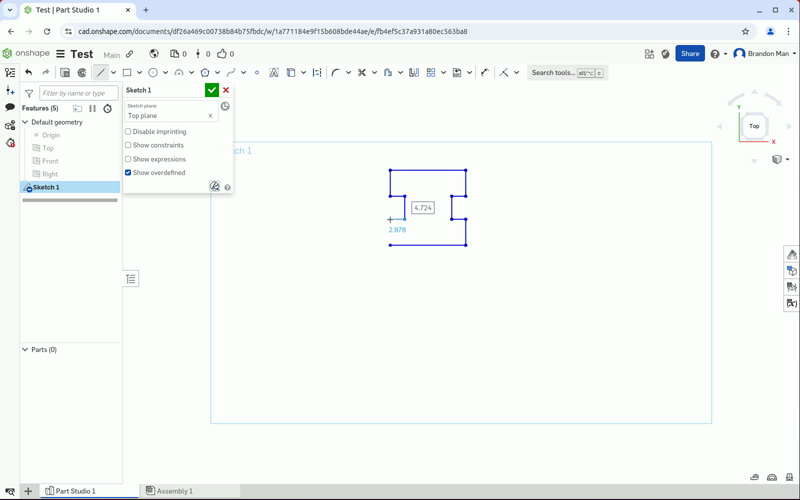
mouse_move(420, 219)
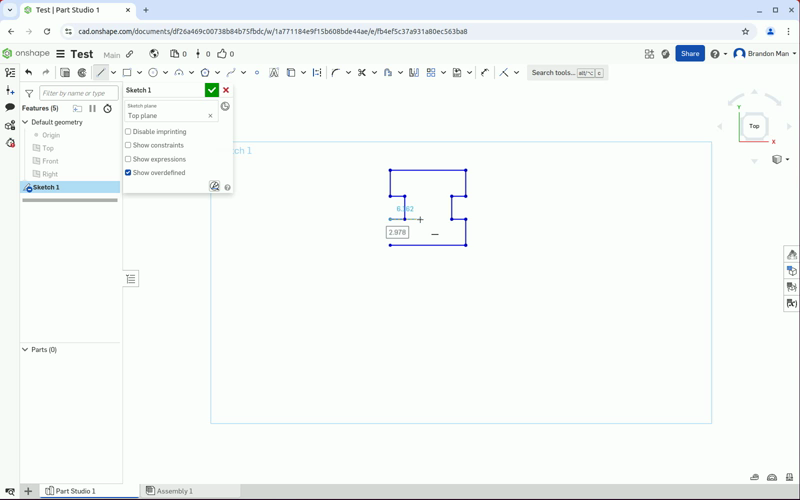
key_down(shift)
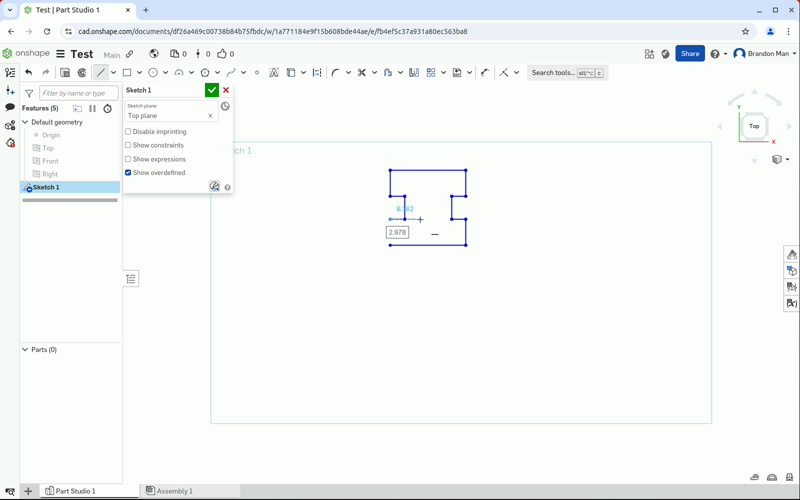
mouse_move(390, 245)
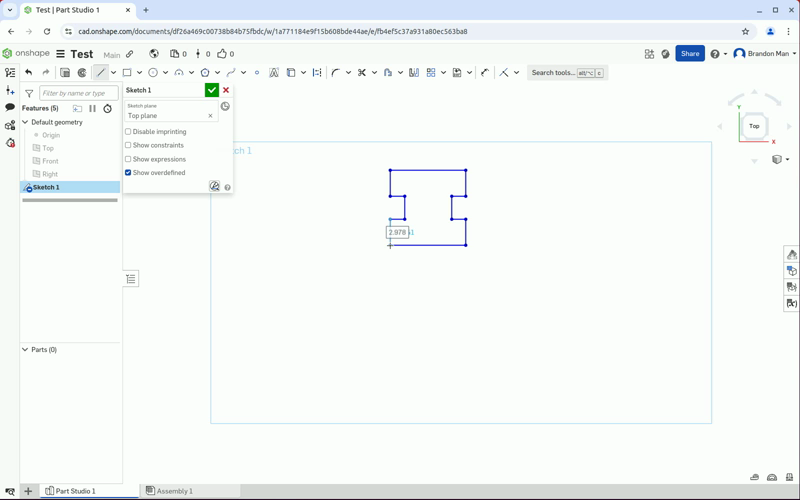
key_up(shift)
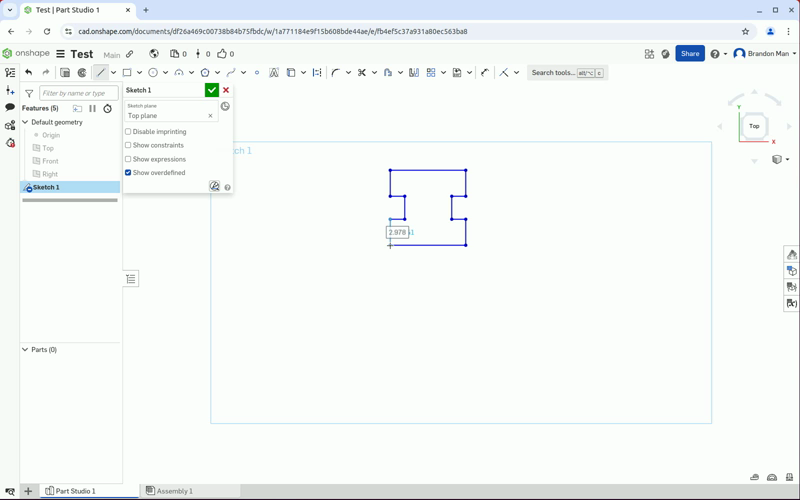
click(390, 245)
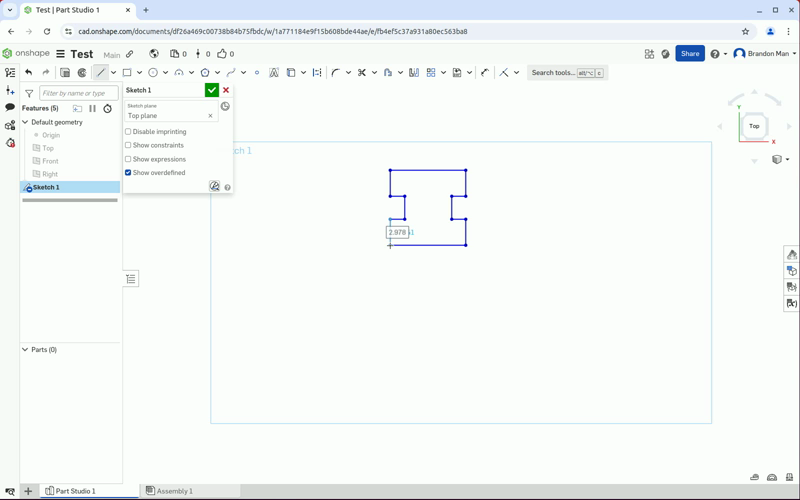
key(esc)
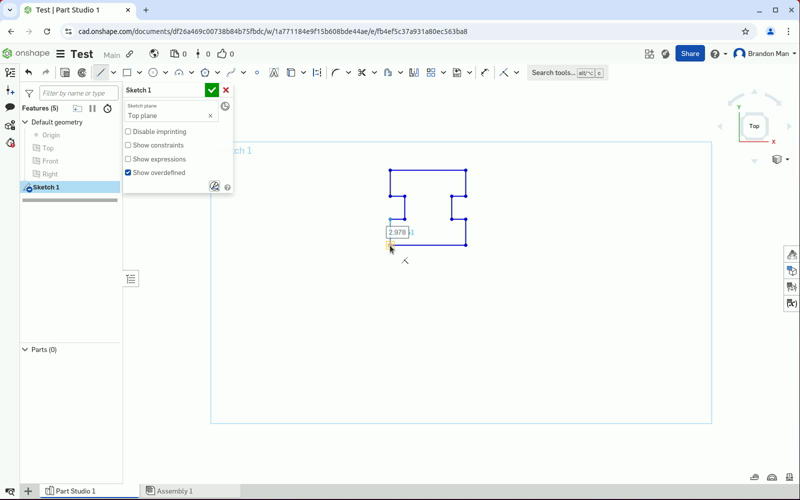
key(c)
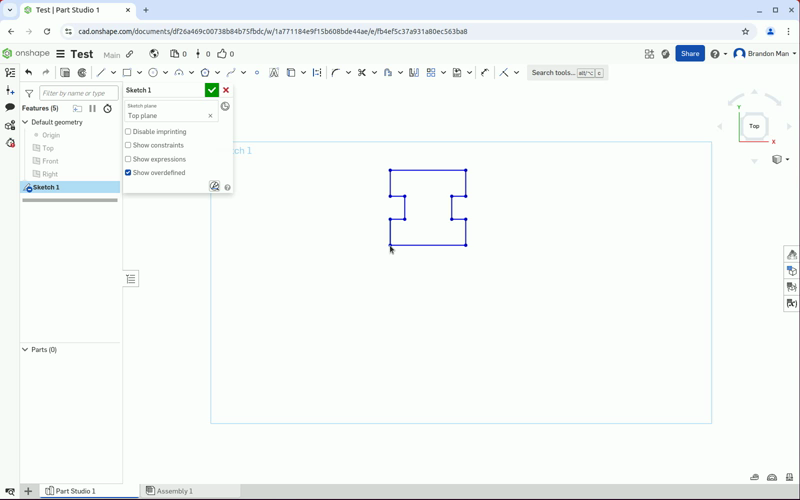
key_down(shift)
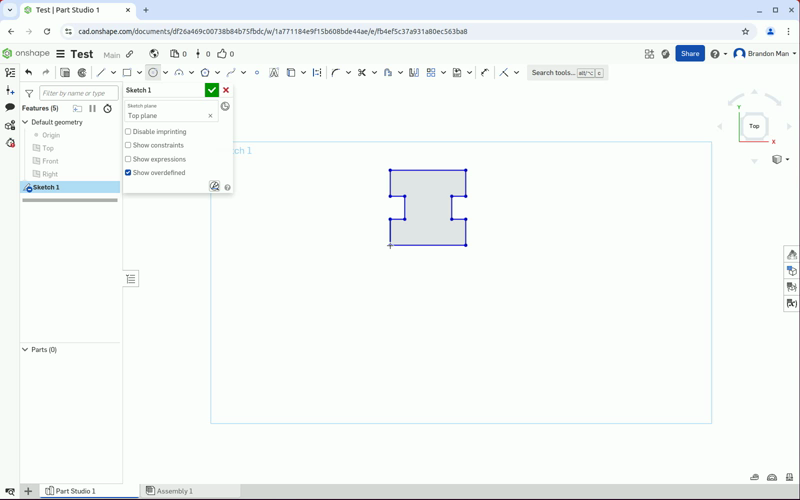
mouse_move(428, 207)
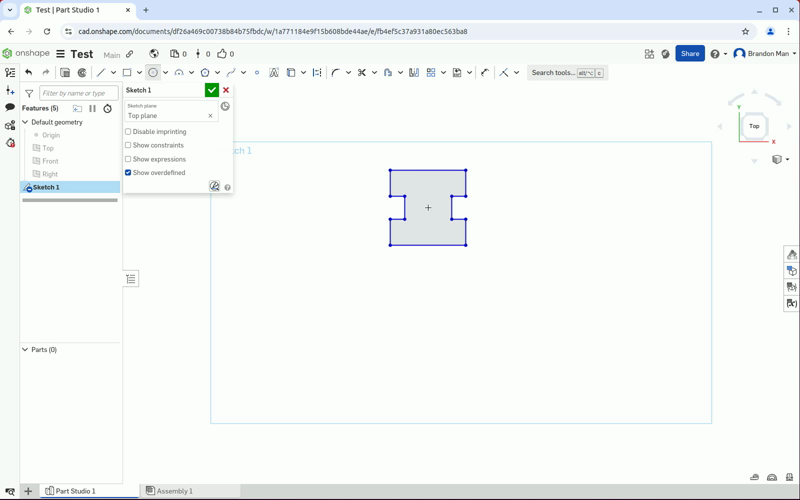
click(428, 207)
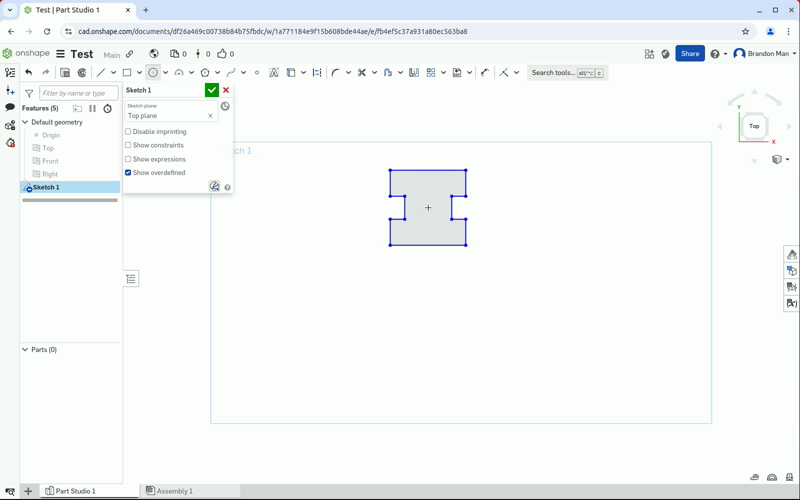
key_up(shift)
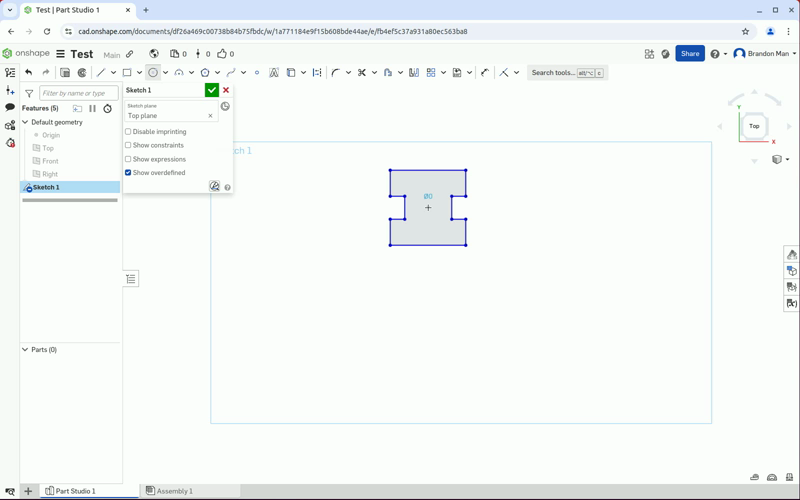
mouse_move(437, 207)
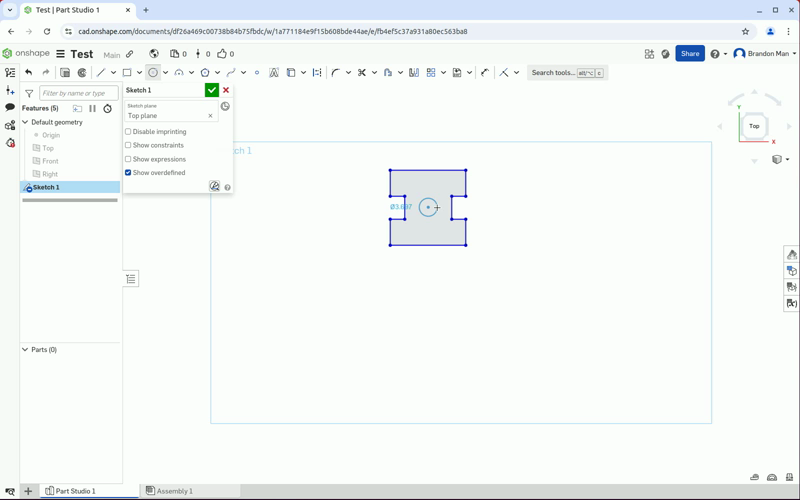
click(437, 207)
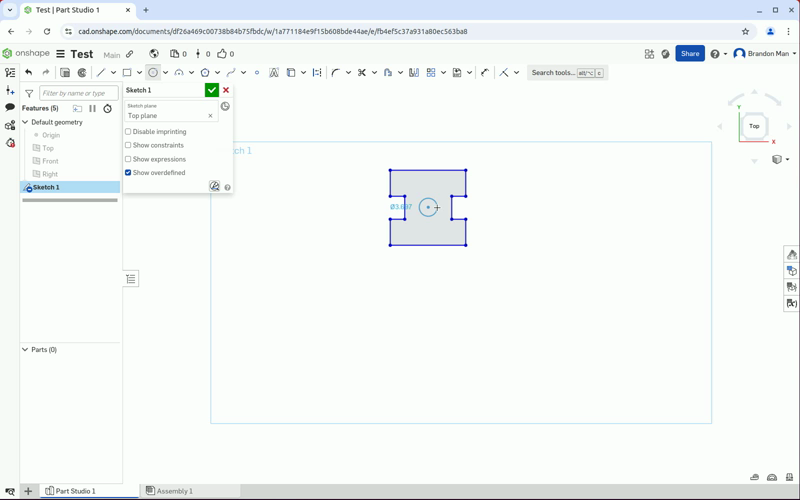
key(esc)
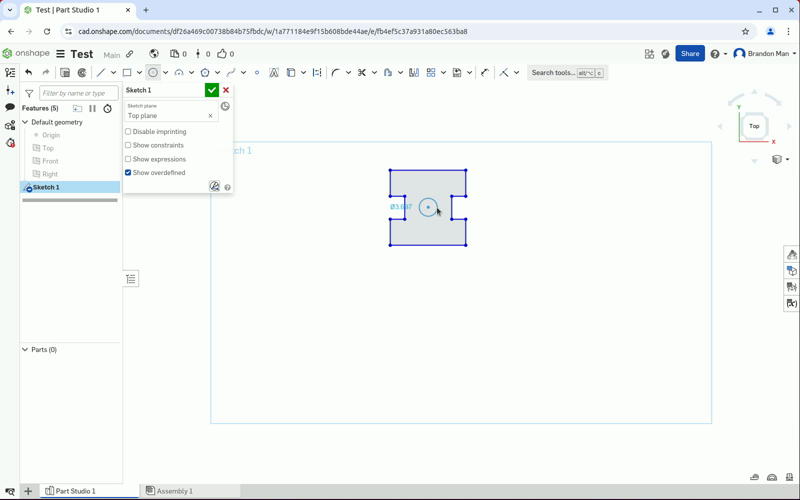
mouse_move(418, 228)
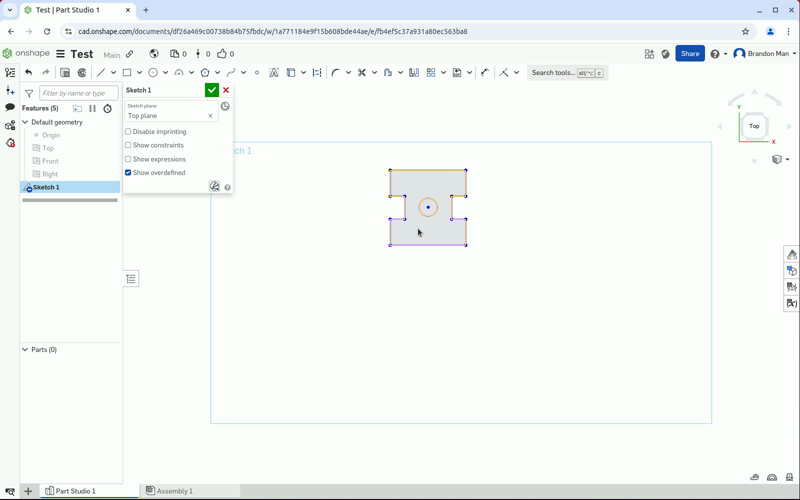
click(418, 228)
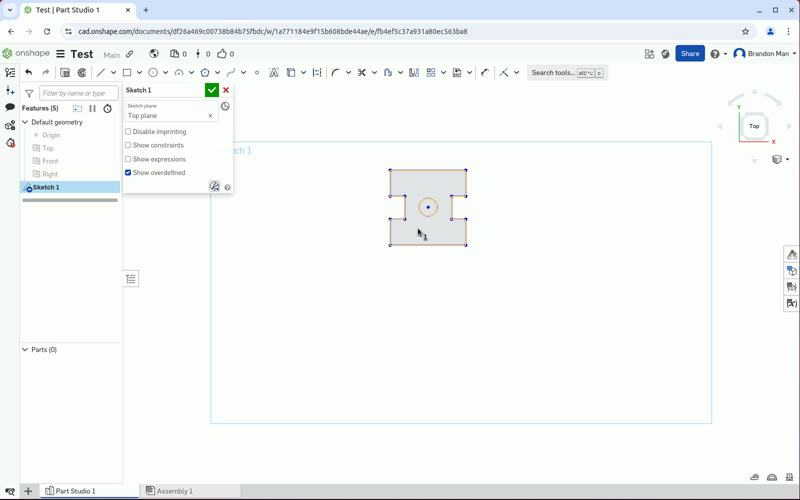
mouse_move(73, 352)
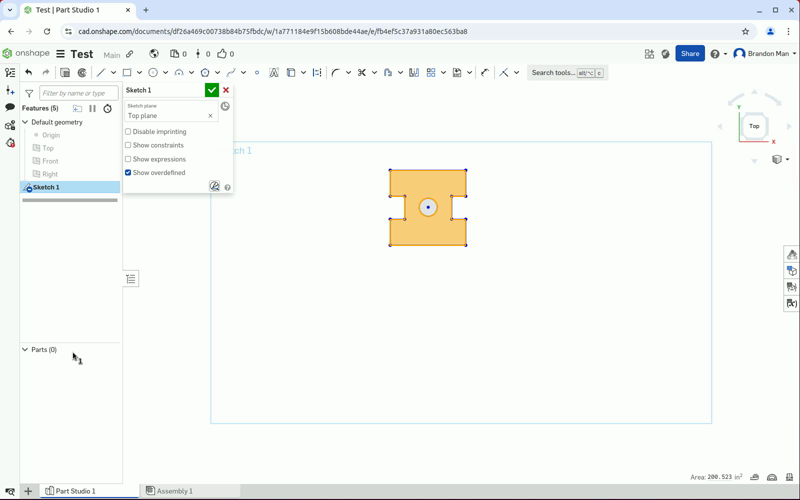
key(shift+y)
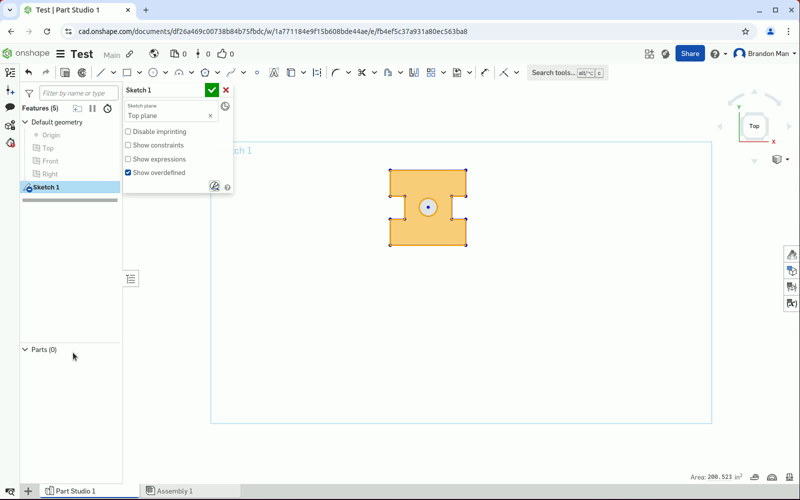
key(shift+e)
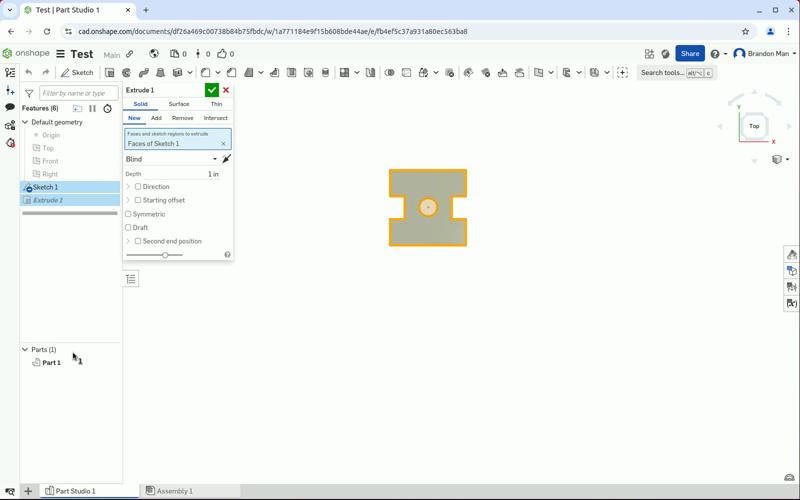
mouse_move(143, 106)
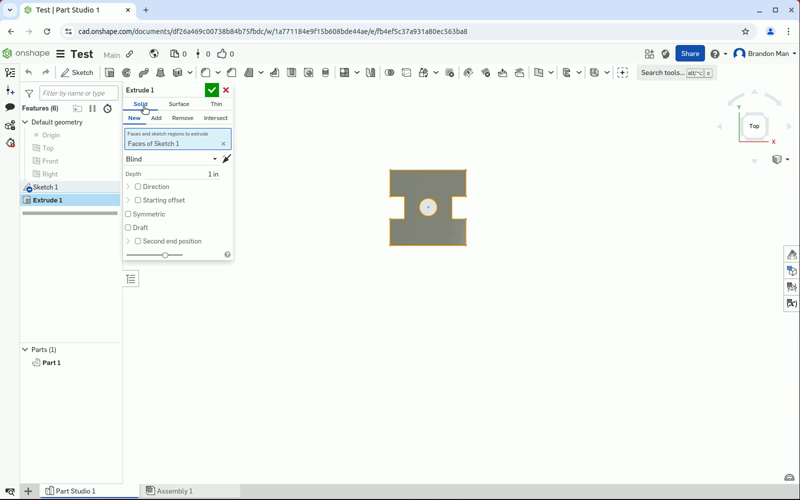
click(143, 106)
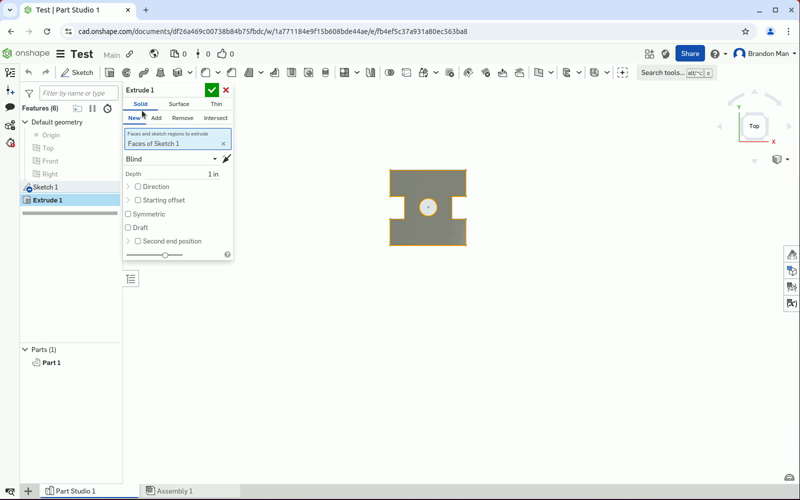
mouse_move(137, 120)
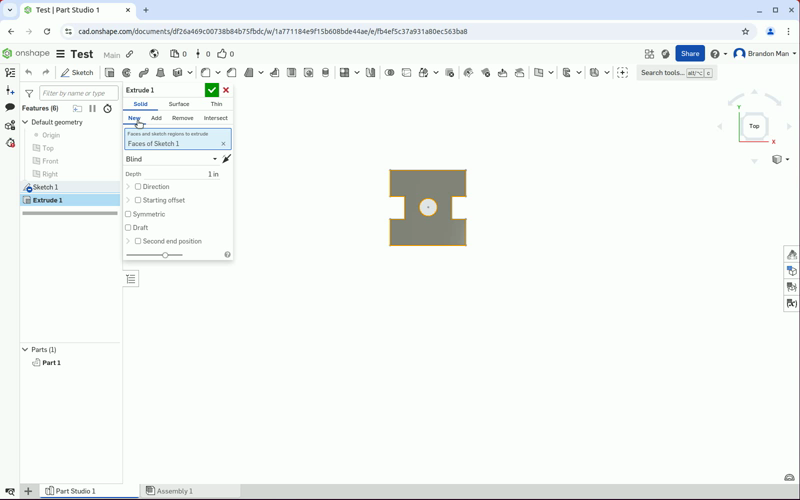
click(137, 120)
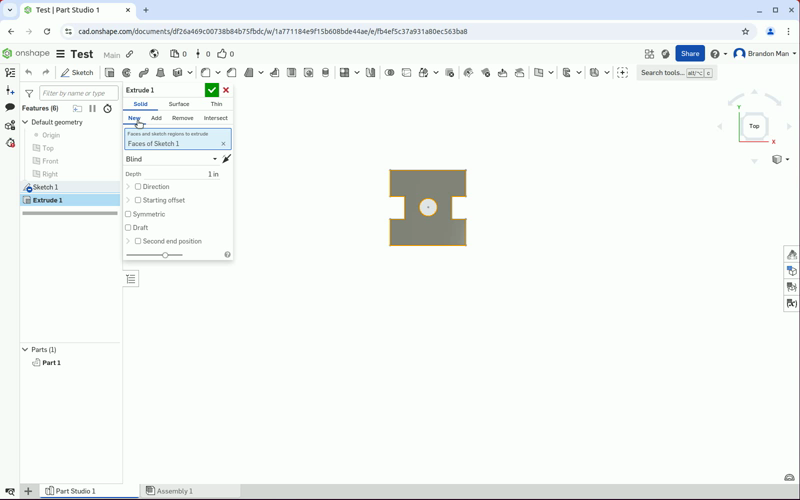
key(tab, 4)
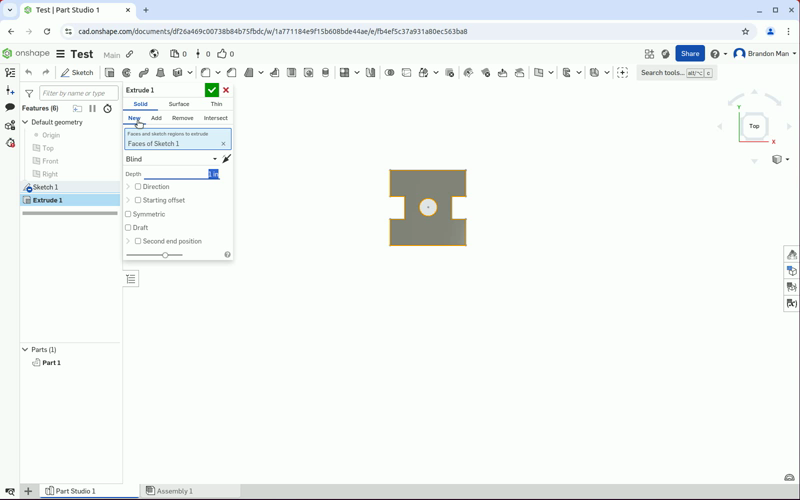
text(3.851)
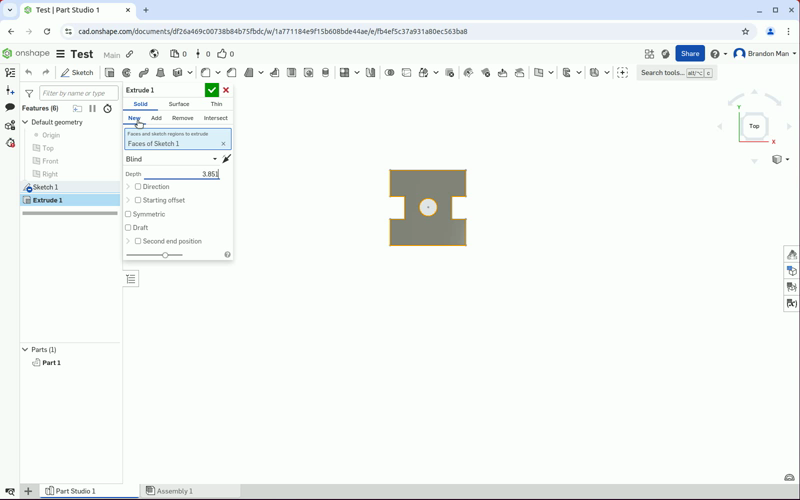
key(enter)
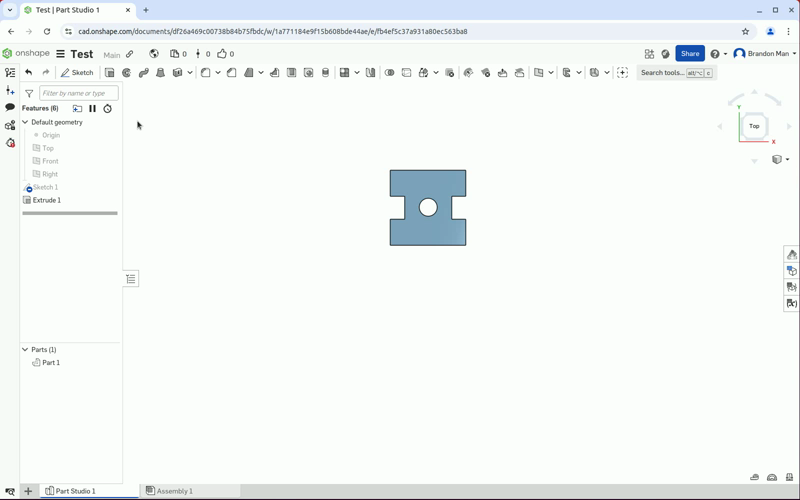
key(shift+h)
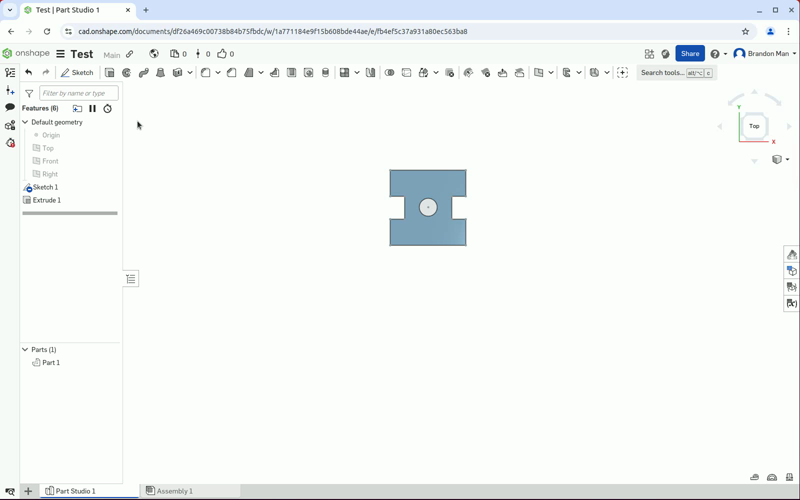
key(shift+h)
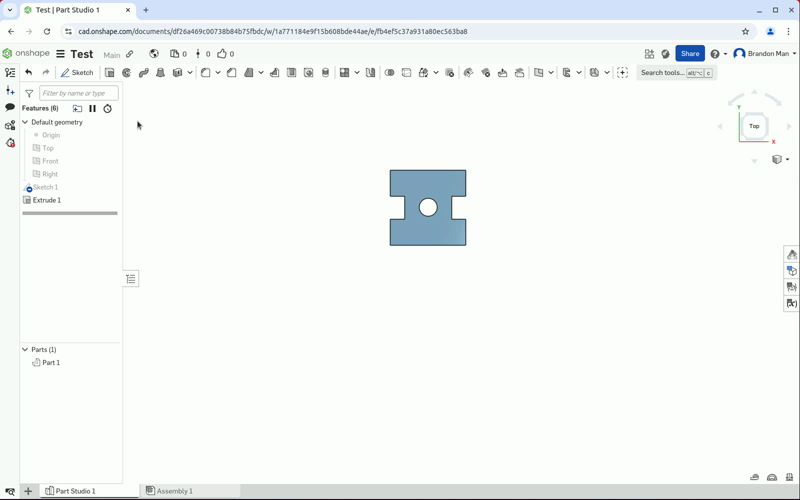
mouse_move(73, 189)
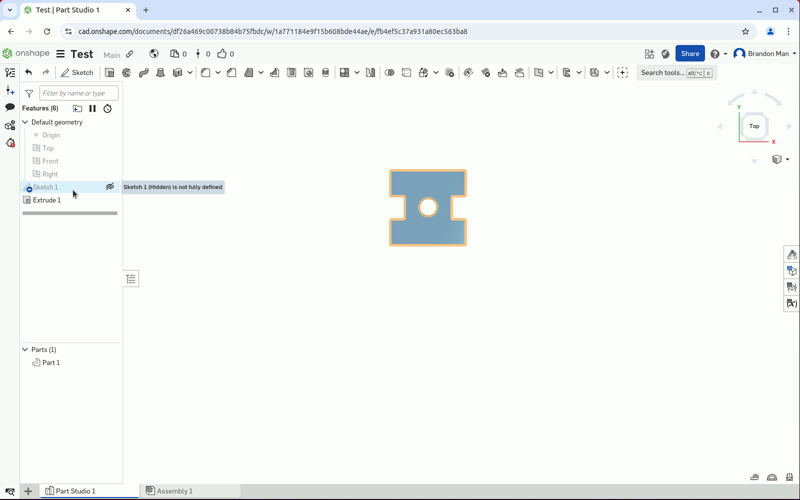
click(73, 189)
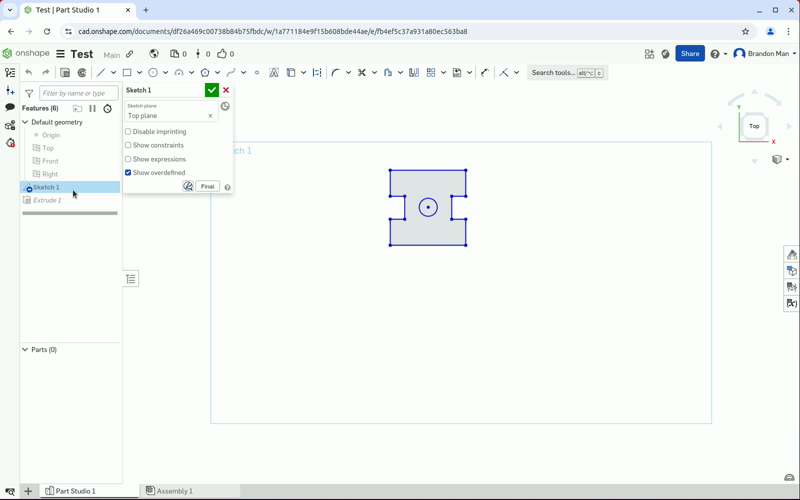
mouse_move(229, 92)
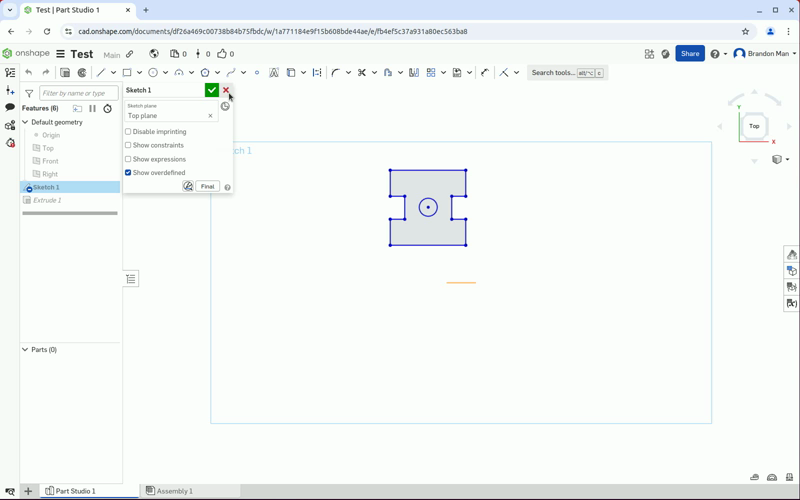
click(229, 92)
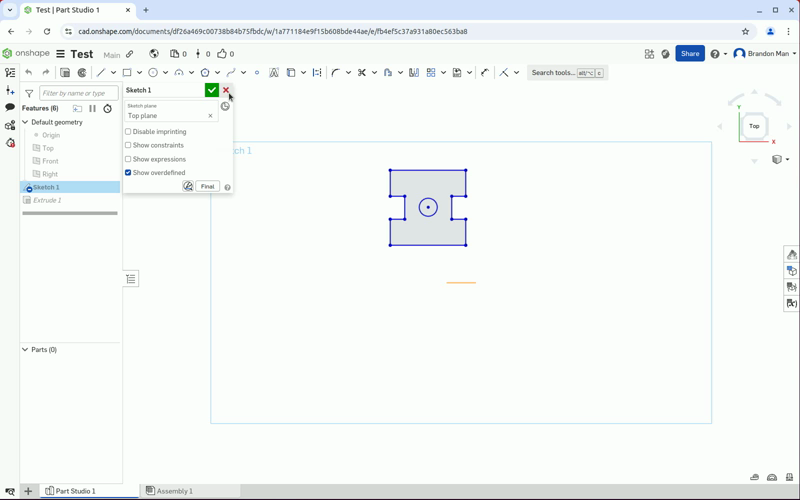
key(shift+s)
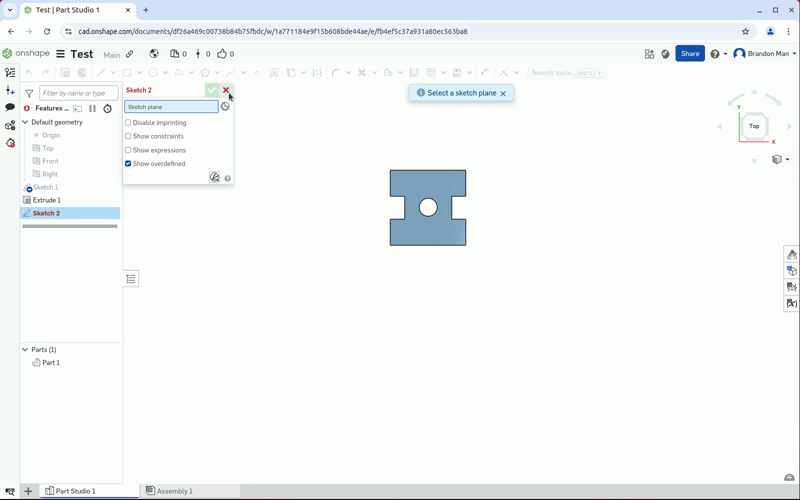
mouse_move(73, 150)
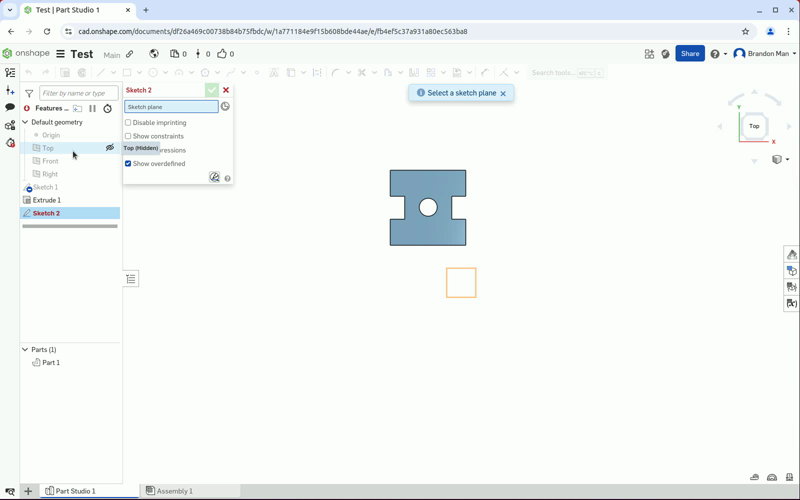
click(73, 150)
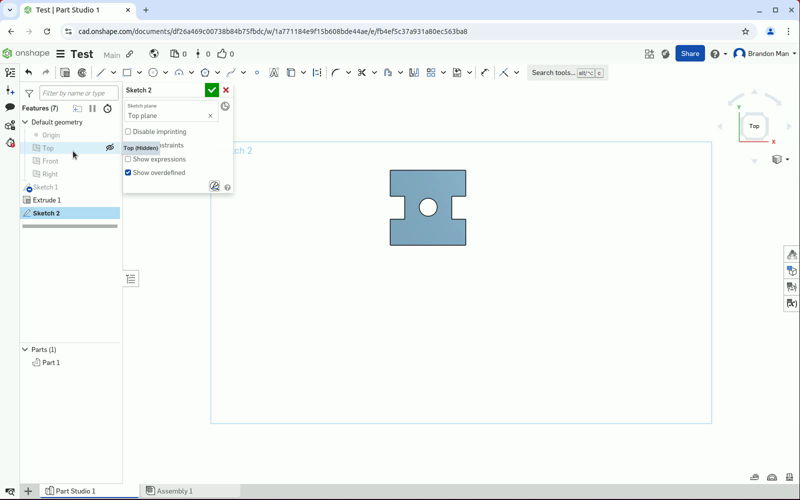
mouse_move(73, 352)
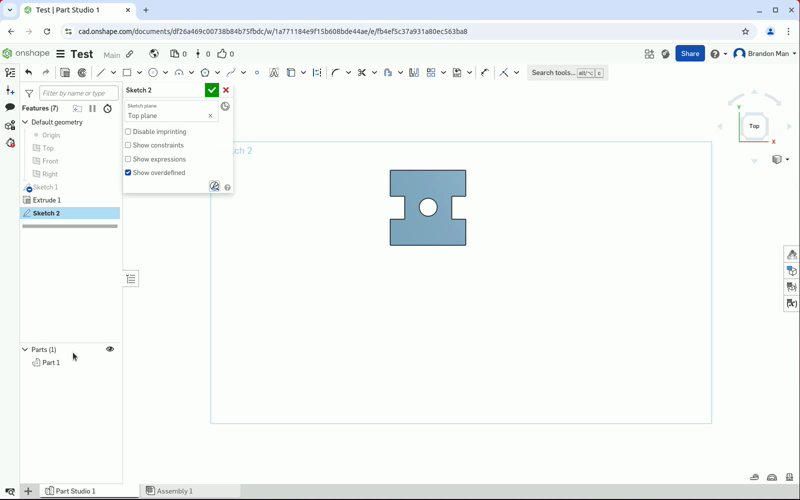
key(y)
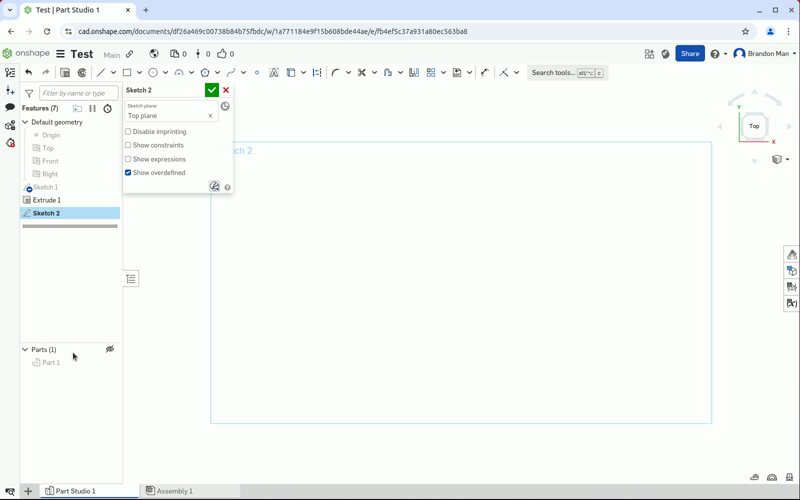
key(l)
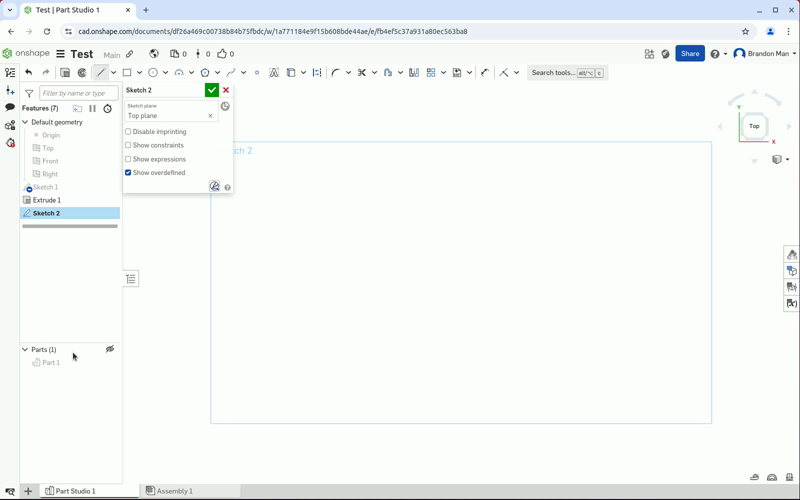
key_down(shift)
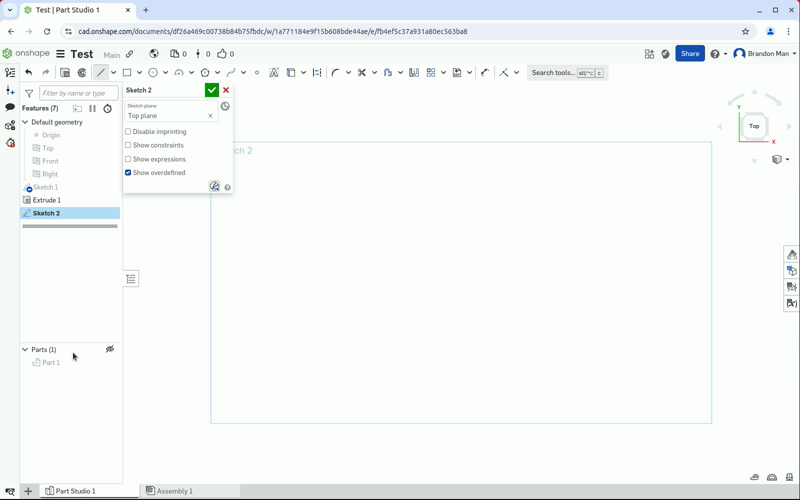
mouse_move(390, 282)
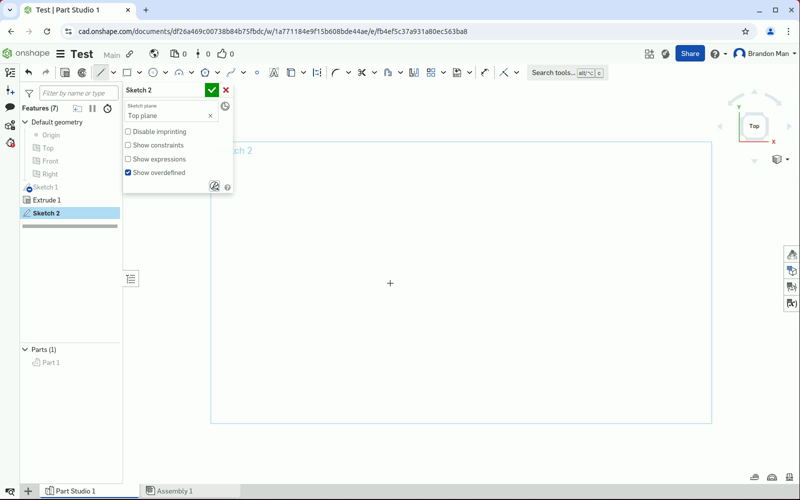
click(390, 282)
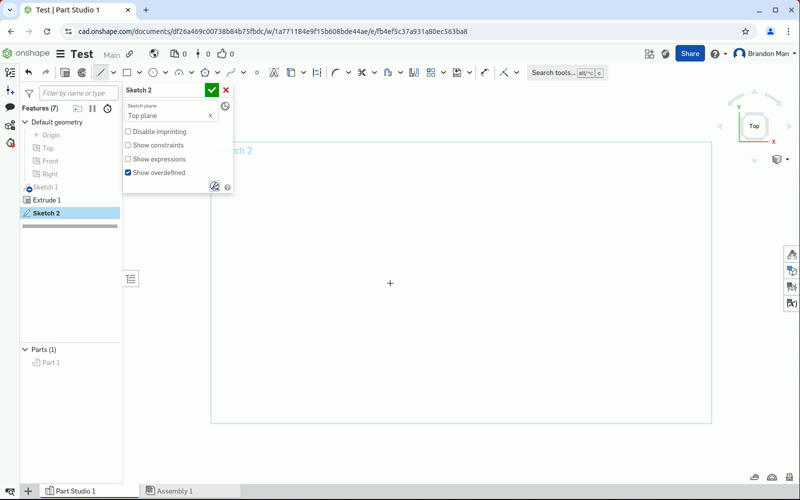
key_up(shift)
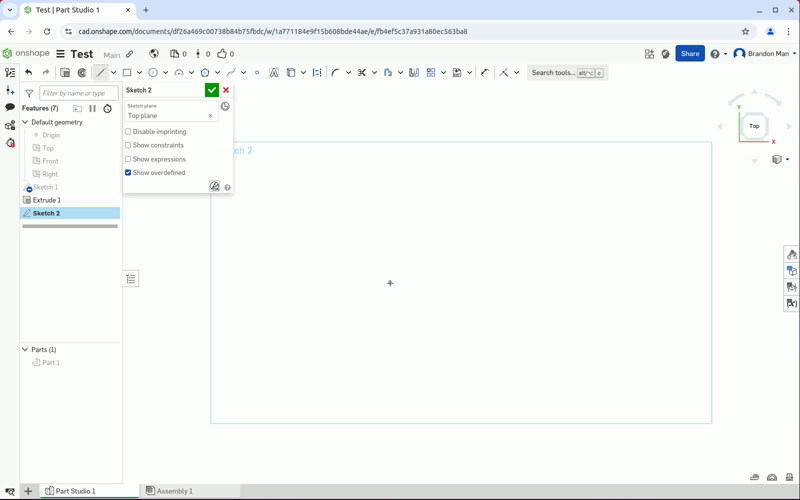
key_down(shift)
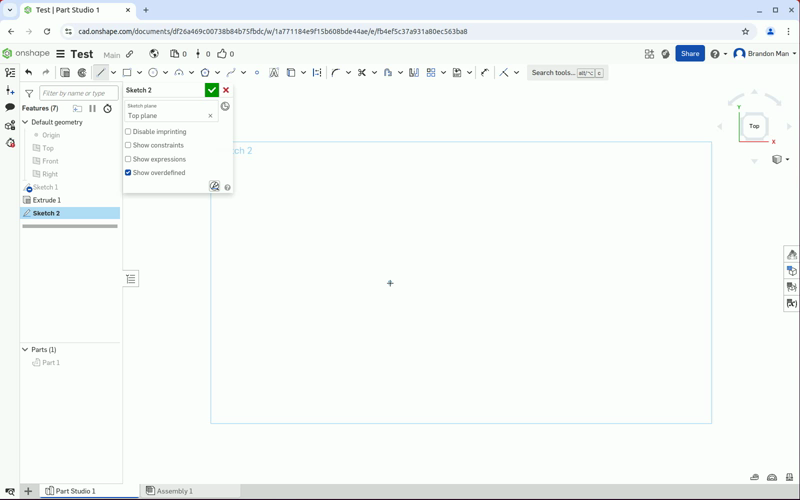
mouse_move(465, 282)
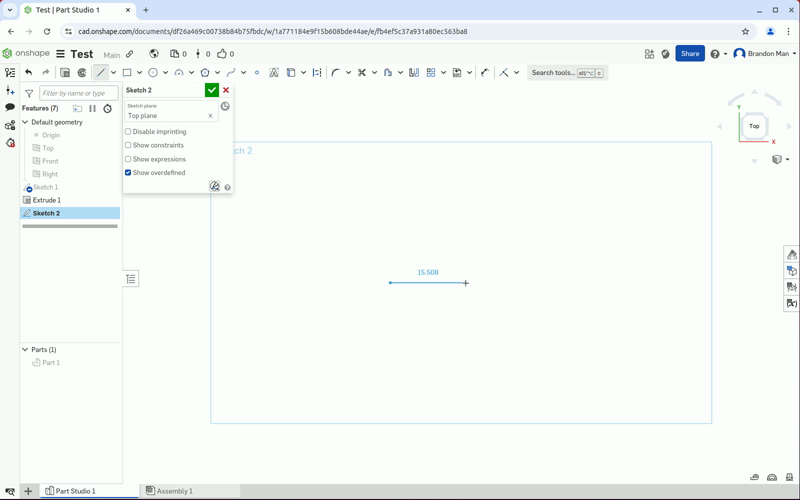
click(465, 282)
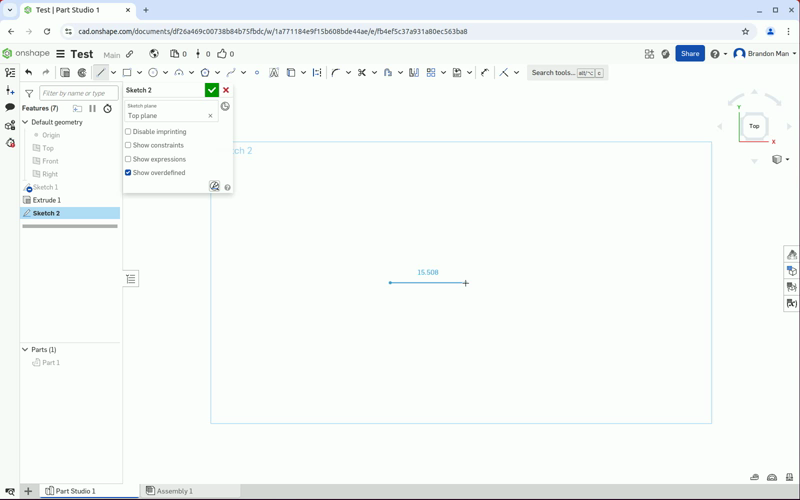
key_up(shift)
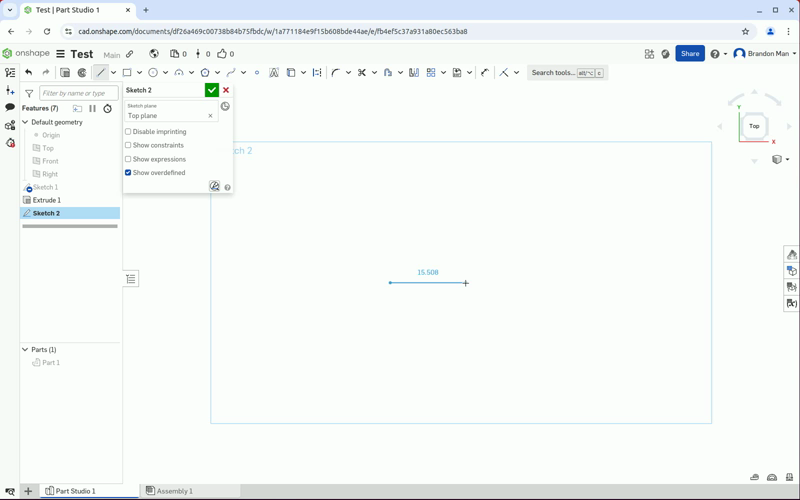
key_down(shift)
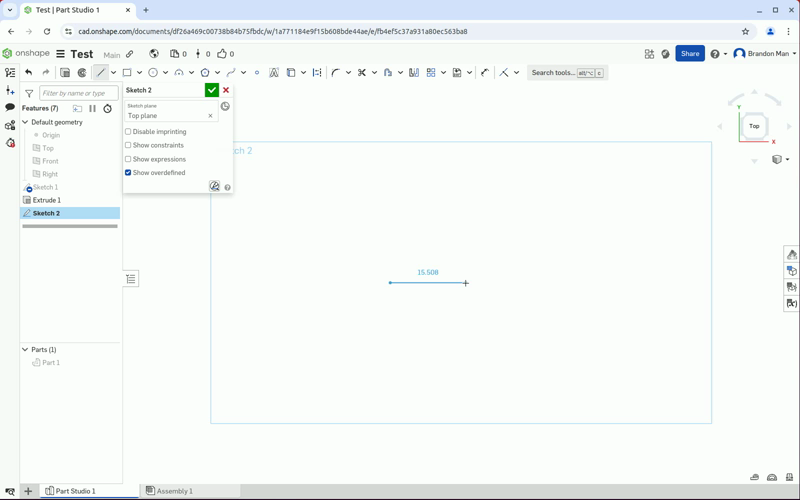
mouse_move(495, 282)
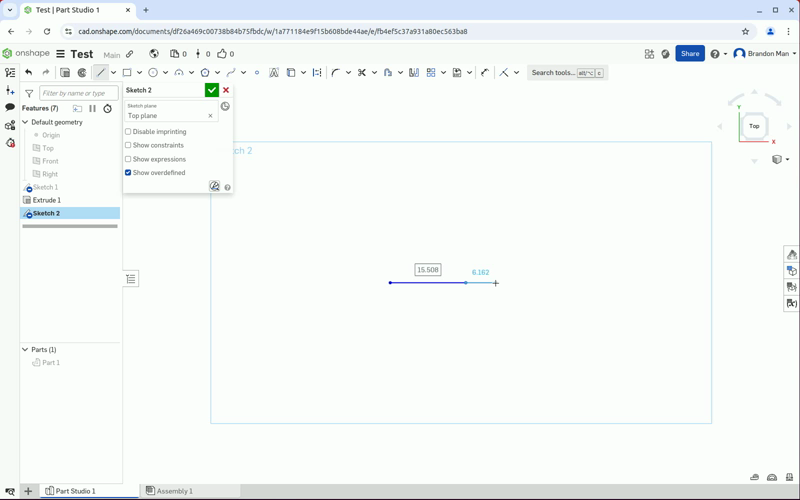
mouse_move(465, 244)
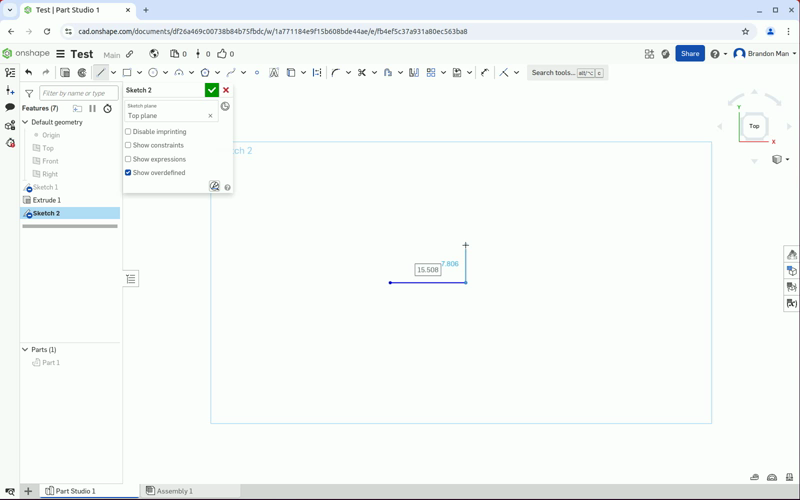
click(465, 244)
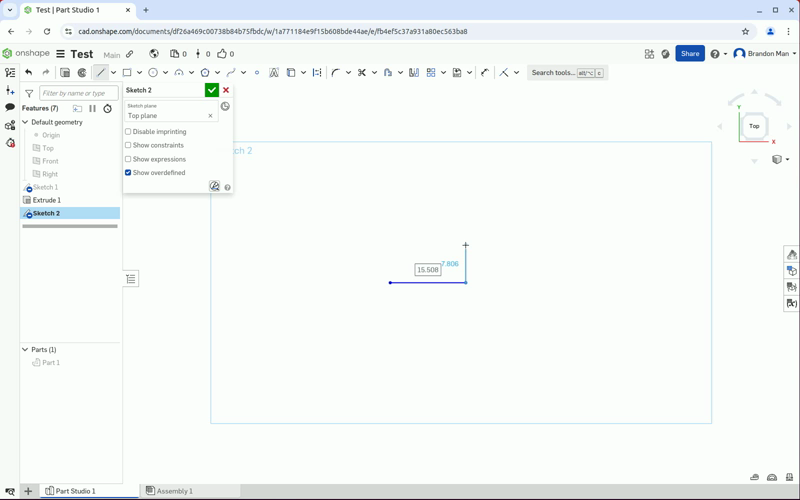
key_up(shift)
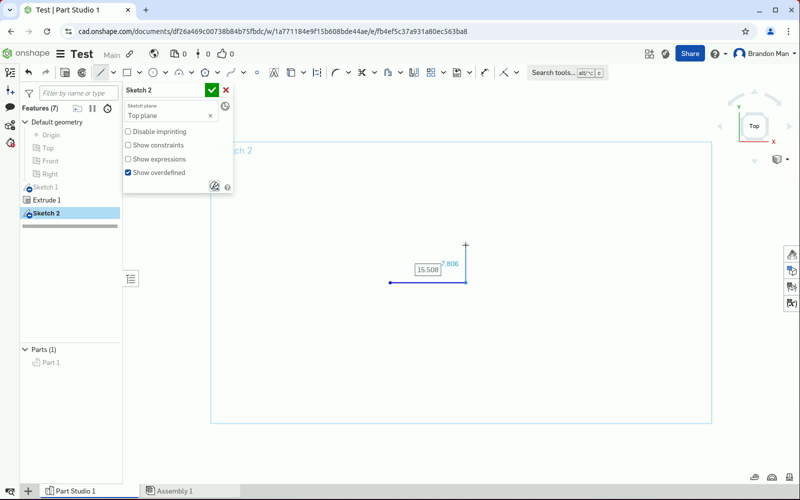
key_down(shift)
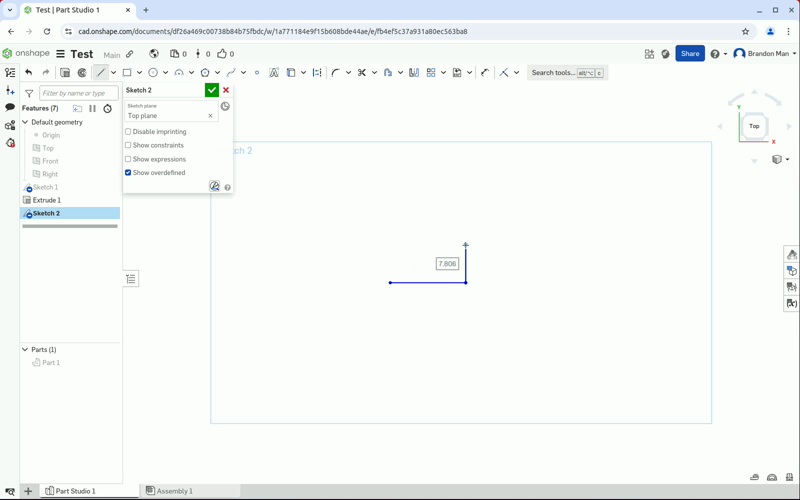
mouse_move(390, 244)
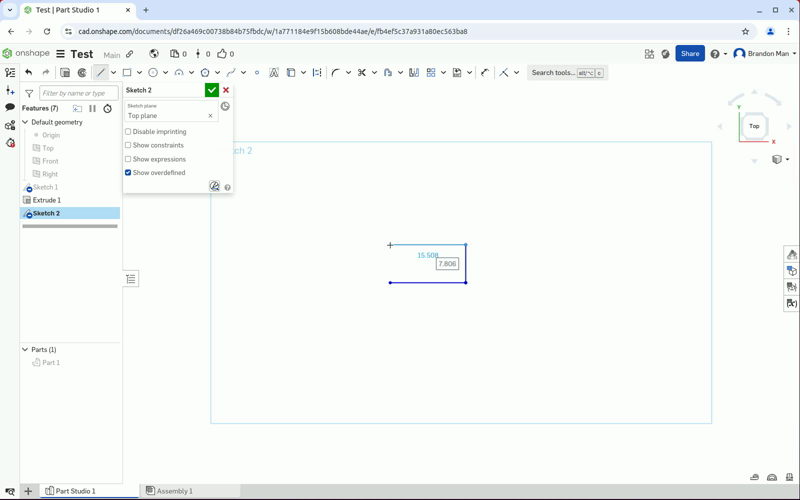
click(390, 244)
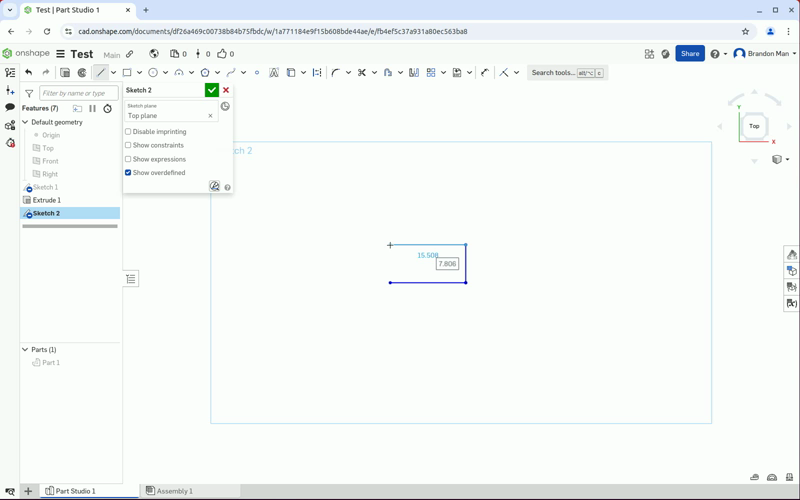
key_up(shift)
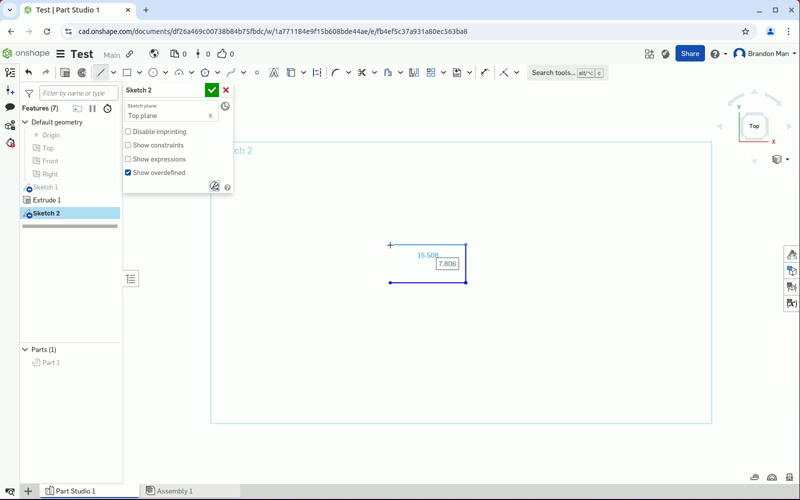
mouse_move(420, 244)
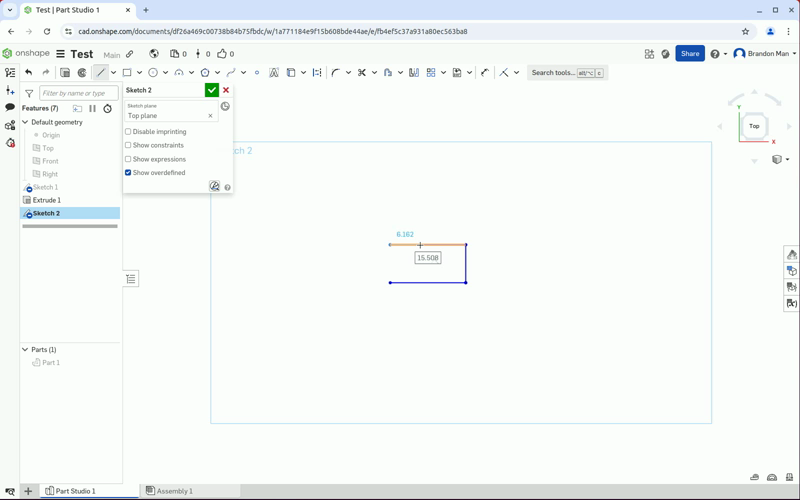
key_down(shift)
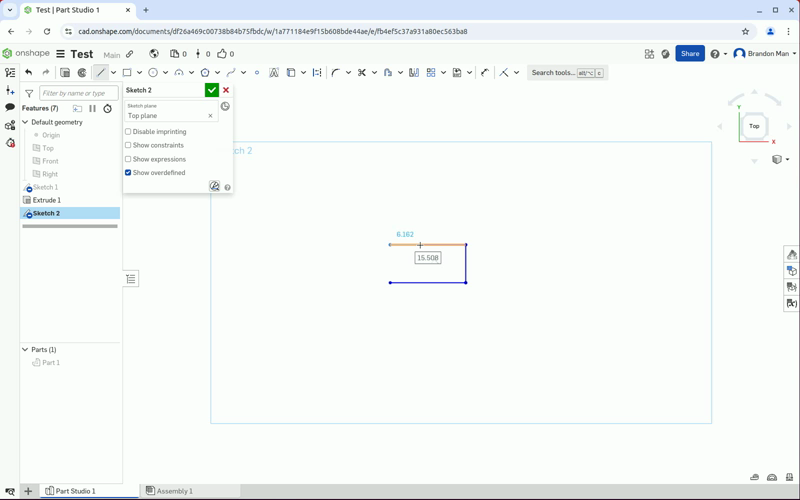
mouse_move(390, 282)
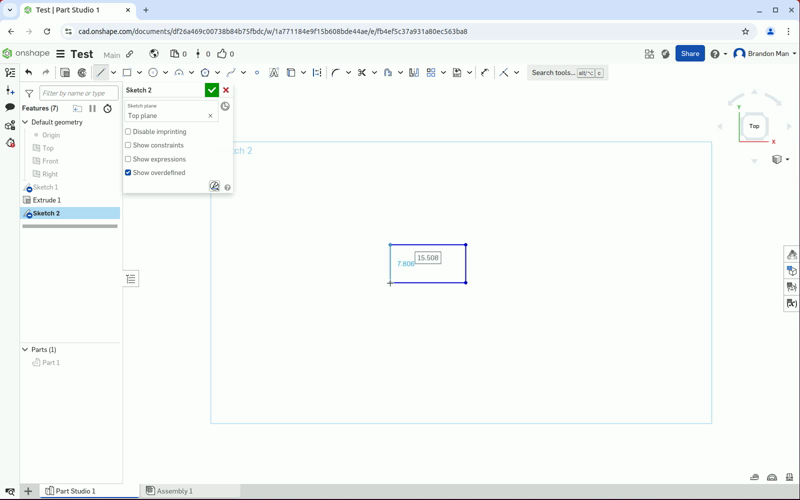
key_up(shift)
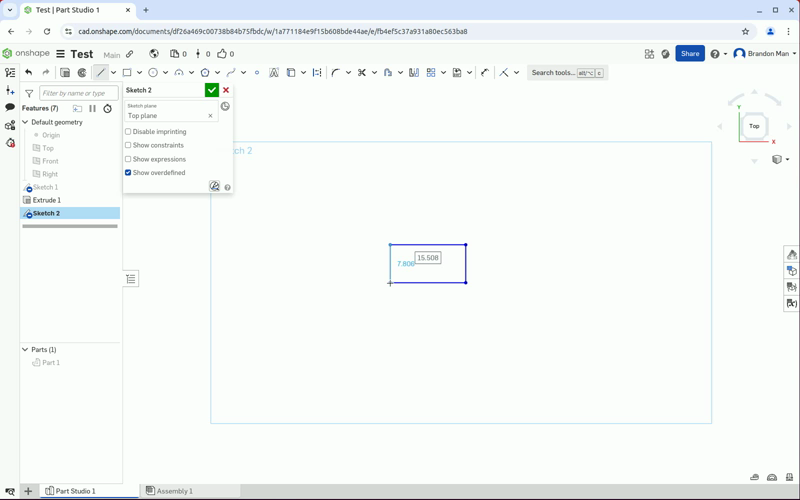
click(390, 282)
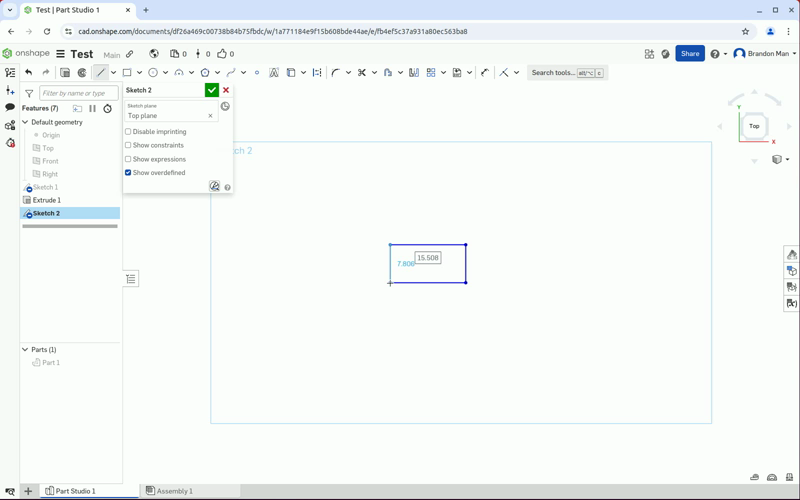
key(esc)
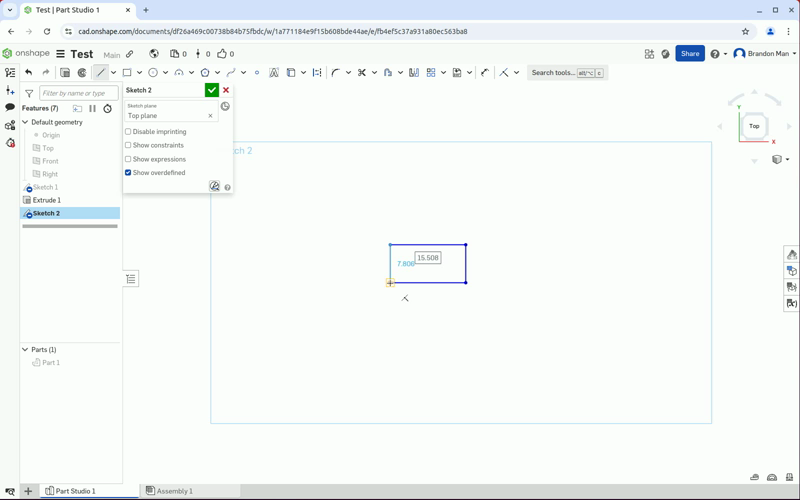
key(c)
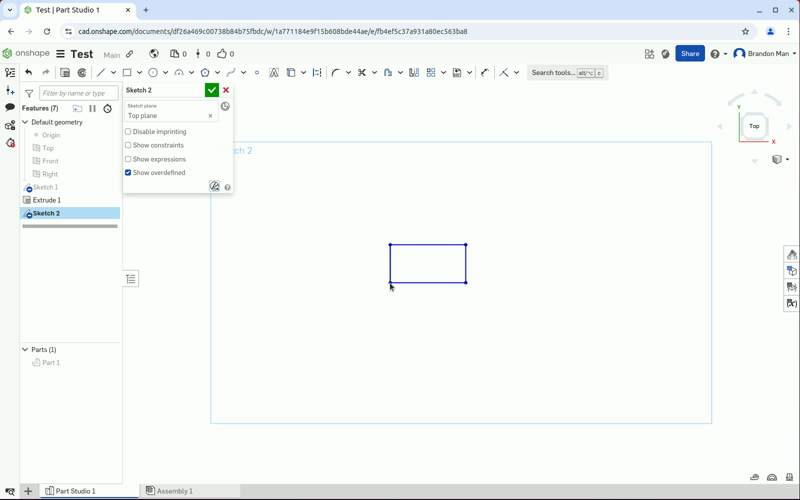
key_down(shift)
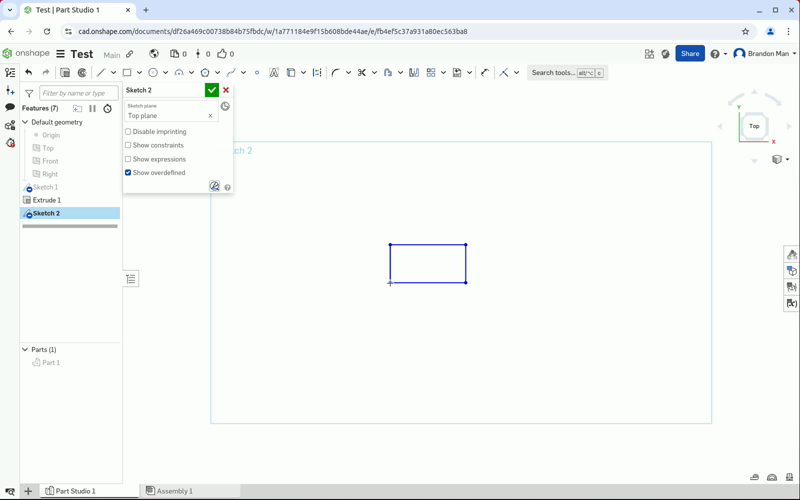
mouse_move(428, 264)
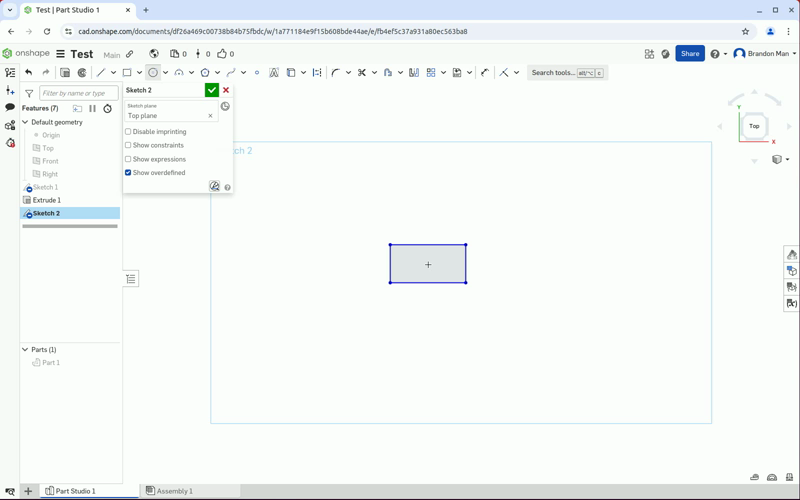
click(428, 264)
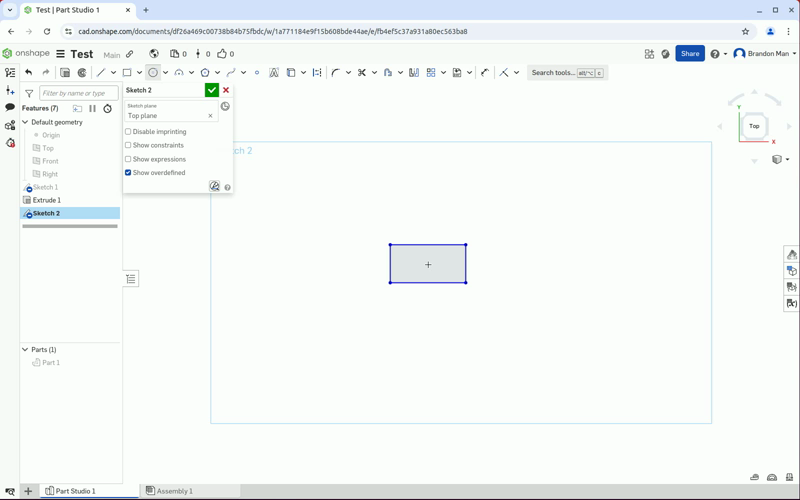
key_up(shift)
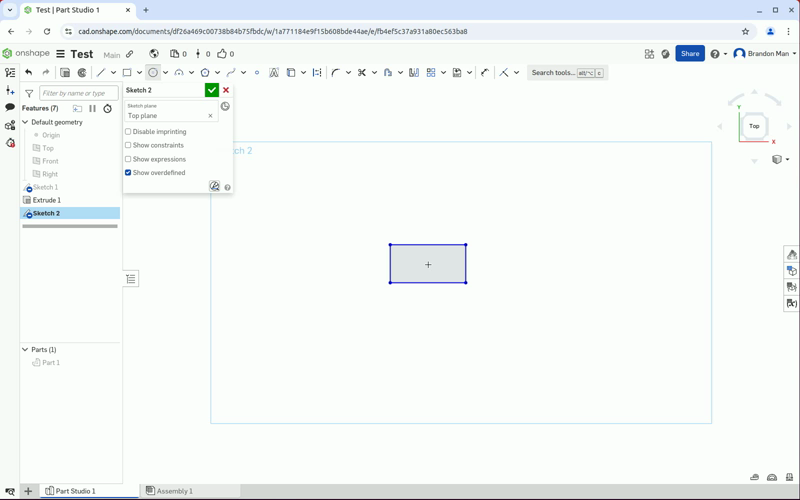
mouse_move(437, 264)
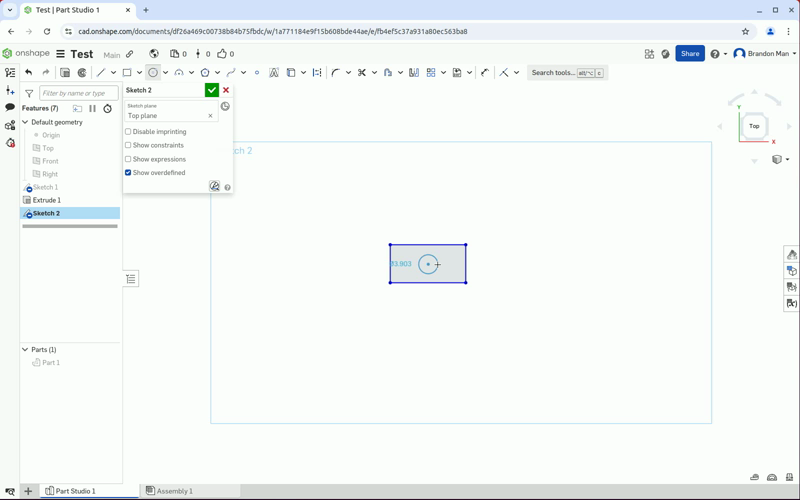
click(437, 264)
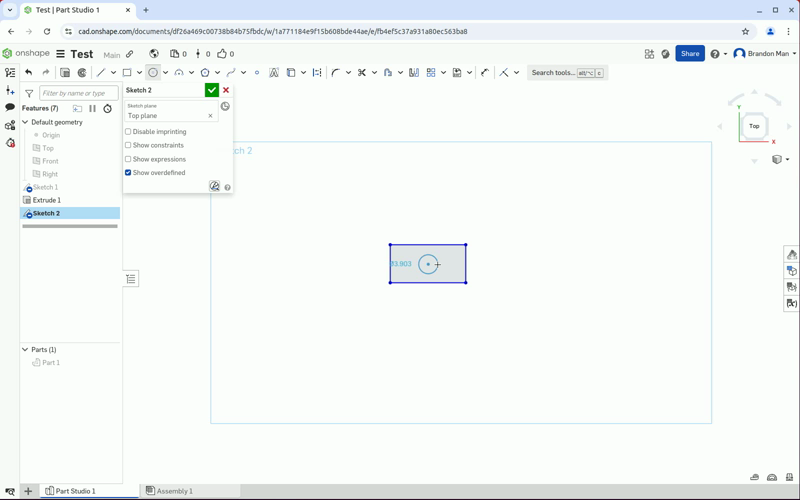
key(esc)
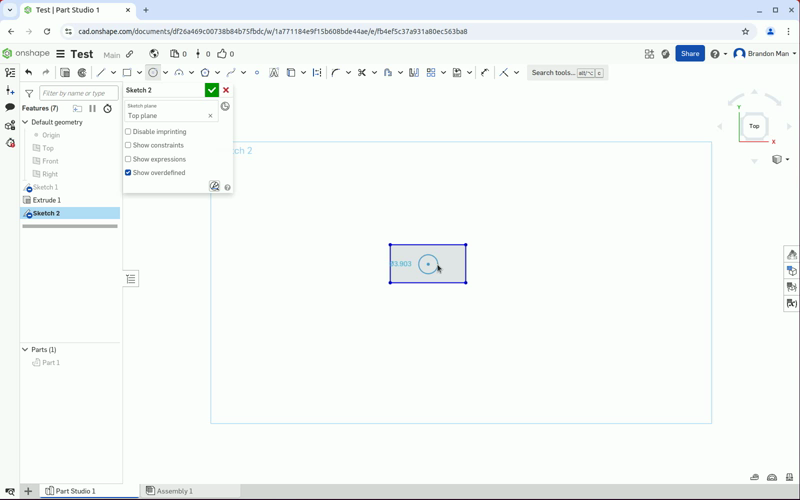
mouse_move(441, 276)
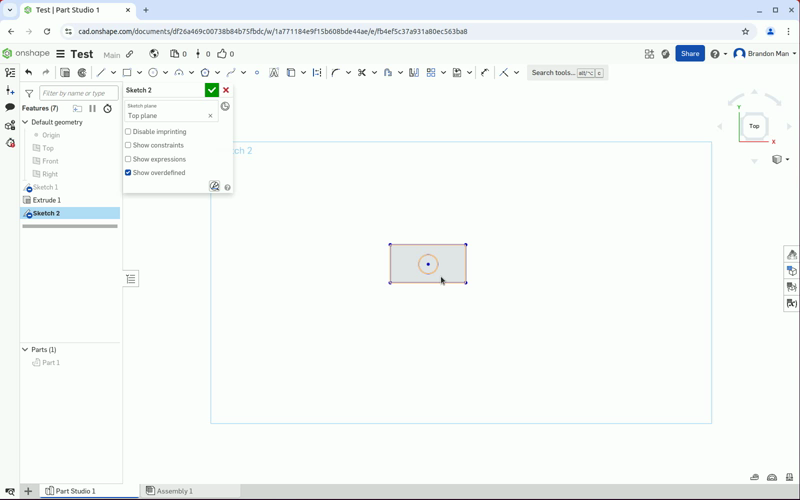
click(441, 276)
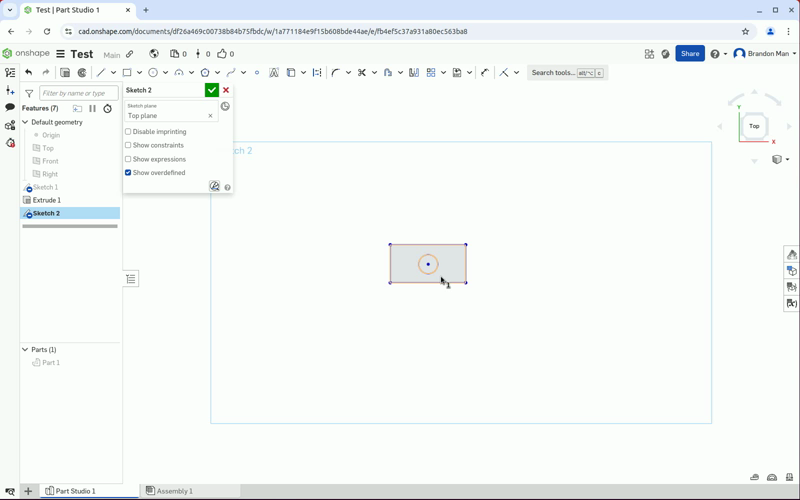
mouse_move(73, 352)
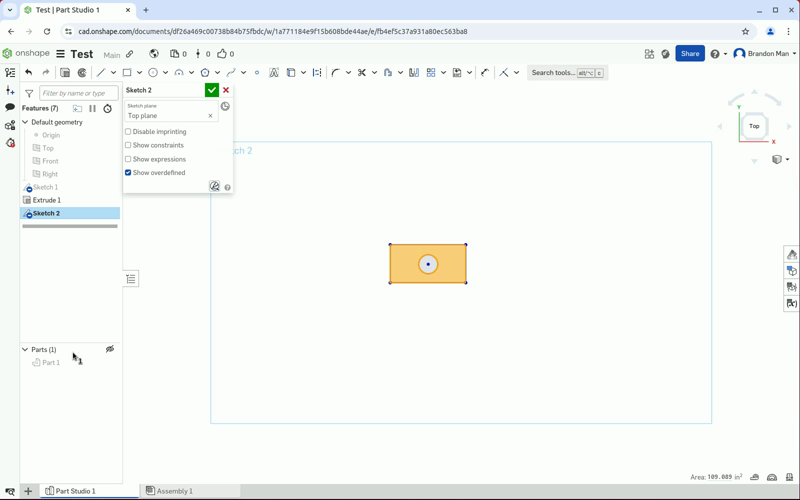
key(shift+y)
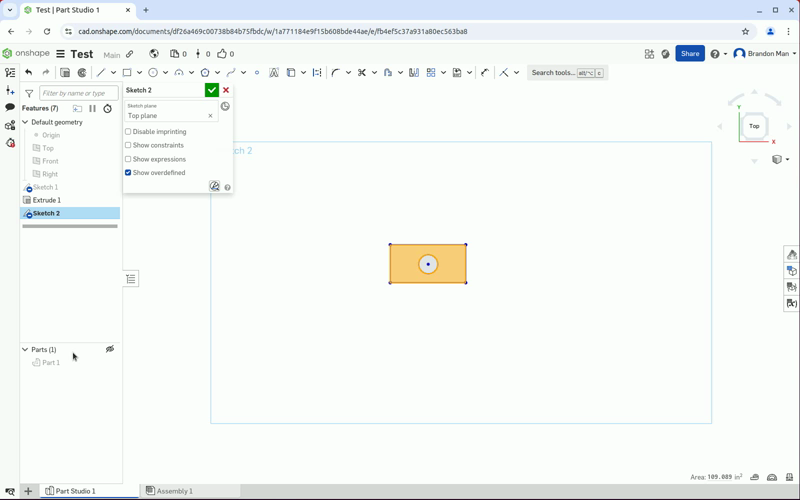
key(shift+e)
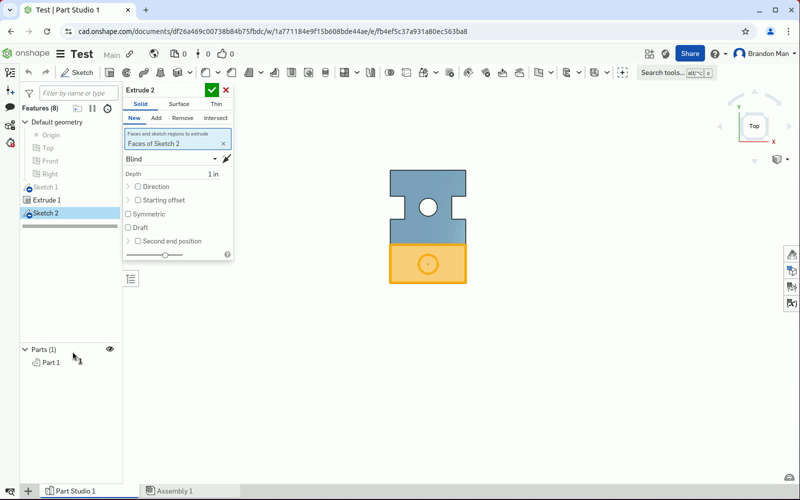
mouse_move(143, 106)
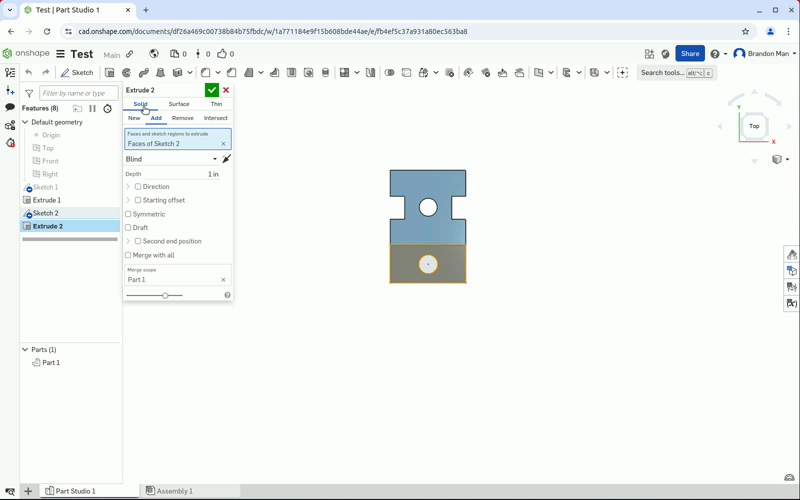
click(143, 106)
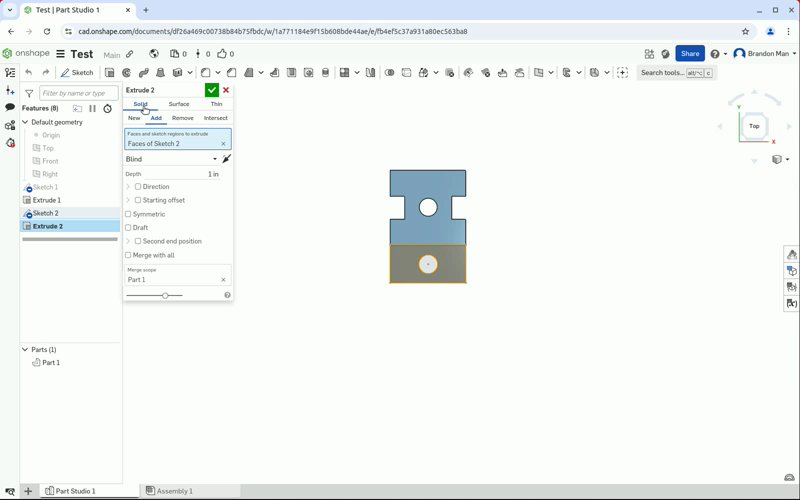
mouse_move(137, 120)
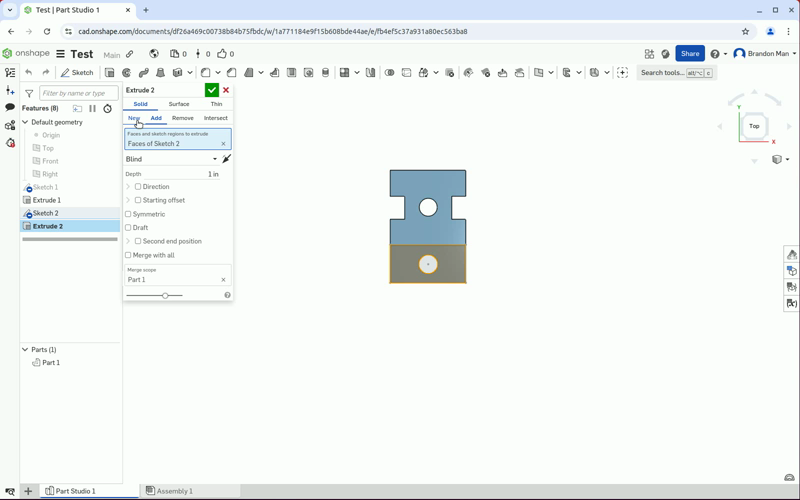
click(137, 120)
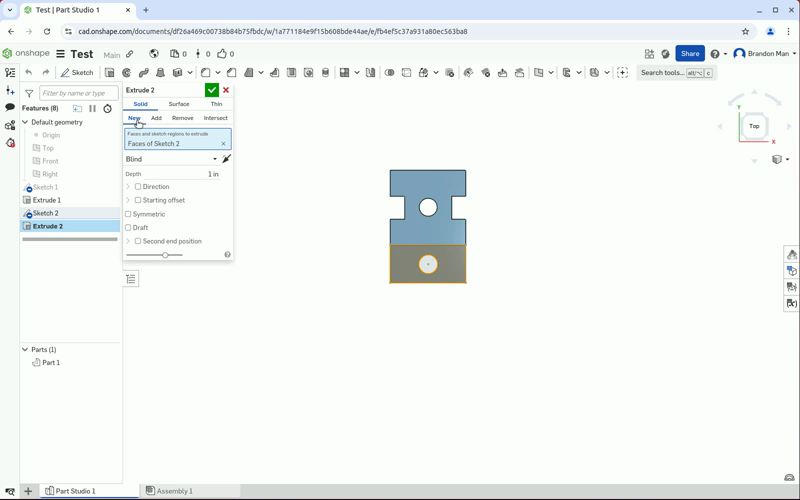
key(tab, 4)
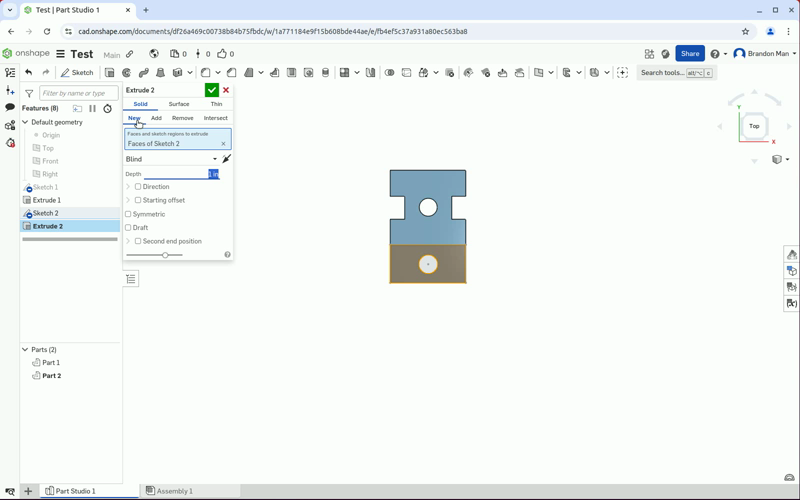
text(3.851)
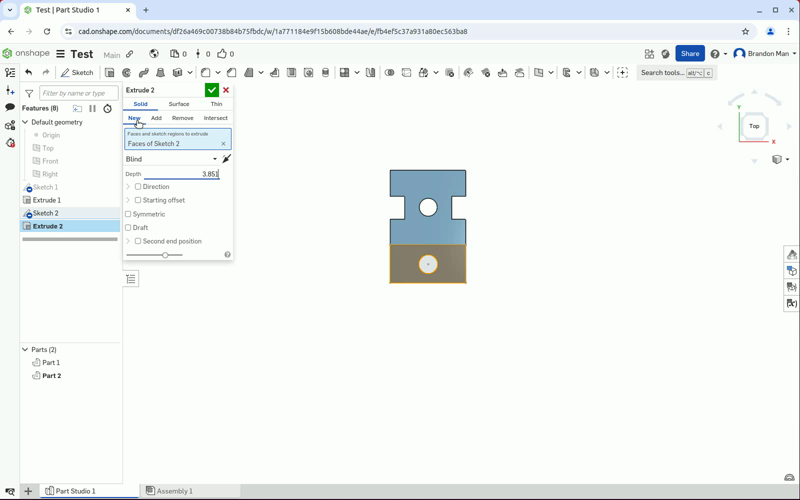
key(enter)
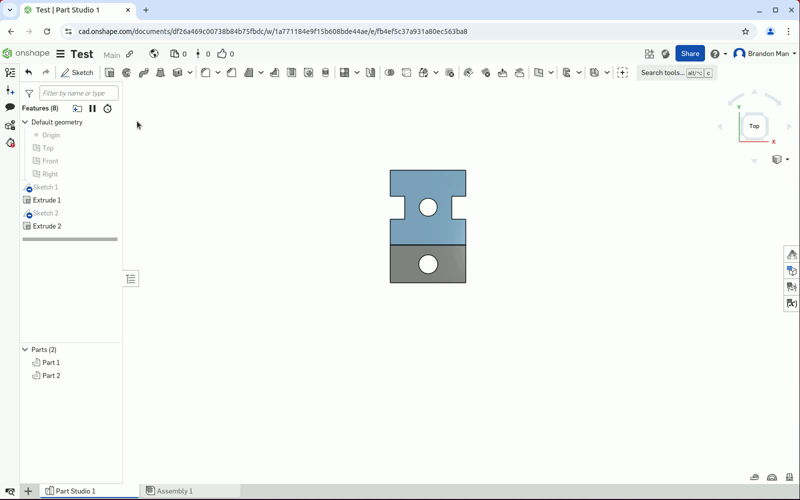
key(shift+h)
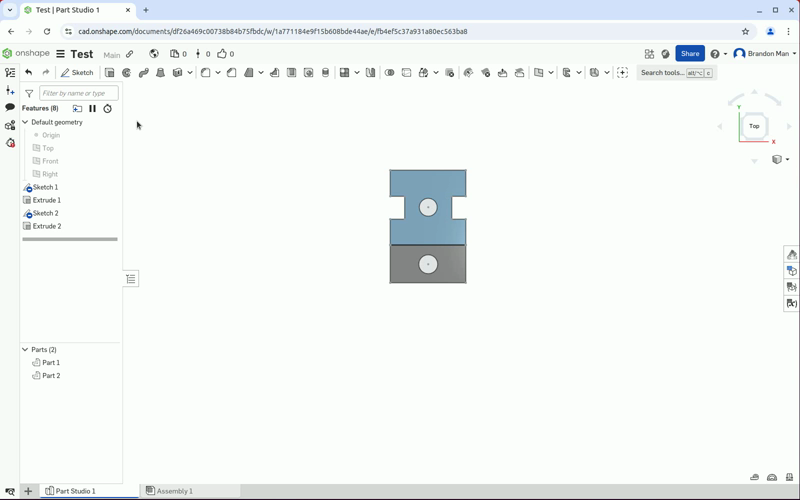
key(shift+h)
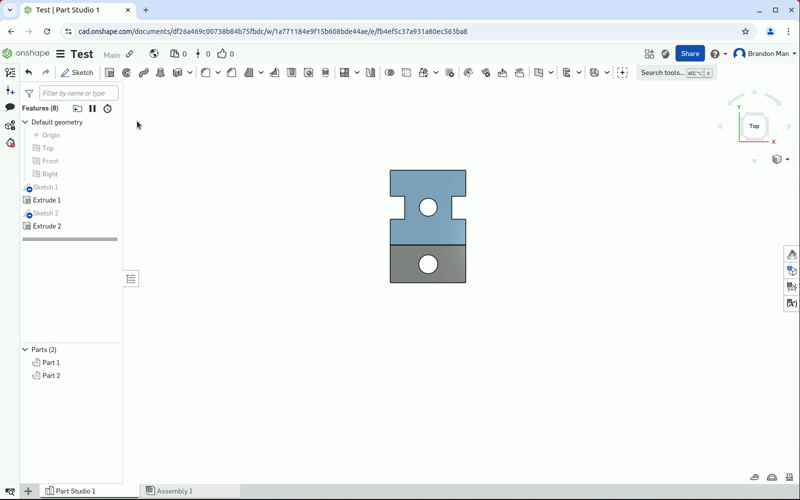
mouse_move(73, 189)
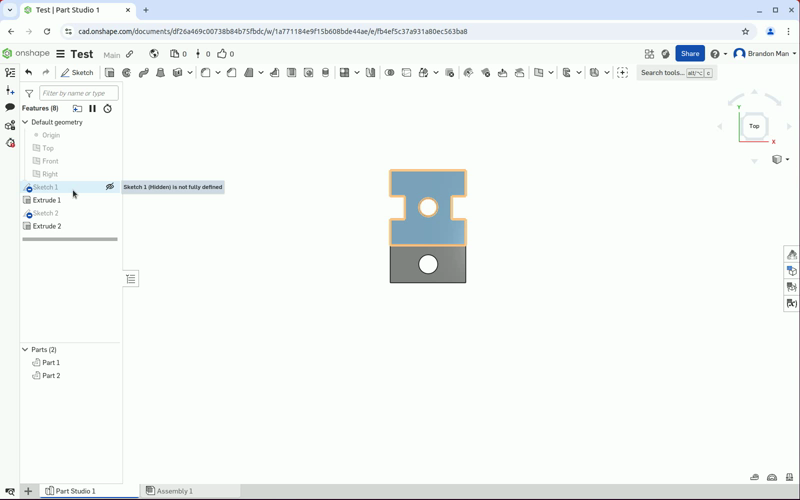
click(73, 189)
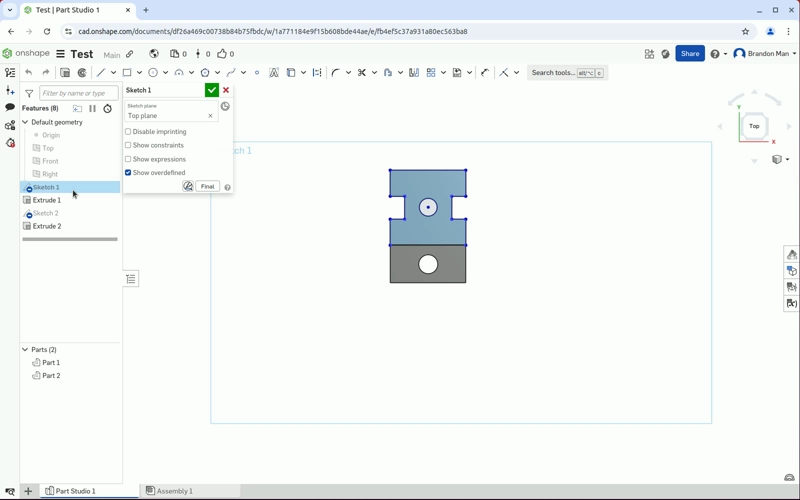
mouse_move(229, 92)
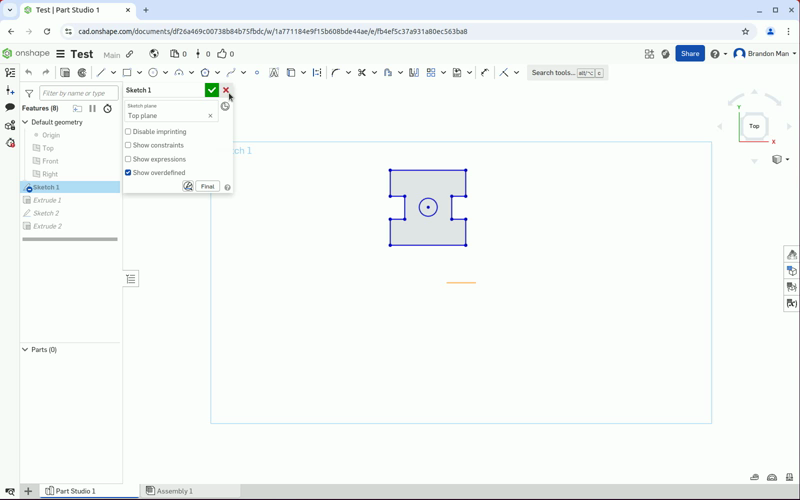
click(229, 92)
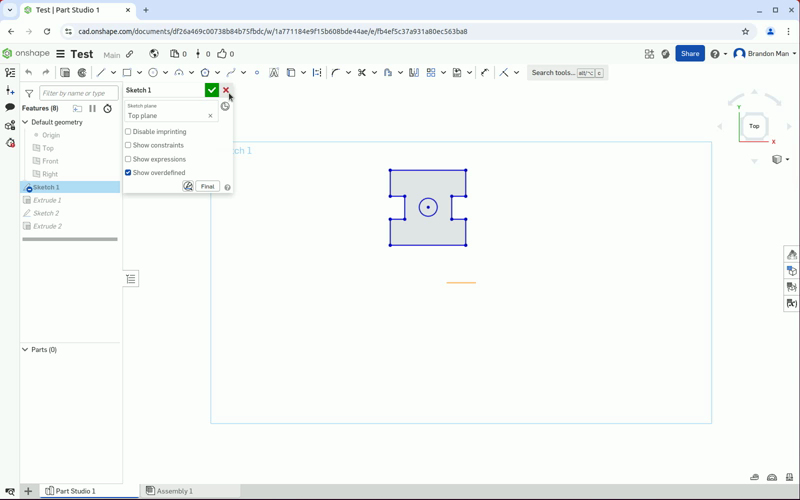
key(shift+s)
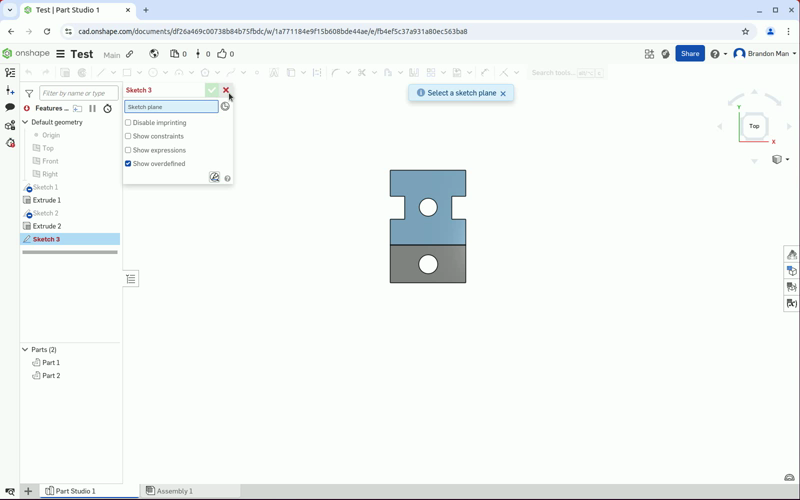
mouse_move(73, 150)
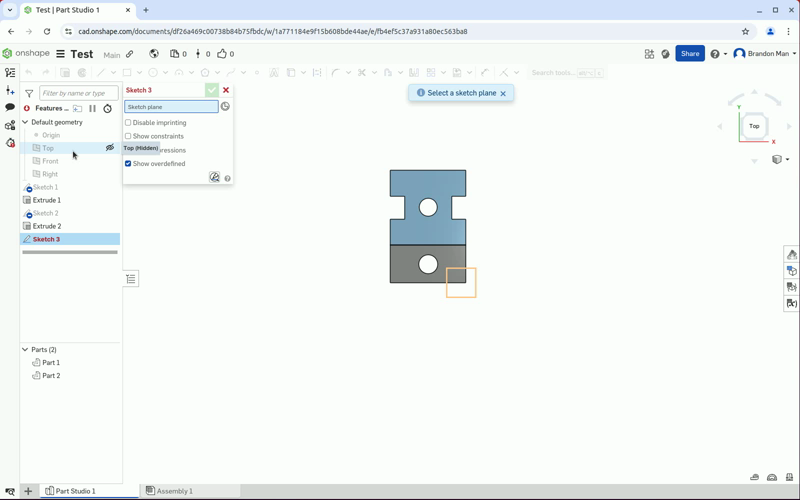
click(73, 150)
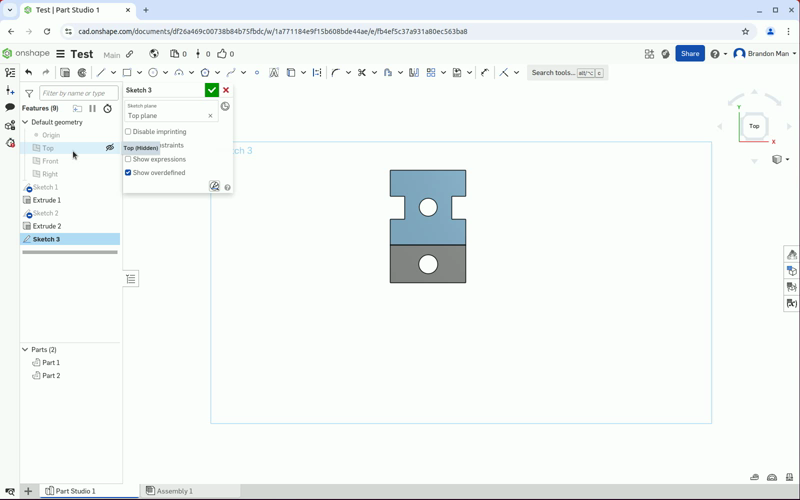
mouse_move(73, 352)
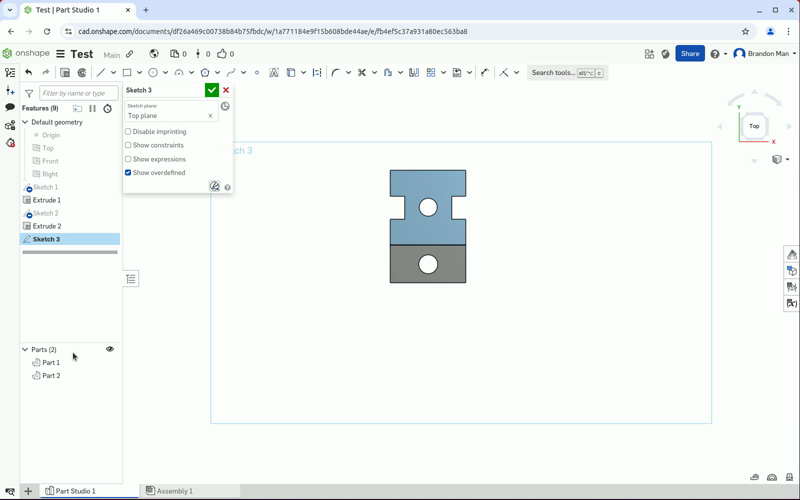
key(y)
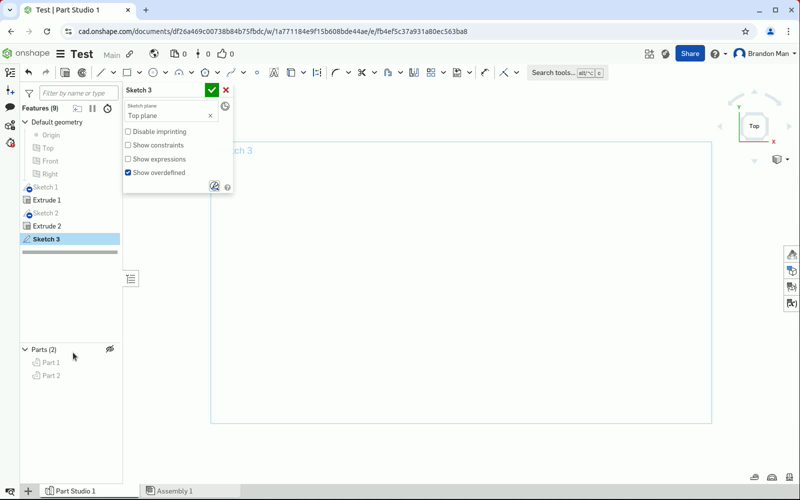
key(l)
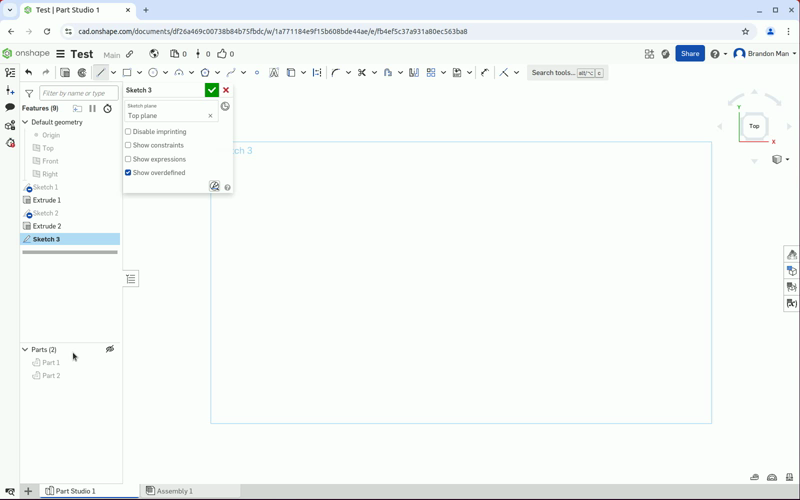
key_down(shift)
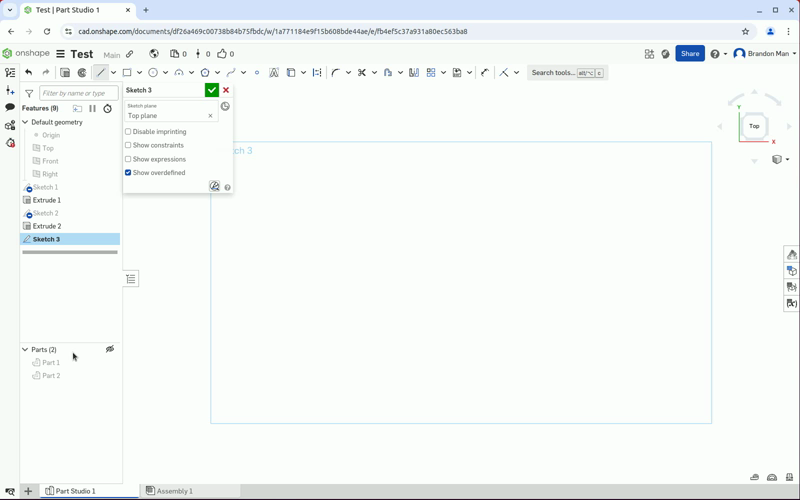
mouse_move(390, 218)
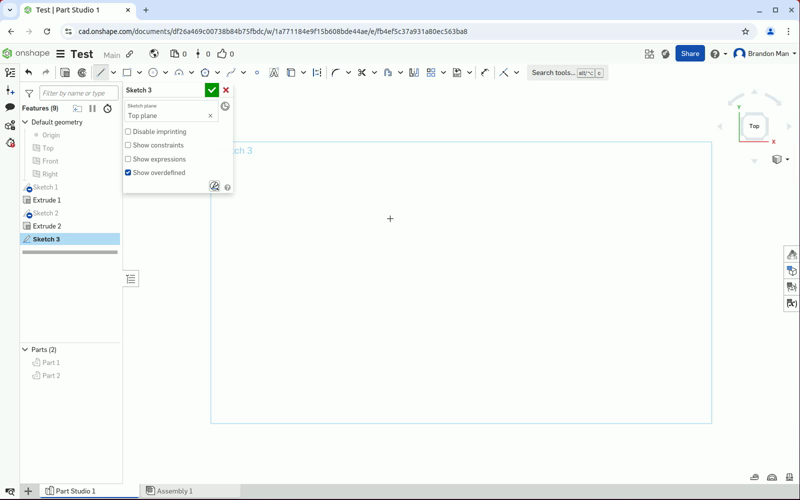
click(390, 218)
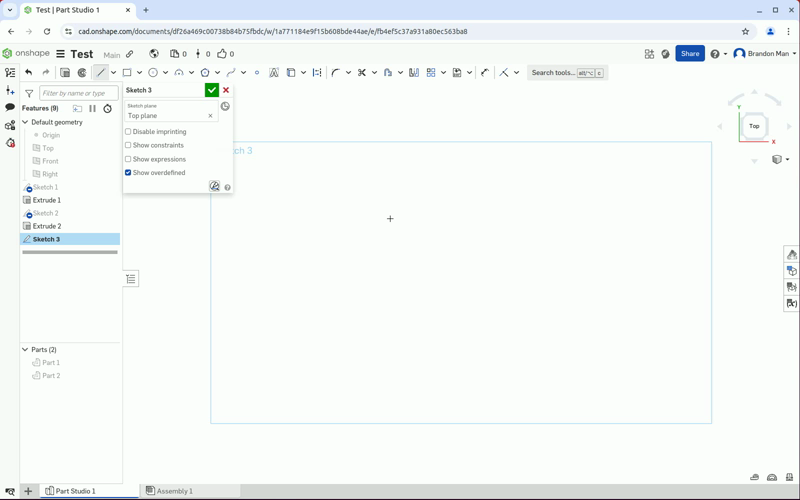
key_up(shift)
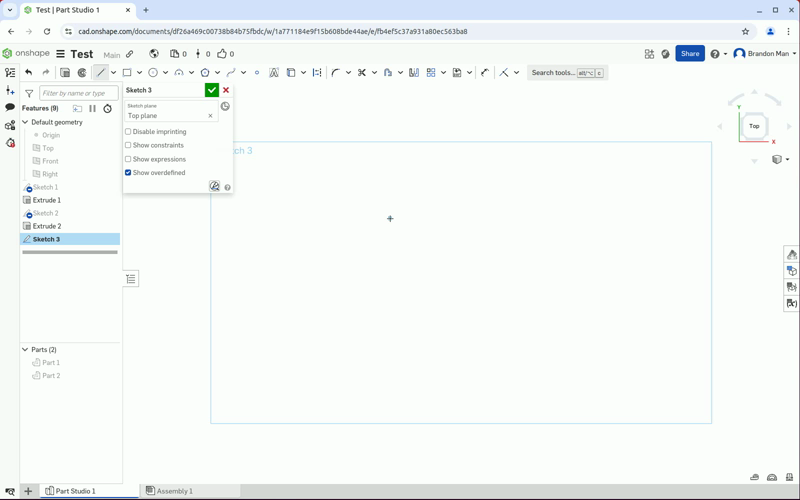
key_down(shift)
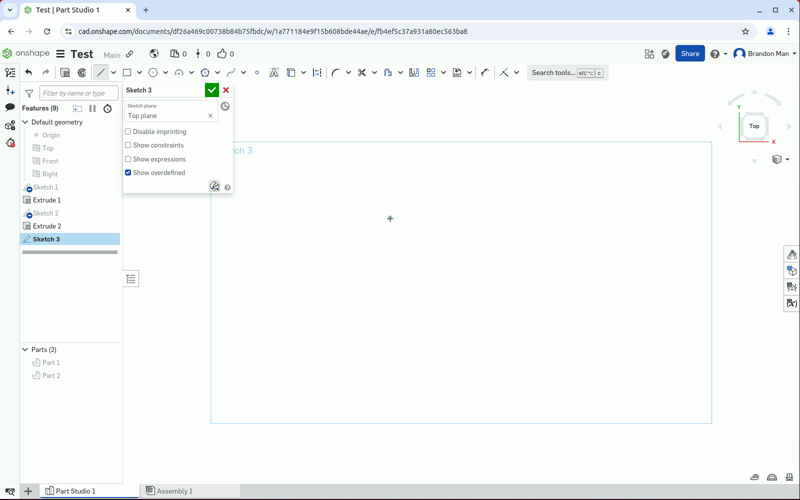
mouse_move(420, 218)
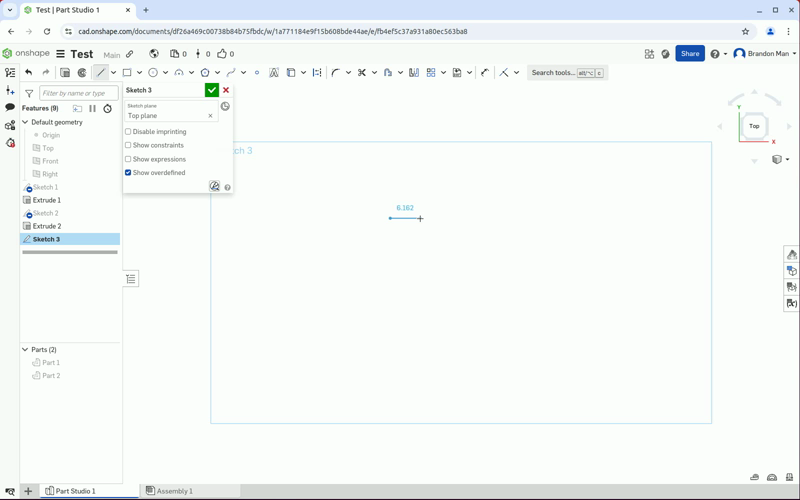
mouse_move(404, 218)
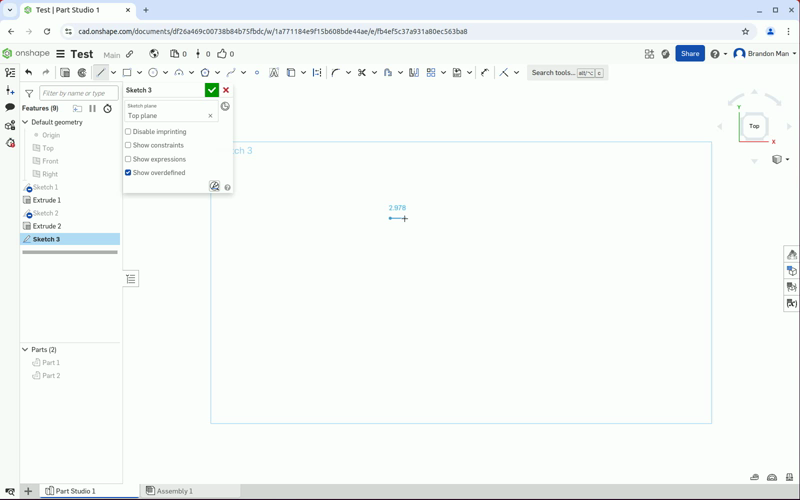
click(404, 218)
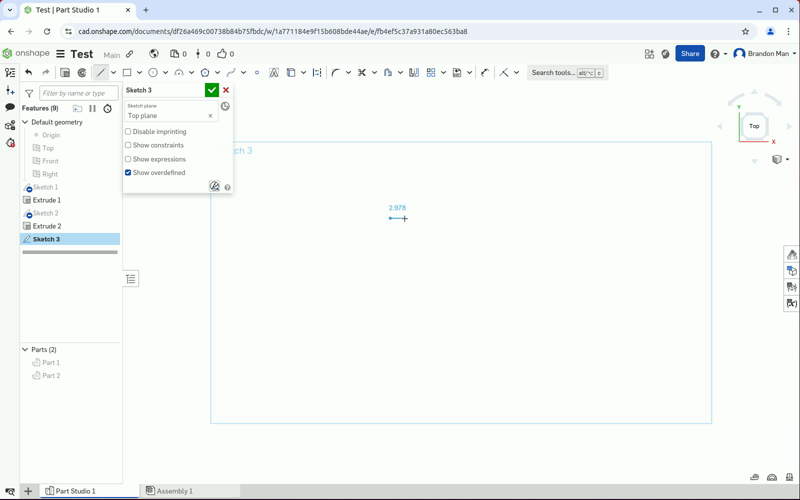
key_up(shift)
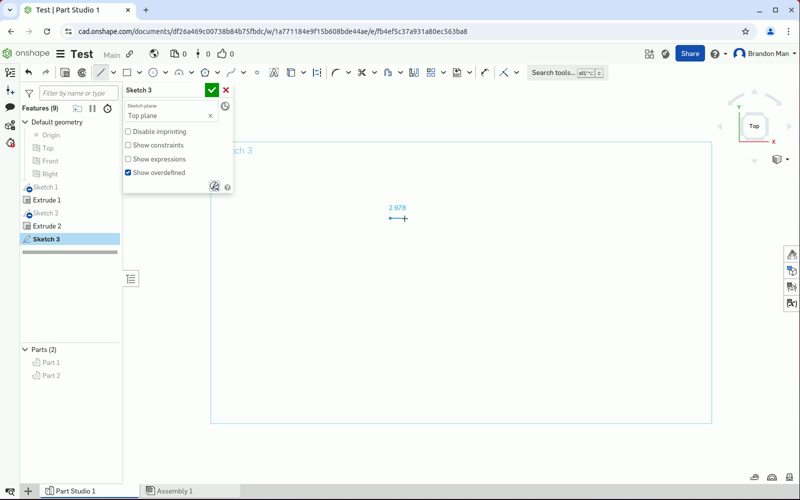
key_down(shift)
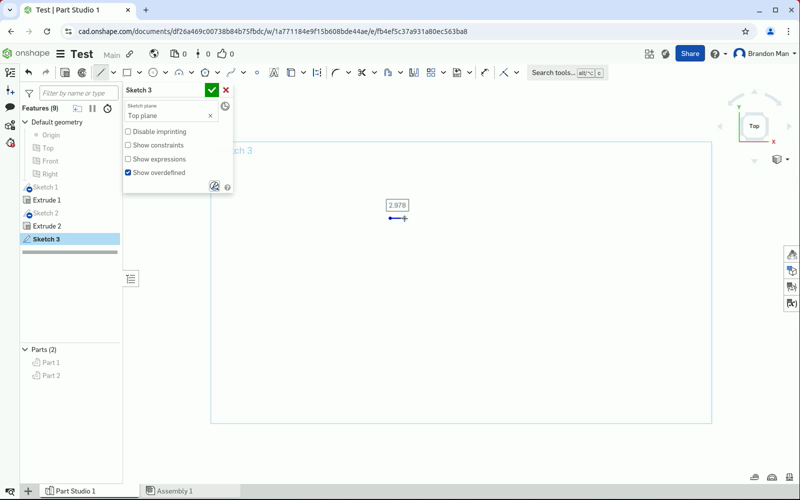
mouse_move(434, 218)
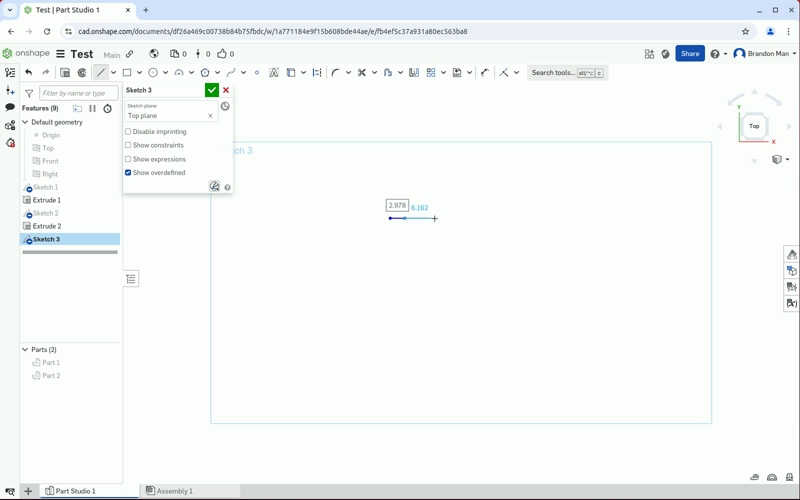
mouse_move(404, 195)
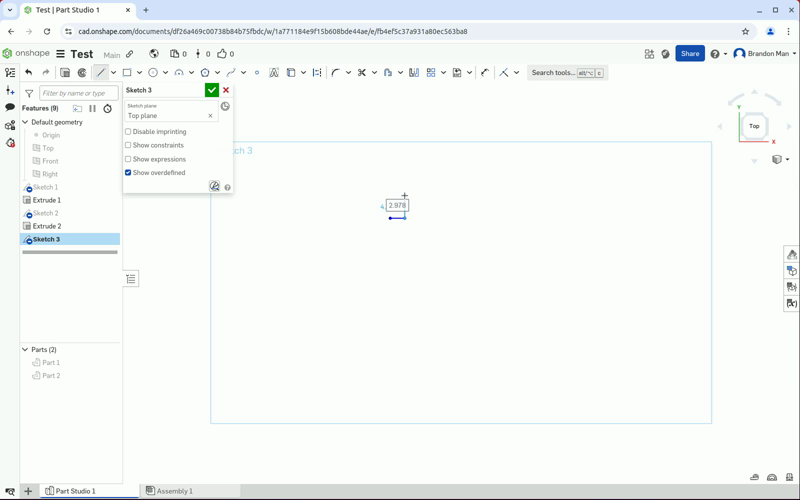
click(404, 195)
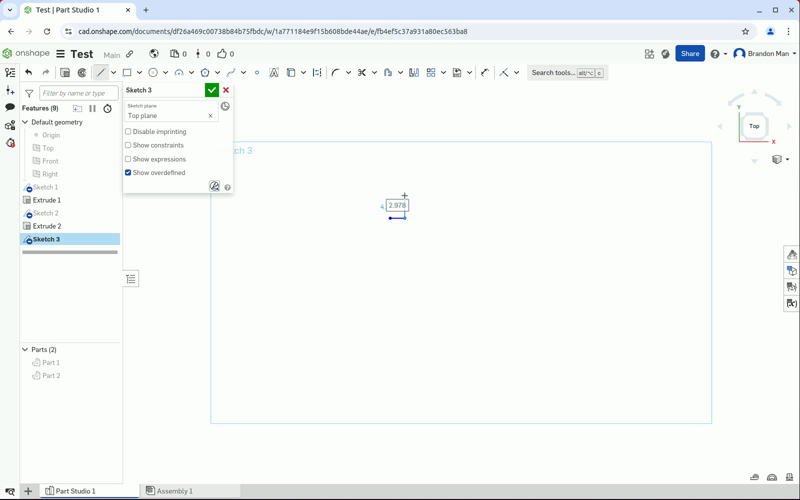
key_up(shift)
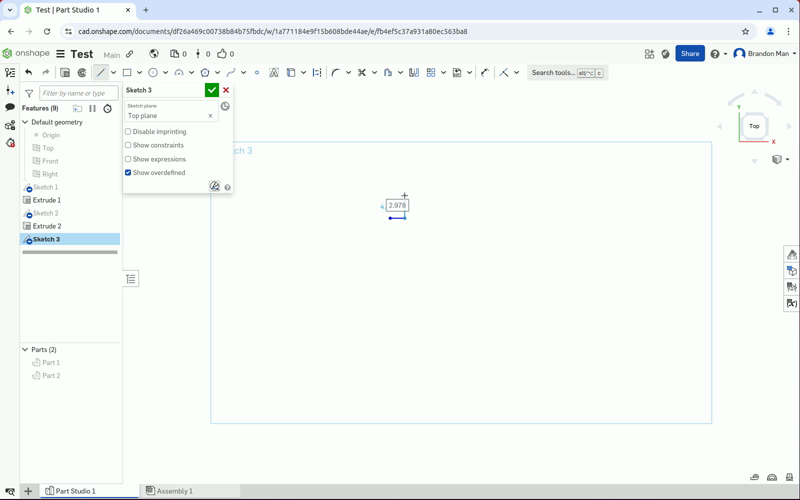
key_down(shift)
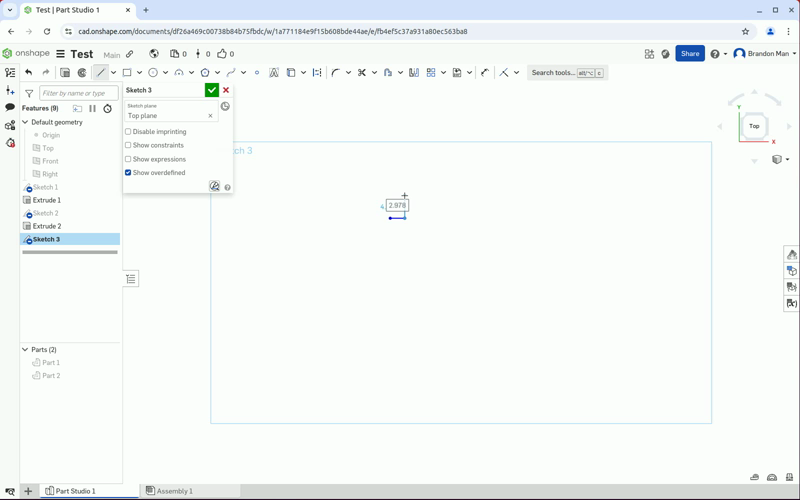
mouse_move(434, 195)
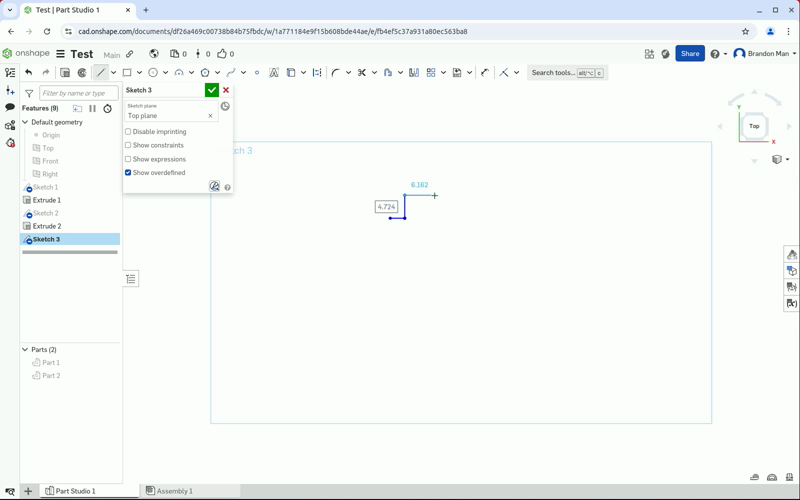
mouse_move(390, 195)
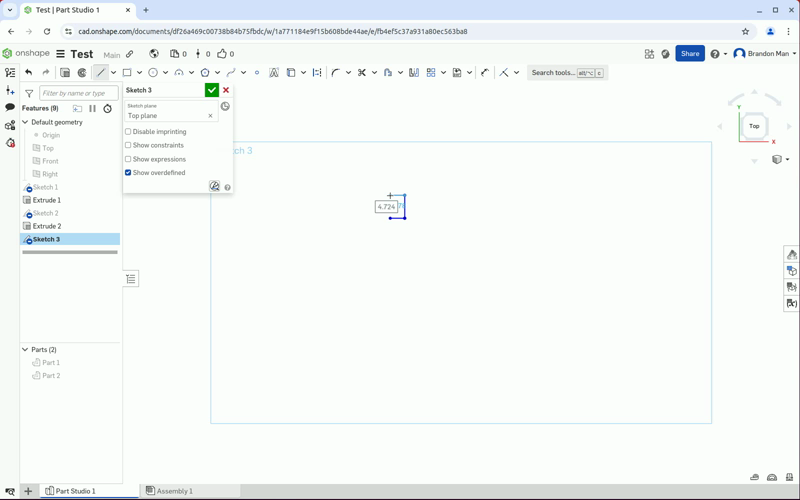
click(390, 195)
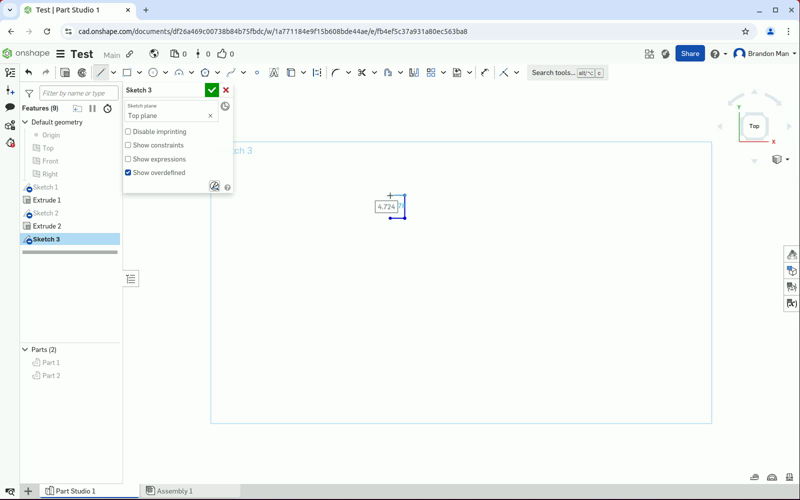
key_up(shift)
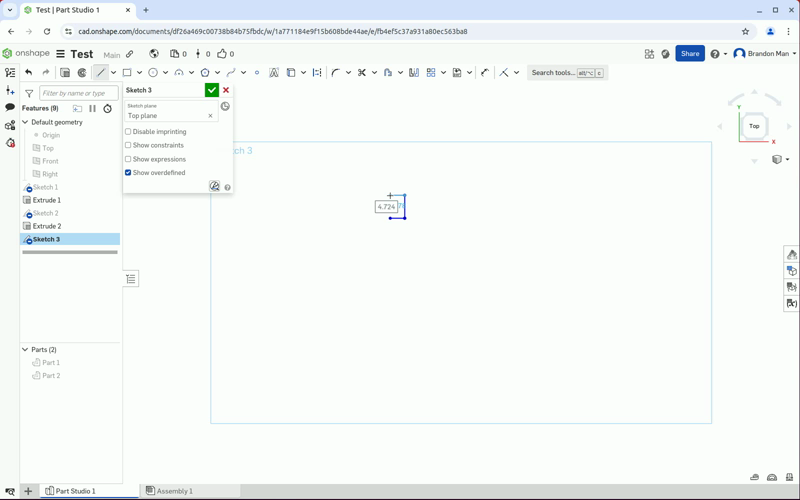
mouse_move(420, 195)
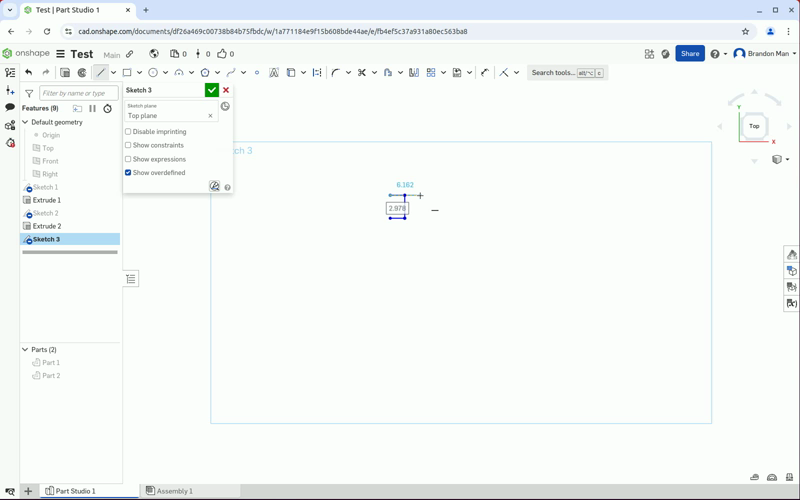
key_down(shift)
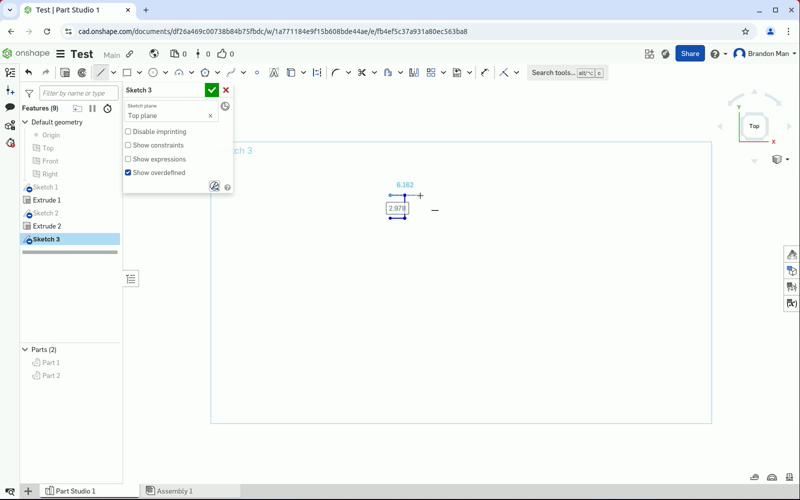
mouse_move(390, 218)
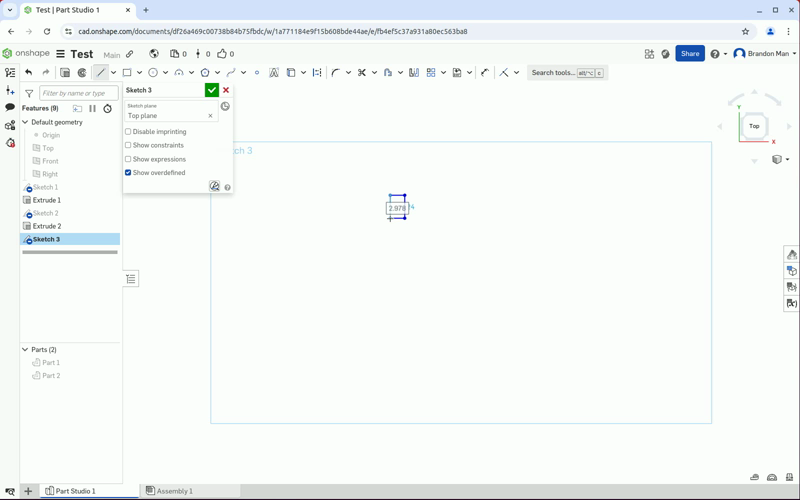
key_up(shift)
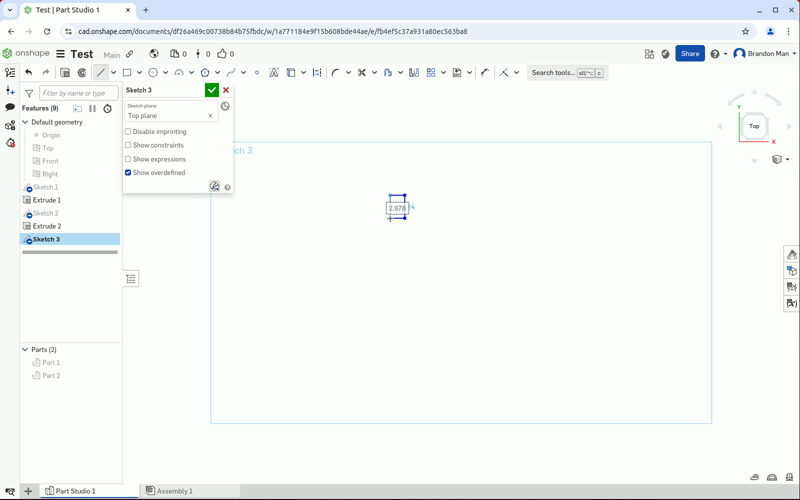
click(390, 218)
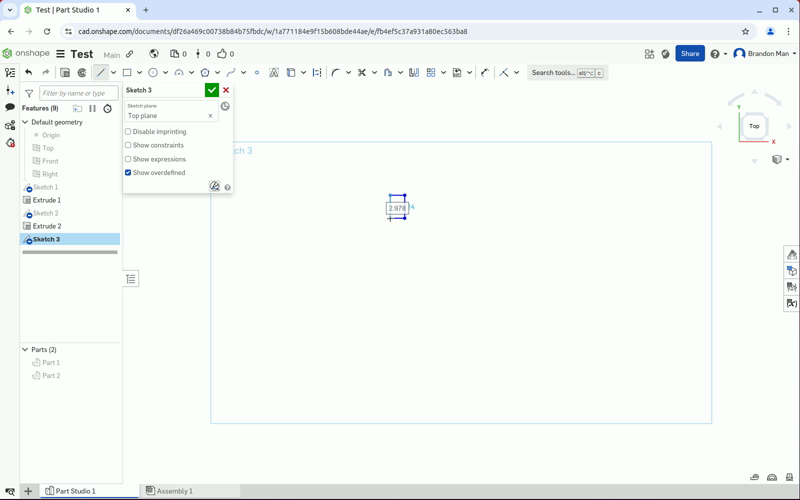
key(esc)
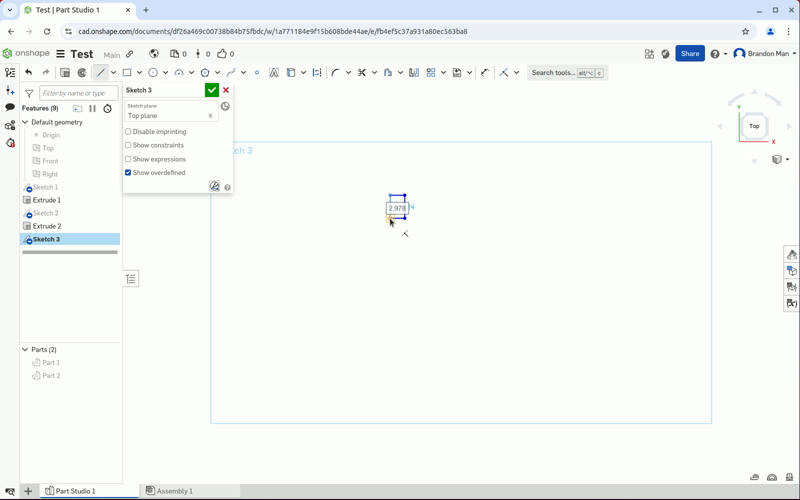
mouse_move(395, 217)
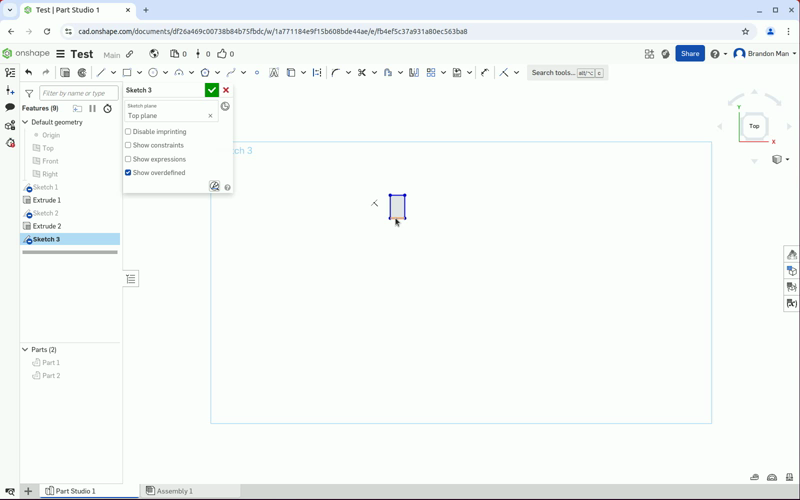
scroll(6)
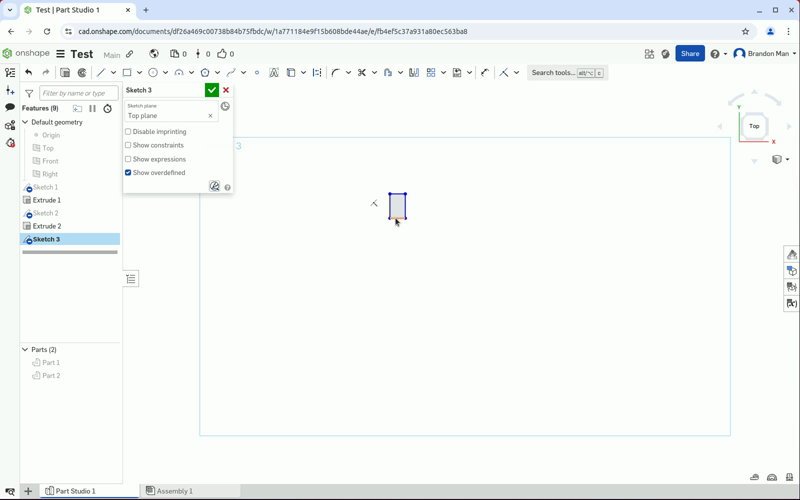
scroll(6)
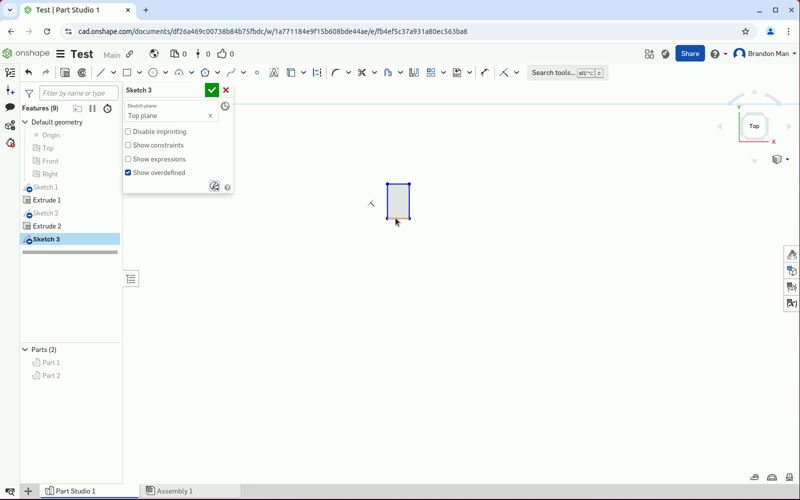
scroll(6)
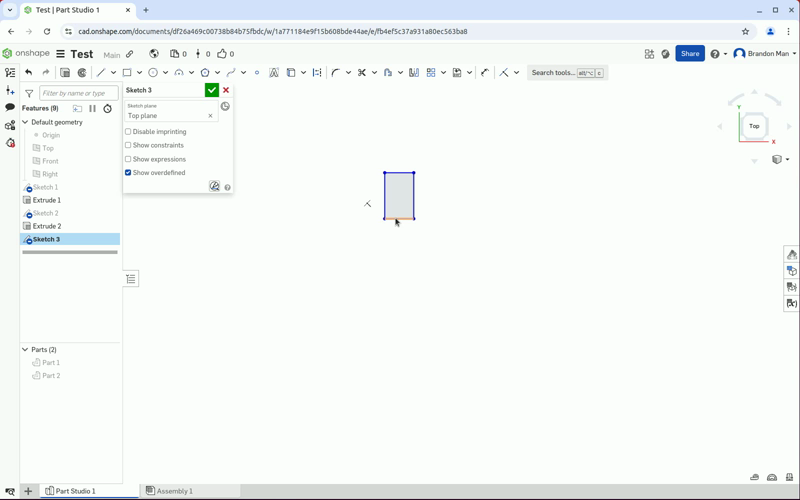
scroll(6)
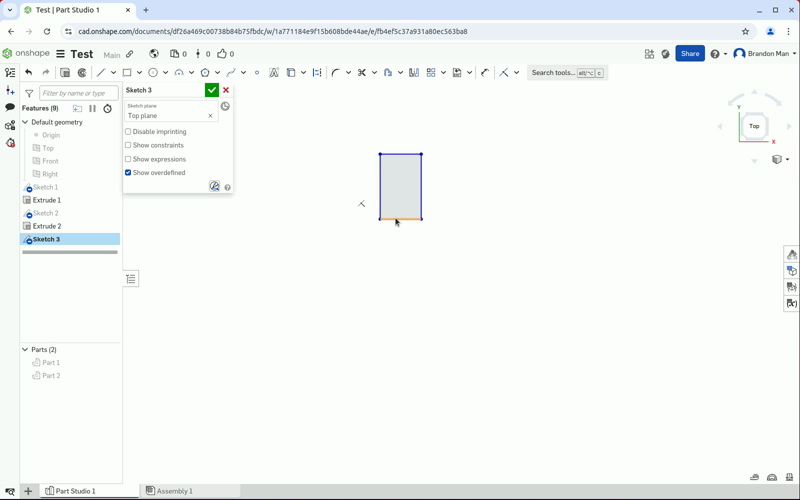
scroll(6)
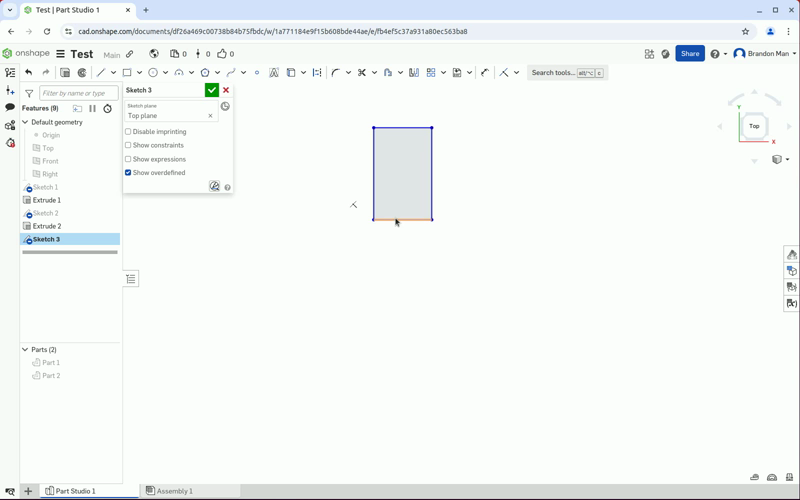
scroll(6)
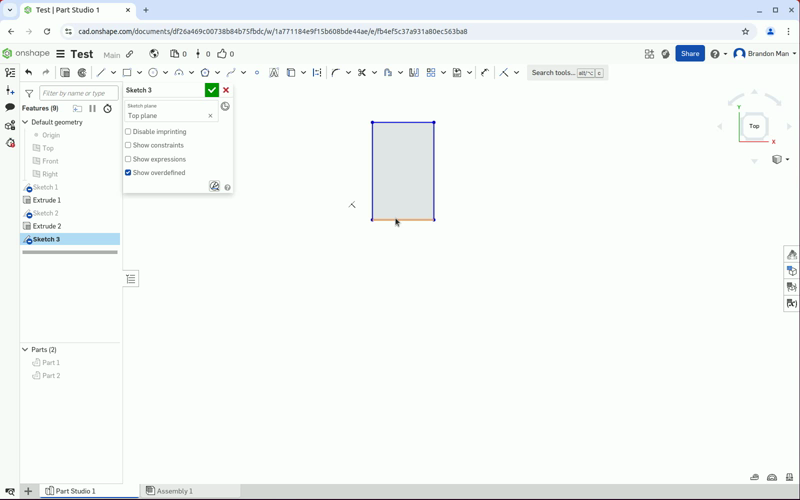
scroll(6)
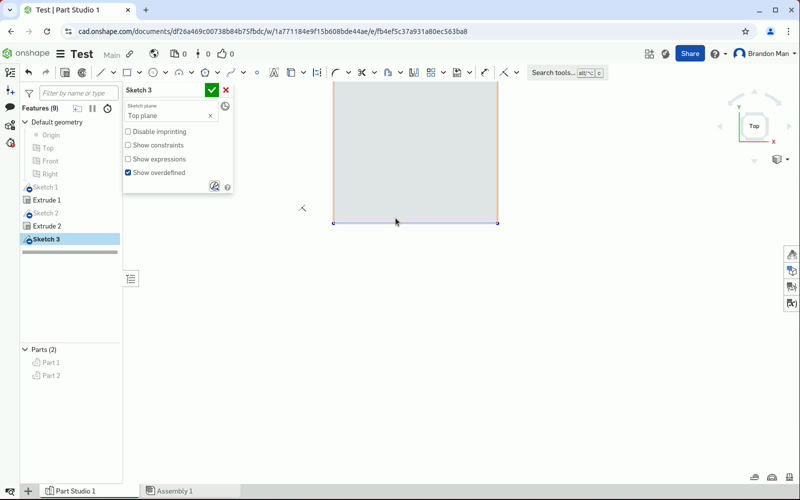
click(395, 217)
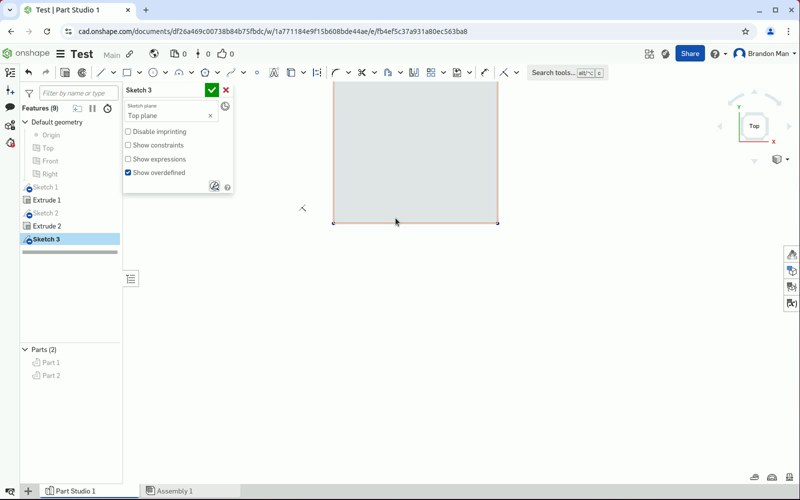
scroll(-6)
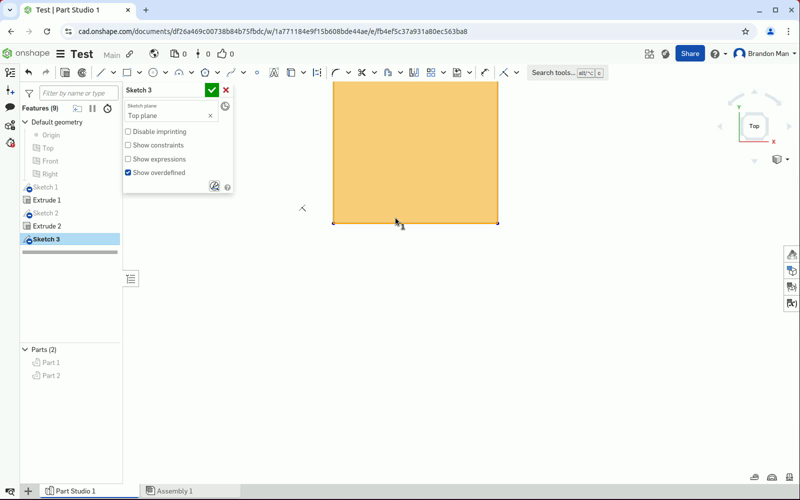
scroll(-6)
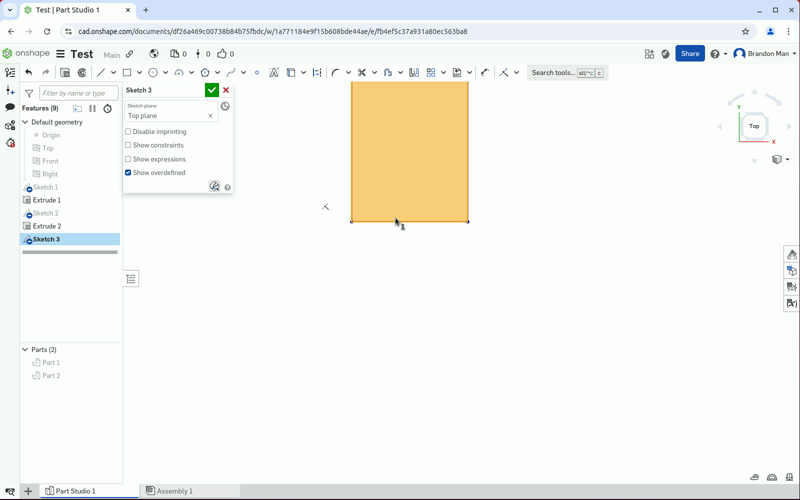
scroll(-6)
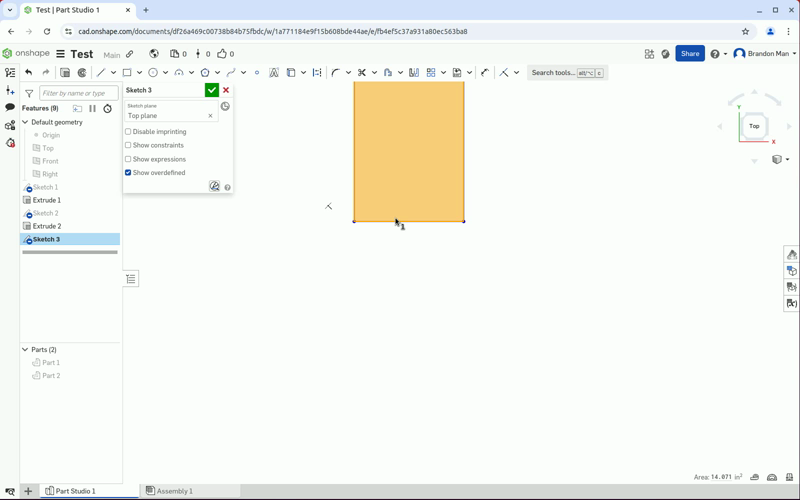
scroll(-6)
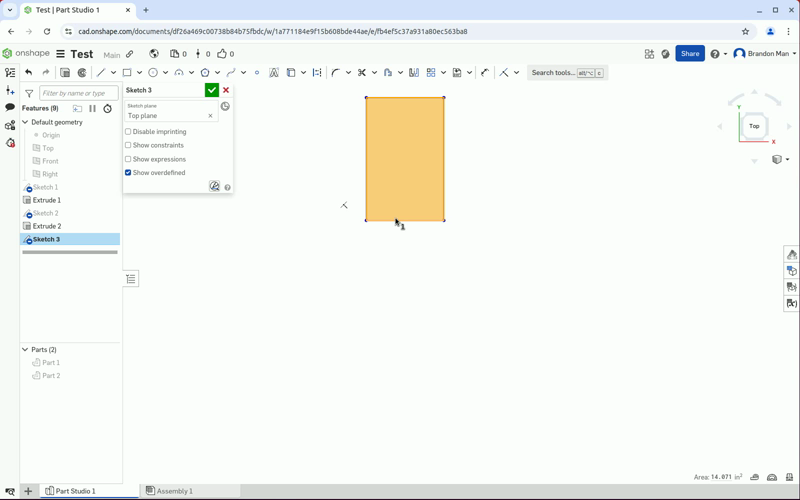
scroll(-6)
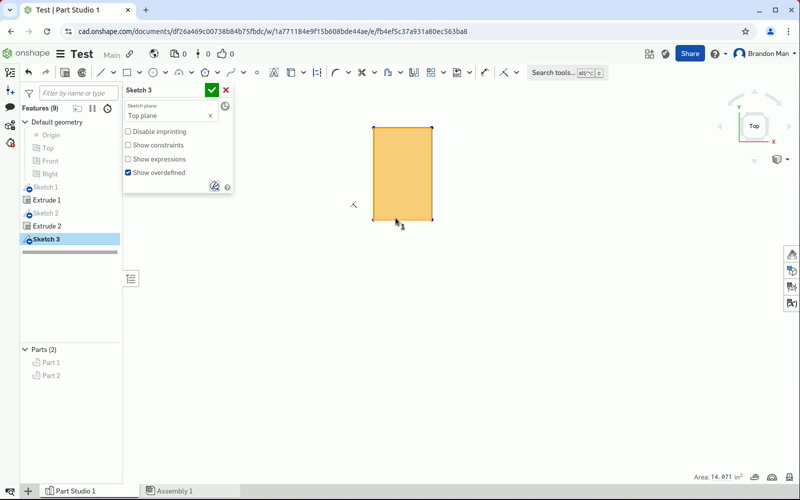
scroll(-6)
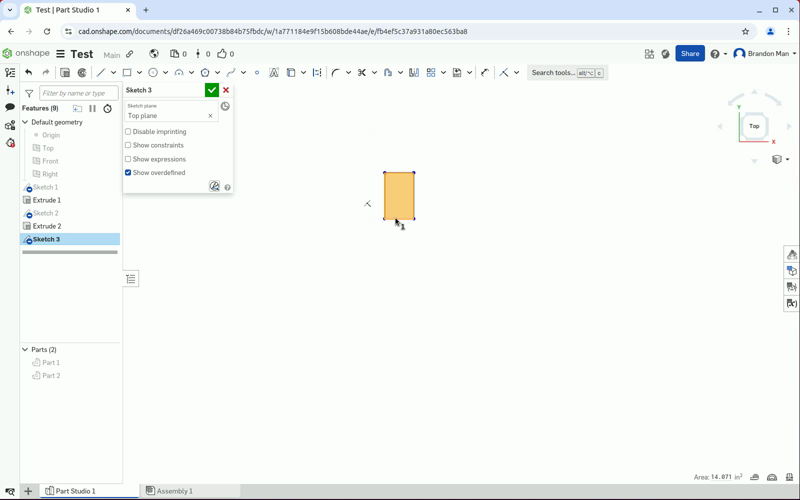
scroll(-6)
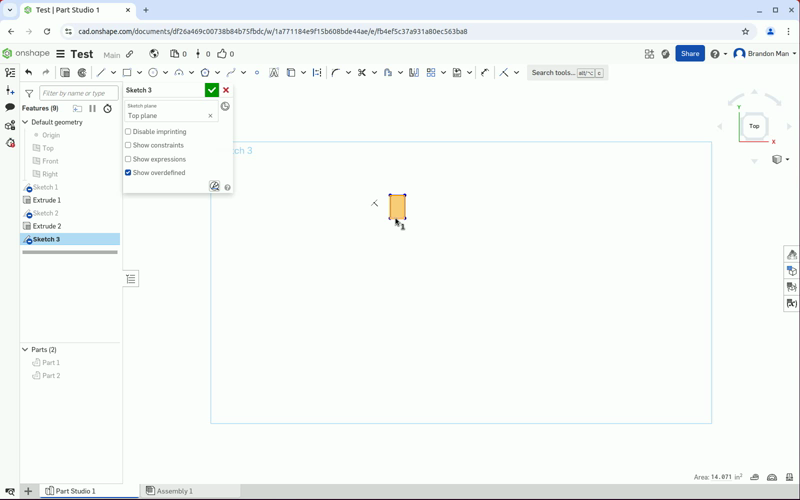
mouse_move(73, 352)
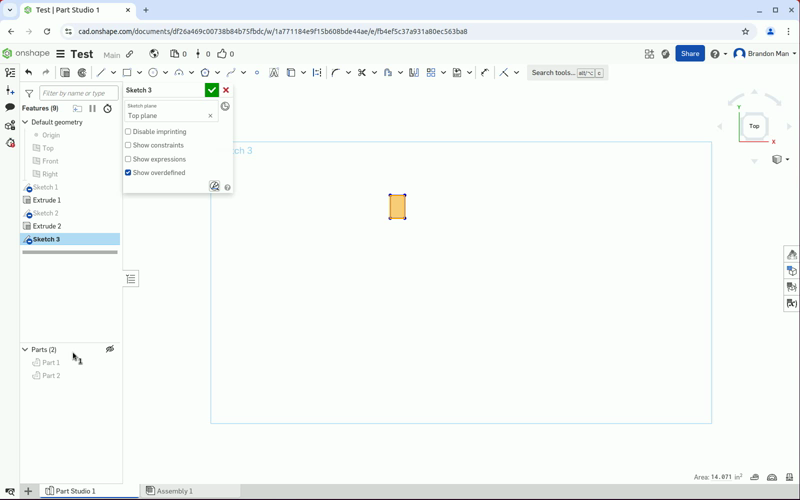
key(shift+y)
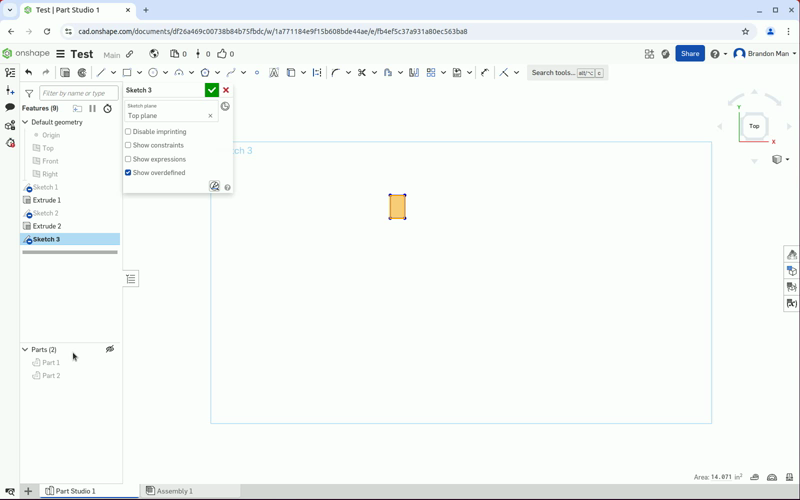
key(shift+e)
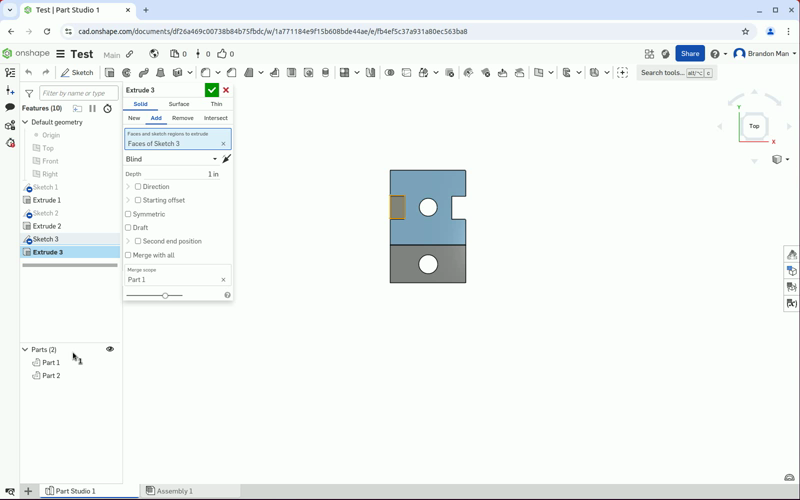
mouse_move(143, 106)
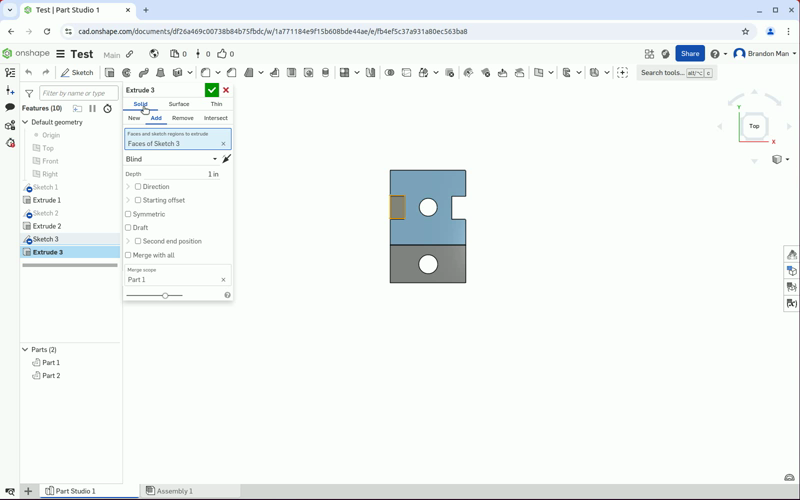
click(143, 106)
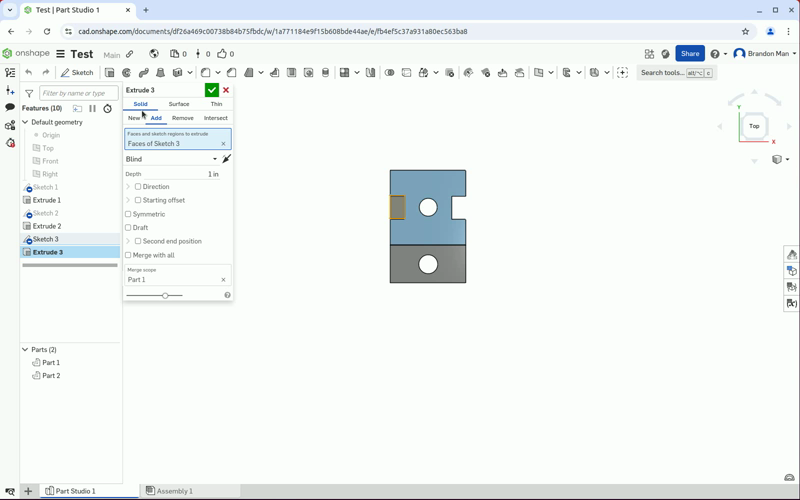
mouse_move(137, 120)
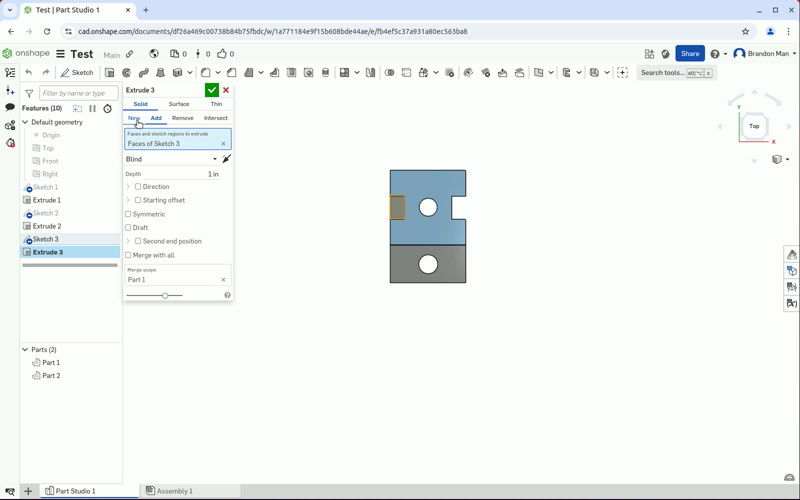
click(137, 120)
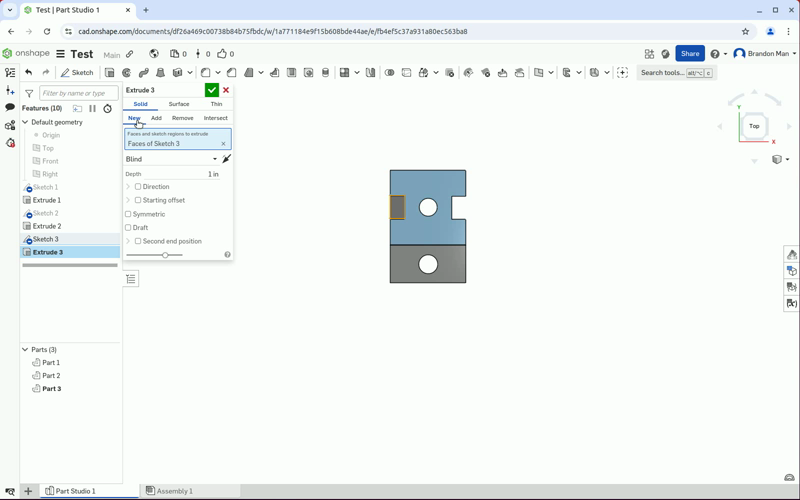
key(tab, 4)
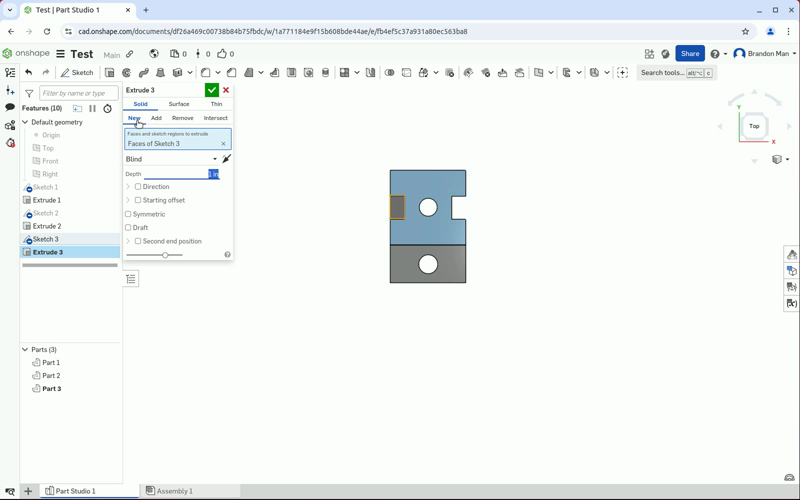
text(7.703)
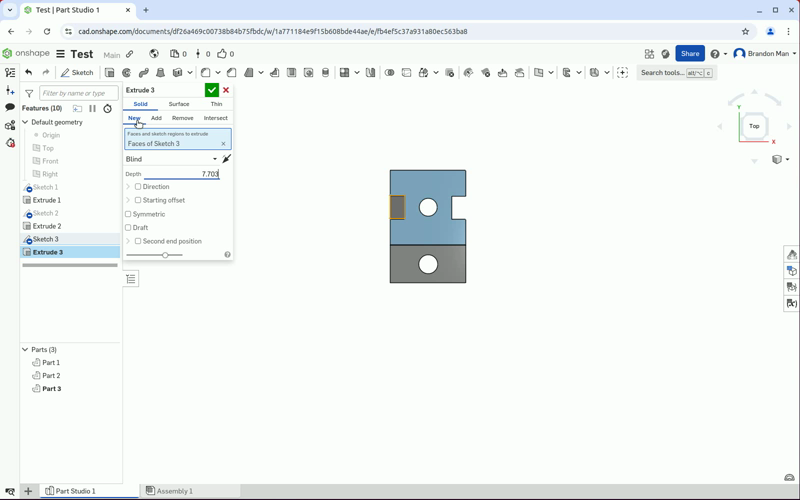
key(enter)
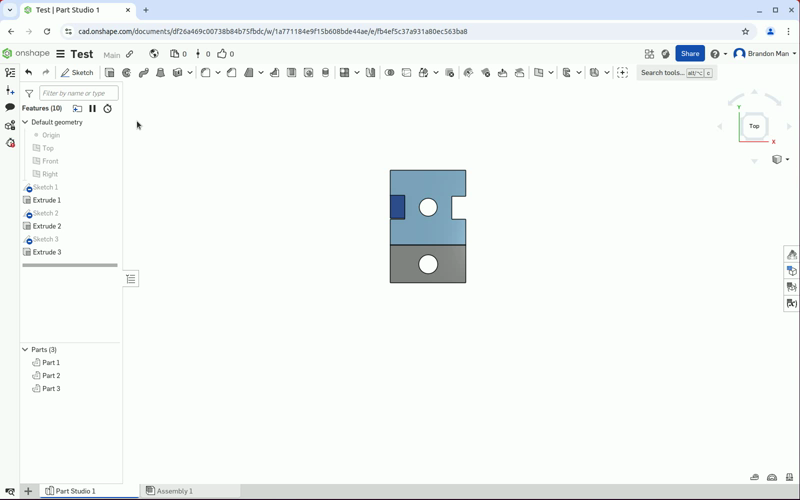
key(shift+h)
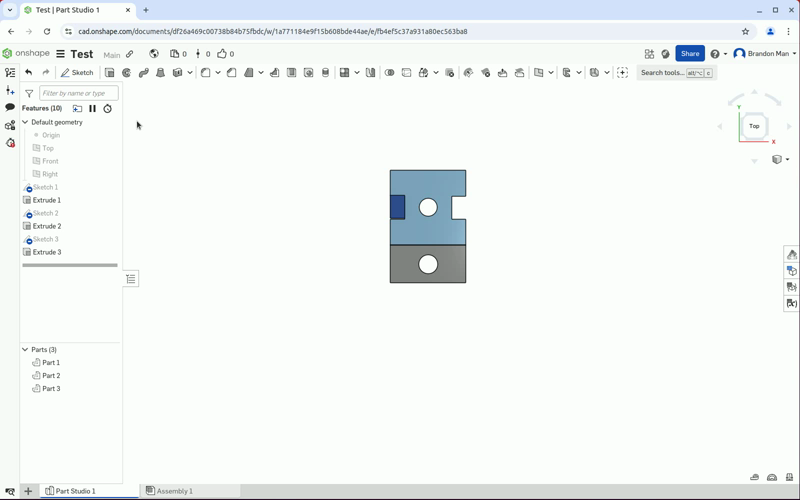
key(shift+h)
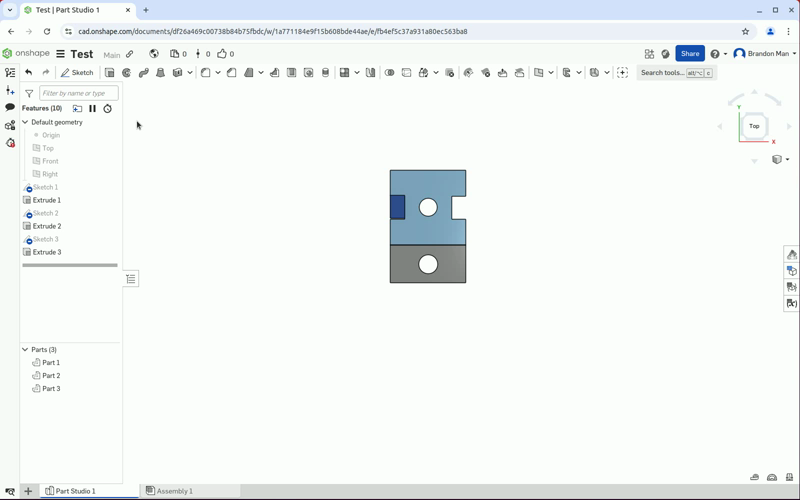
mouse_move(73, 189)
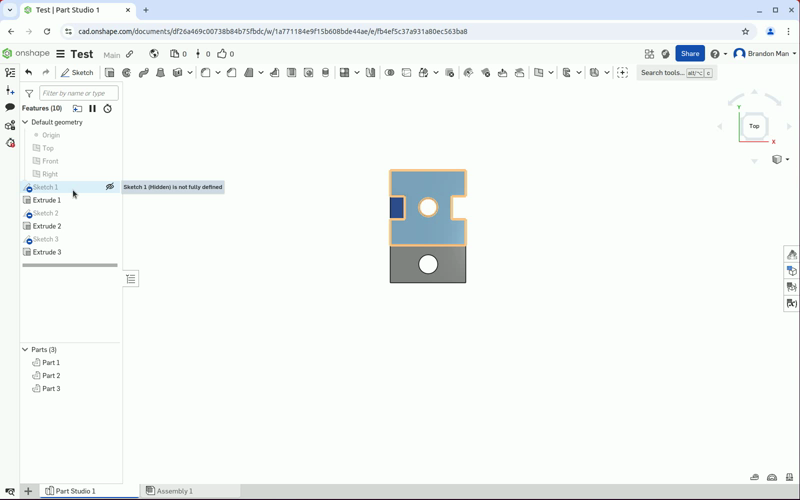
click(73, 189)
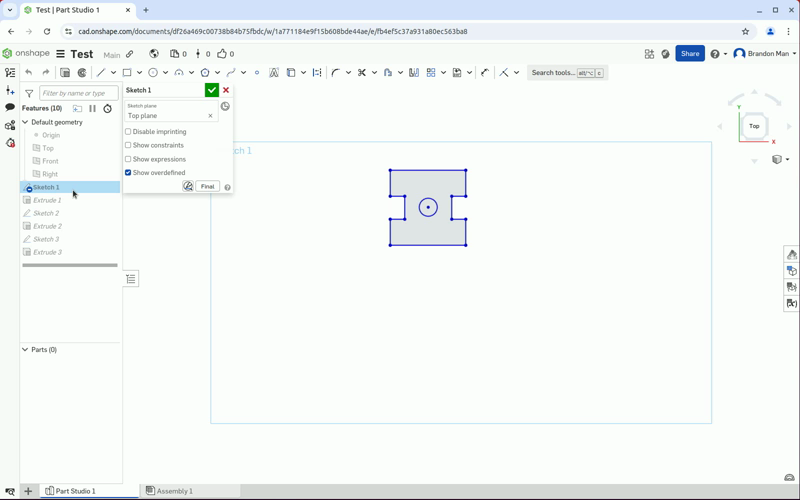
mouse_move(229, 92)
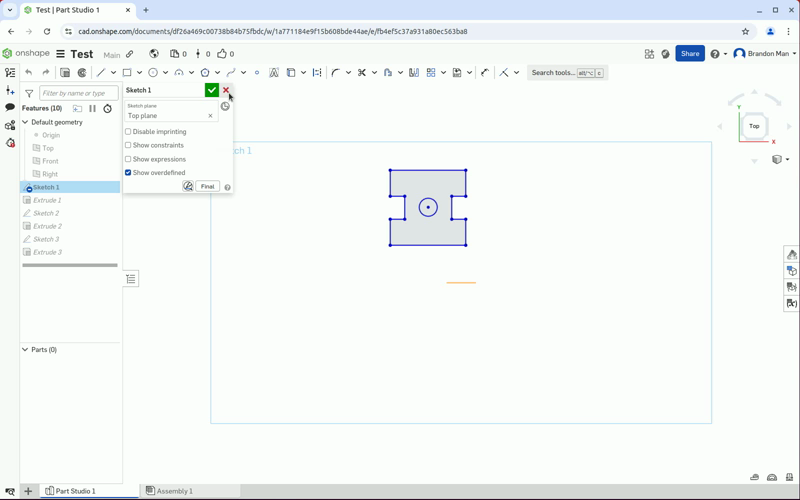
click(229, 92)
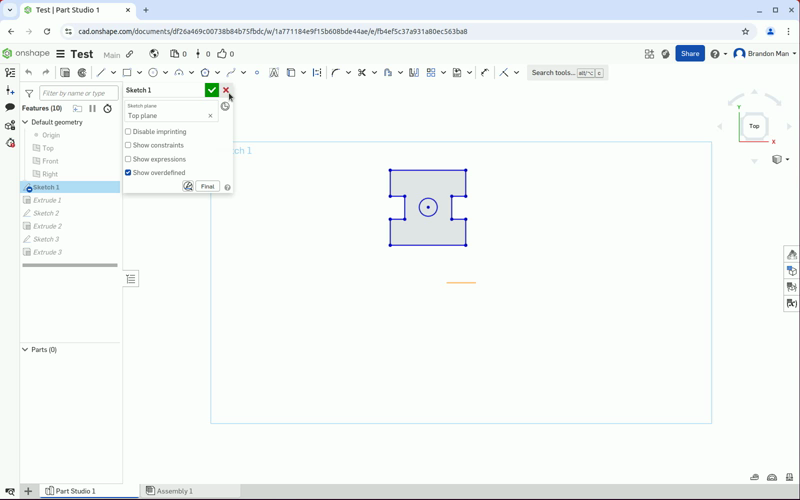
key(shift+s)
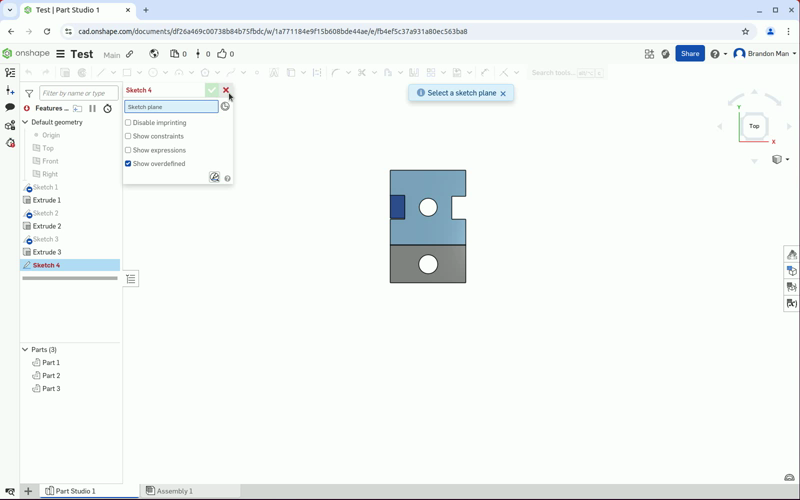
mouse_move(73, 150)
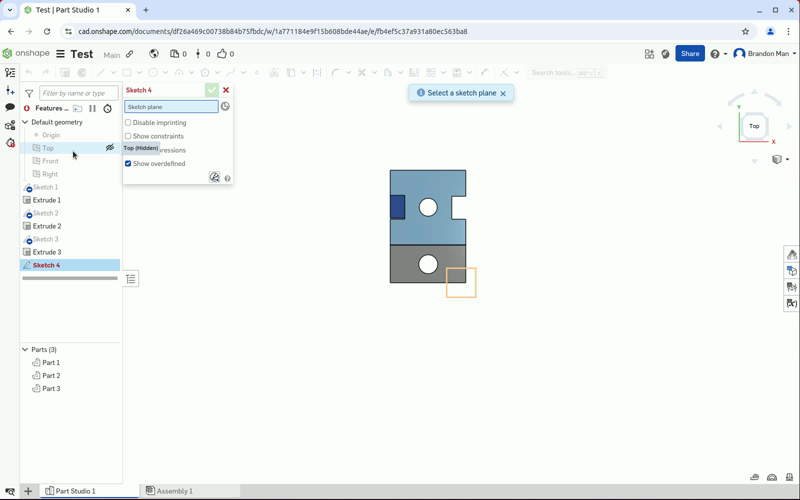
click(73, 150)
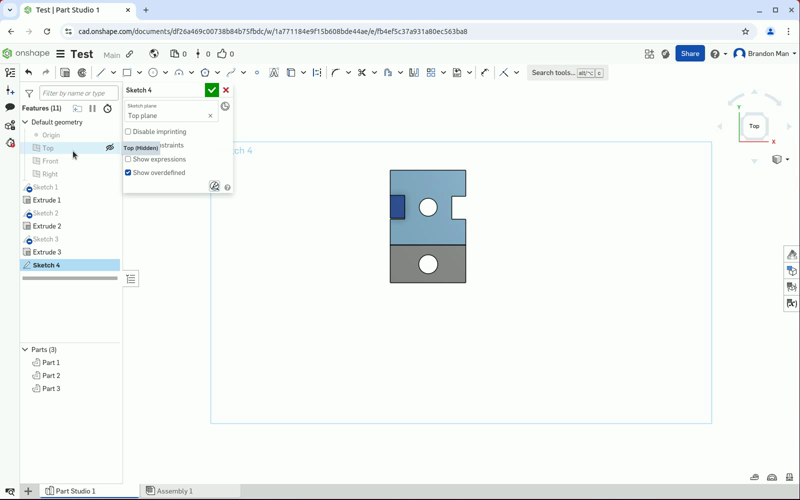
mouse_move(73, 352)
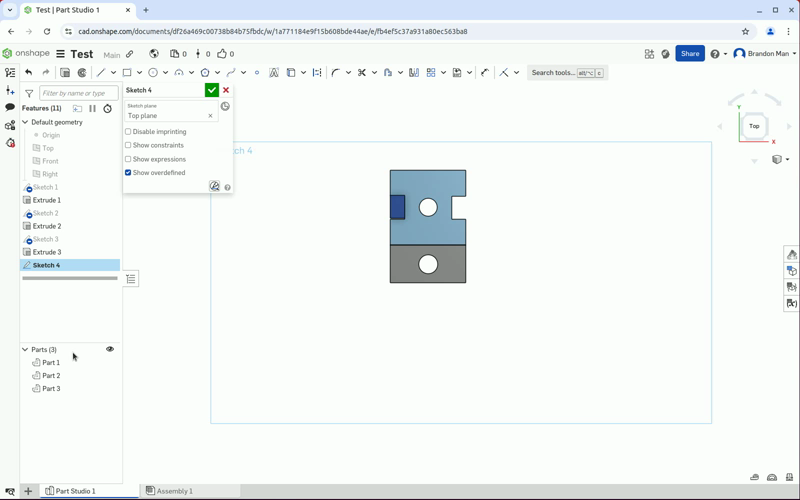
key(y)
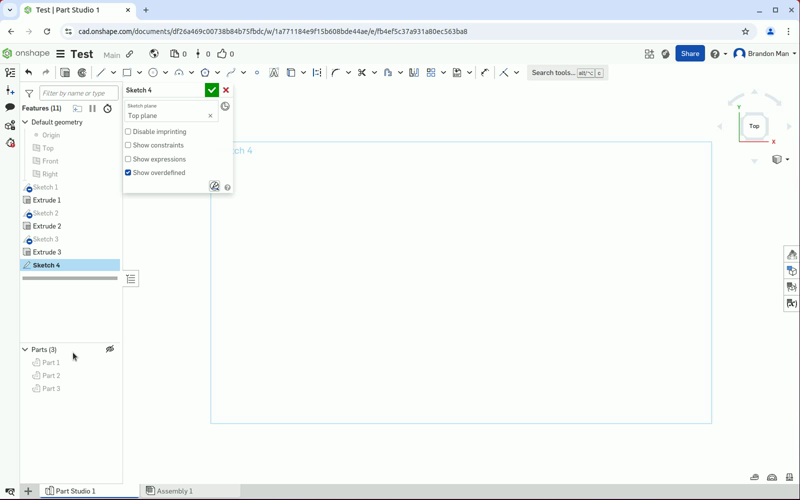
key(l)
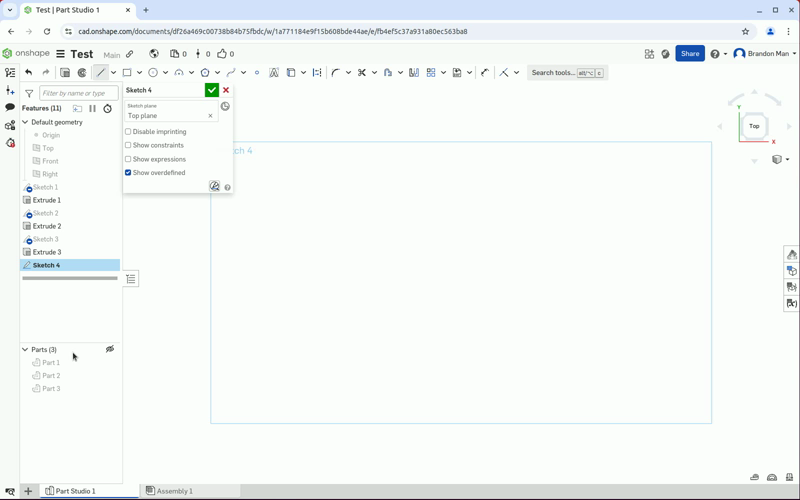
key_down(shift)
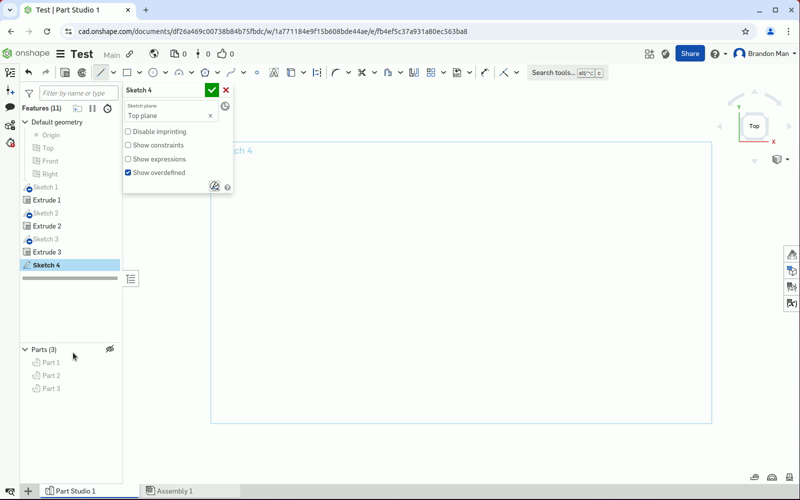
mouse_move(451, 218)
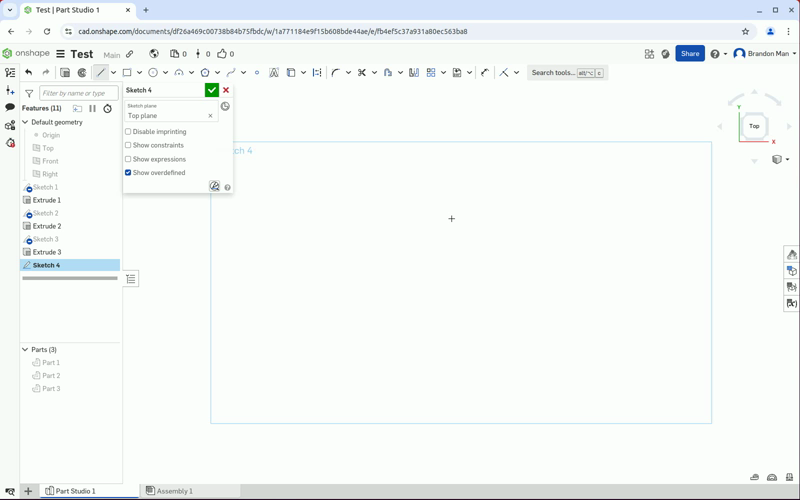
click(451, 218)
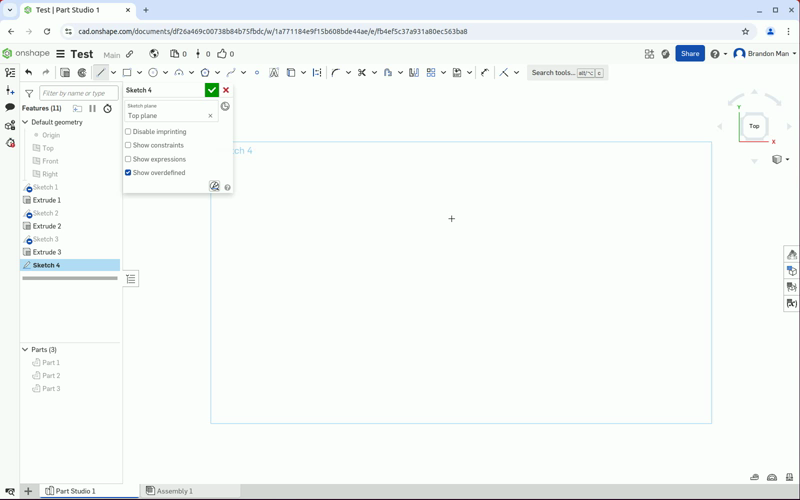
key_up(shift)
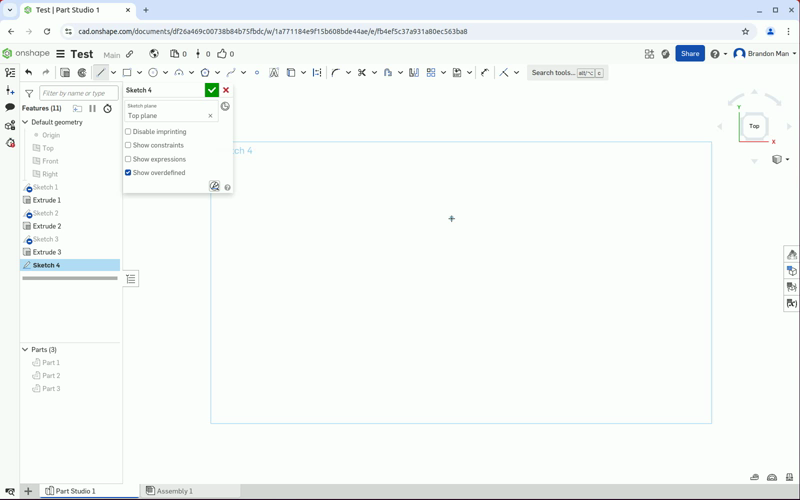
key_down(shift)
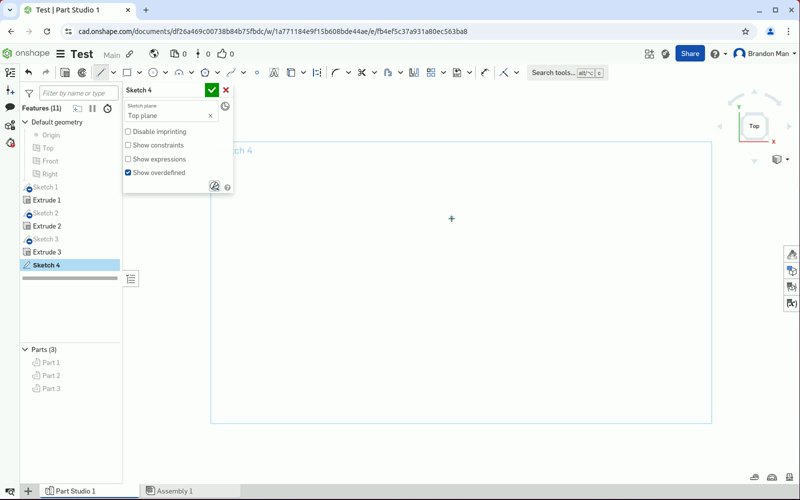
mouse_move(481, 218)
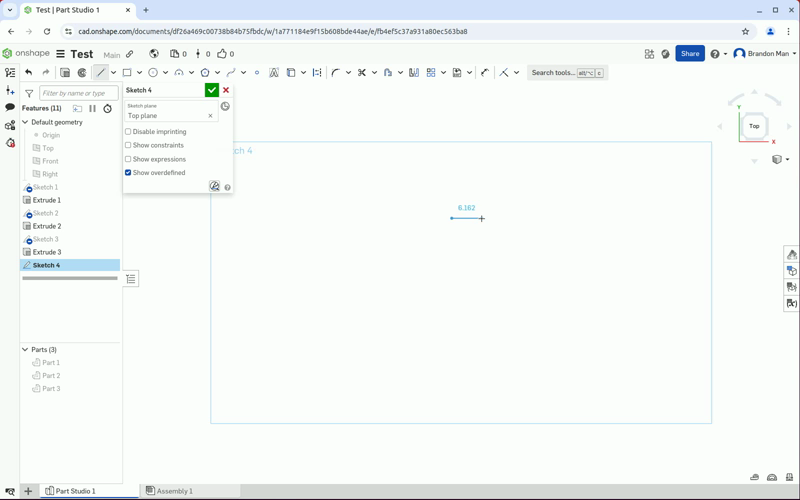
mouse_move(466, 218)
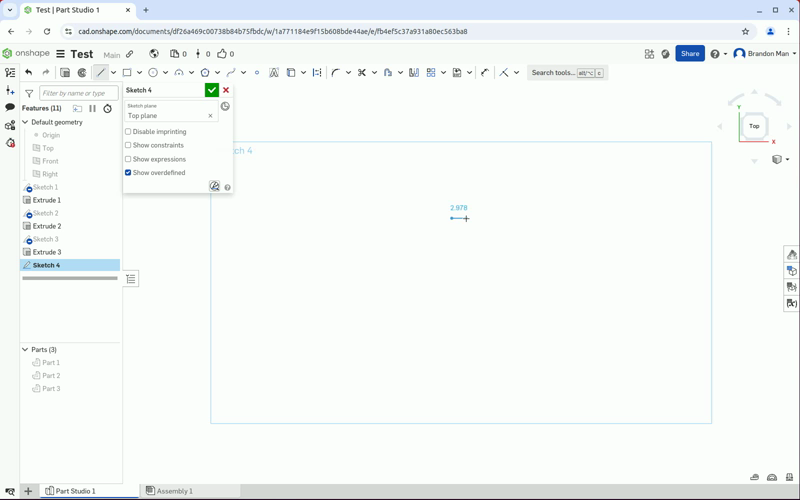
click(466, 218)
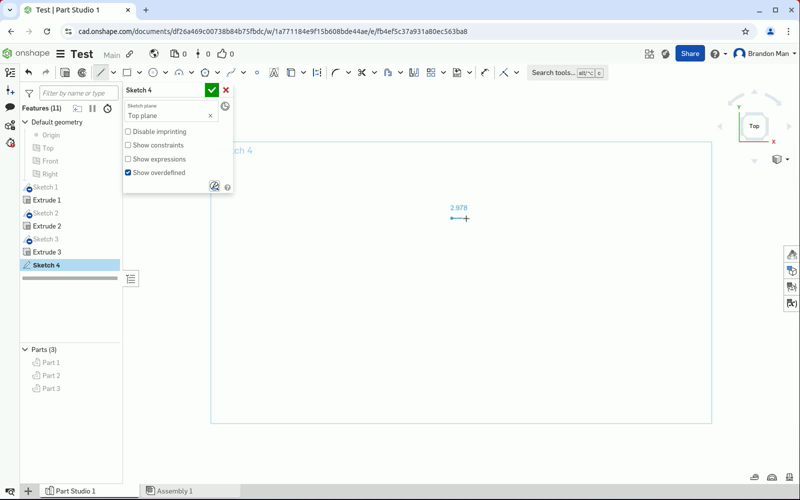
key_up(shift)
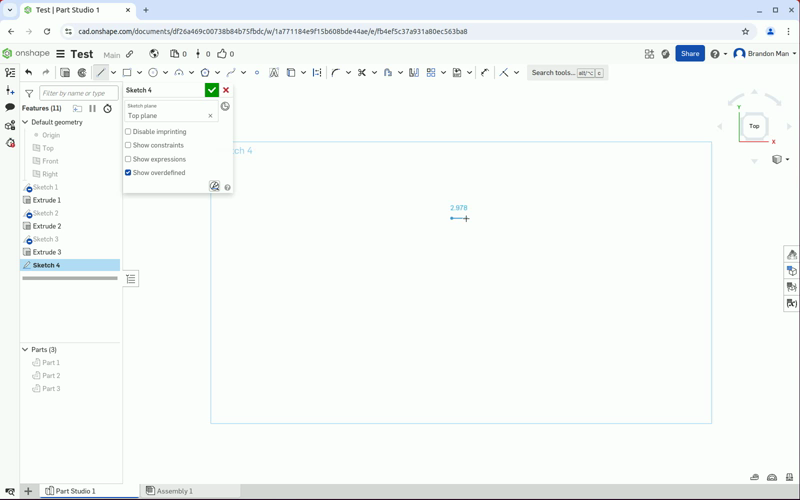
key_down(shift)
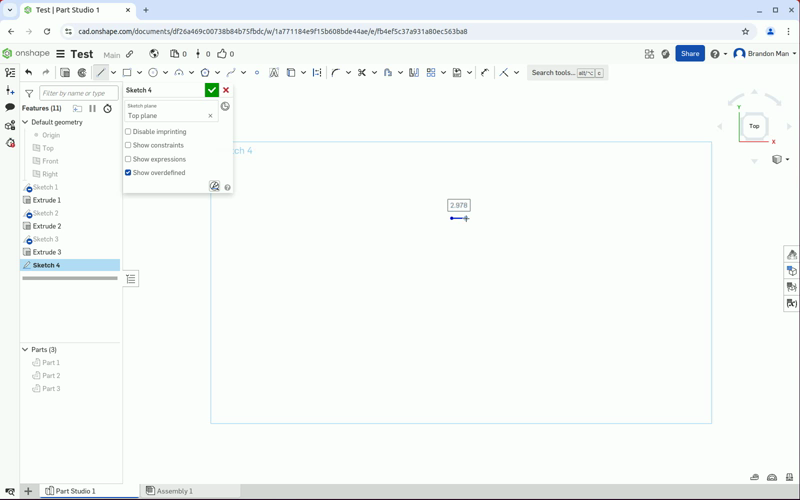
mouse_move(496, 218)
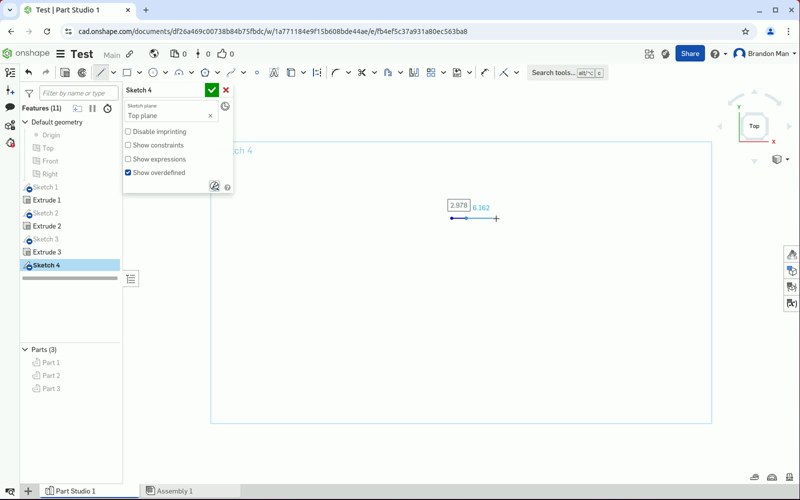
mouse_move(466, 195)
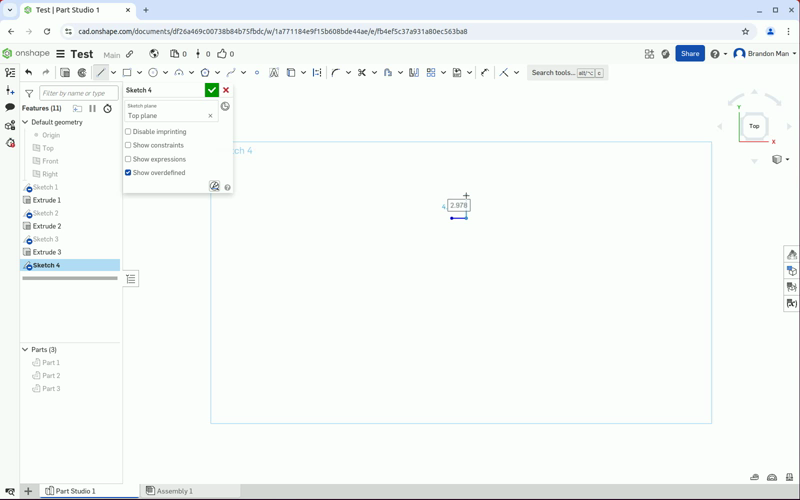
click(466, 195)
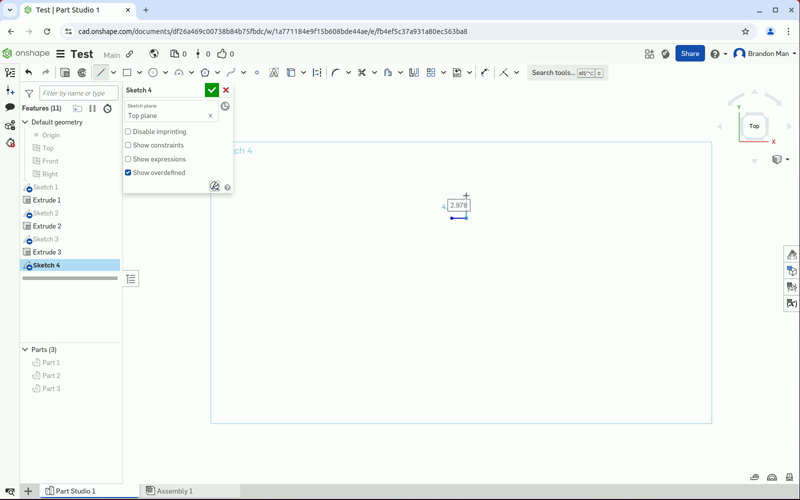
key_up(shift)
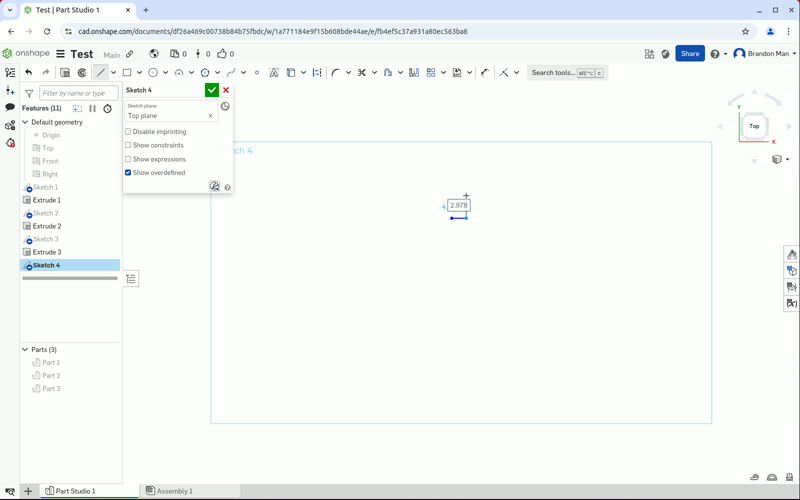
key_down(shift)
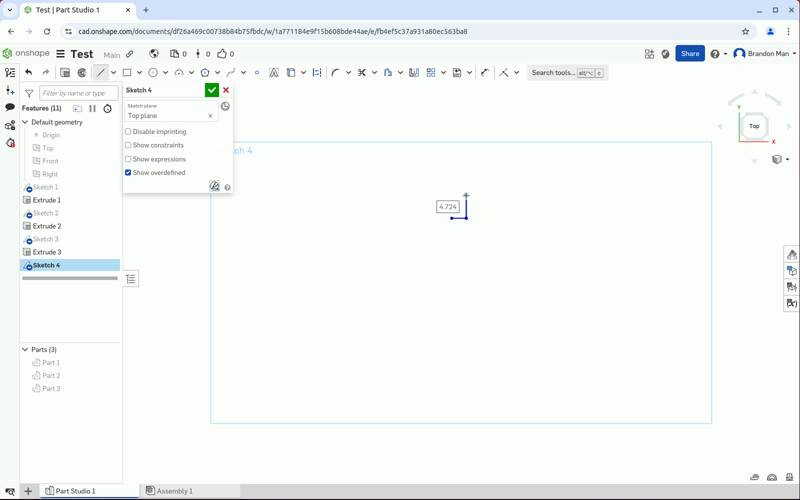
mouse_move(496, 195)
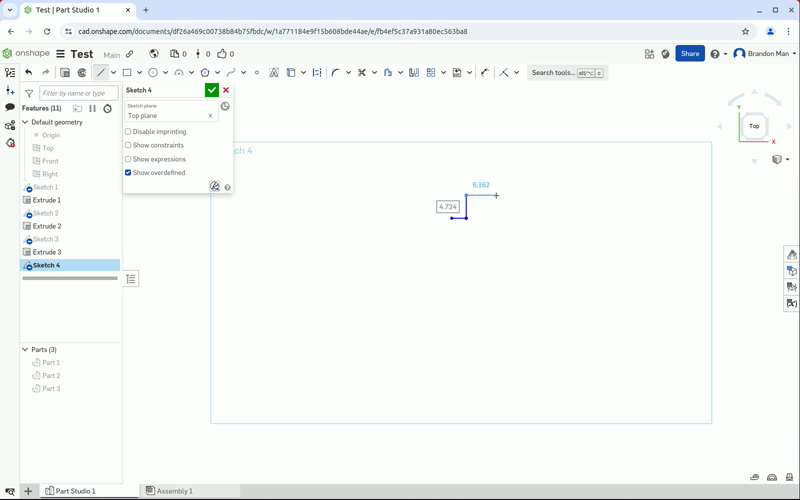
mouse_move(451, 195)
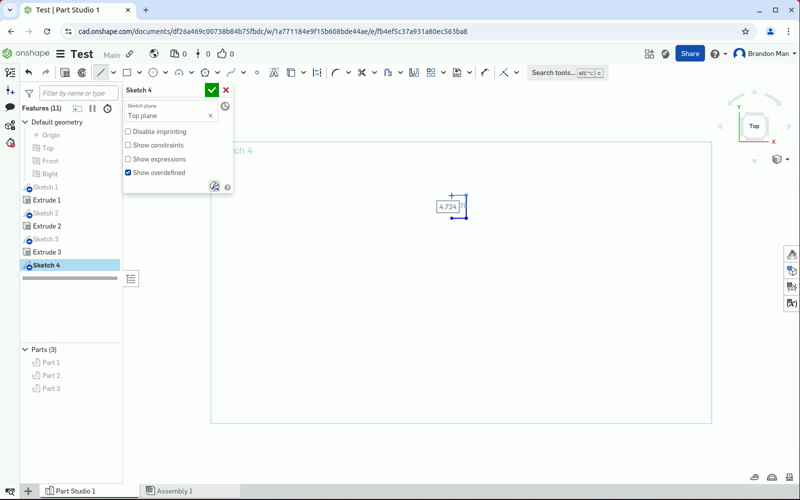
click(451, 195)
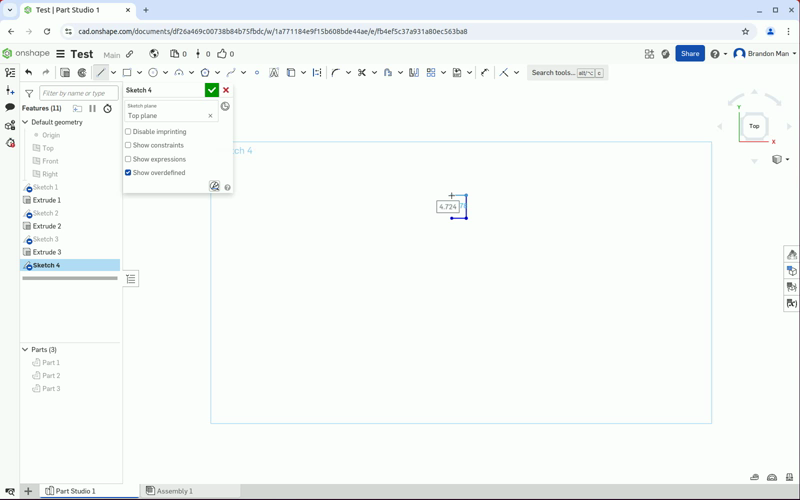
key_up(shift)
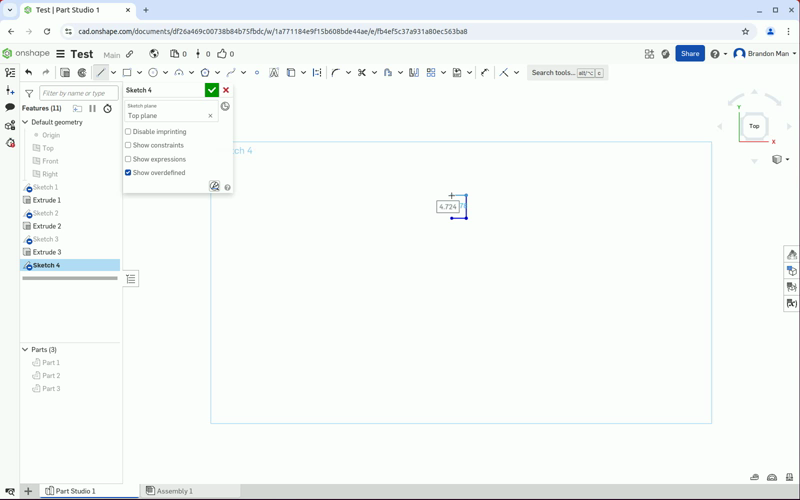
mouse_move(481, 195)
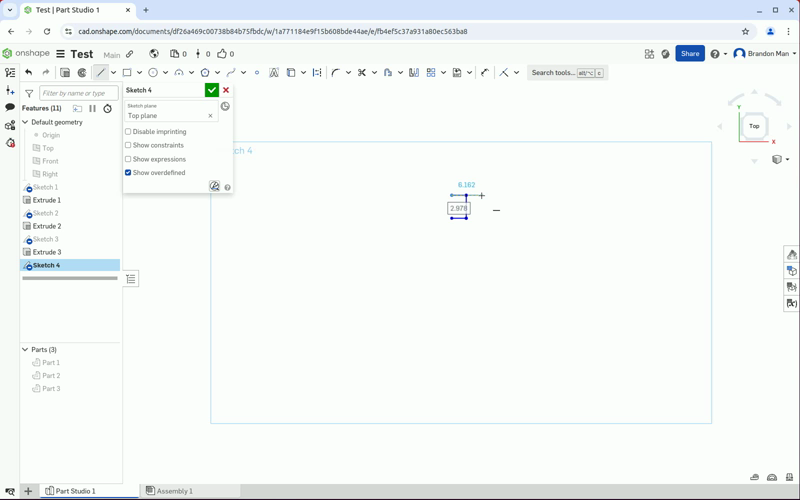
key_down(shift)
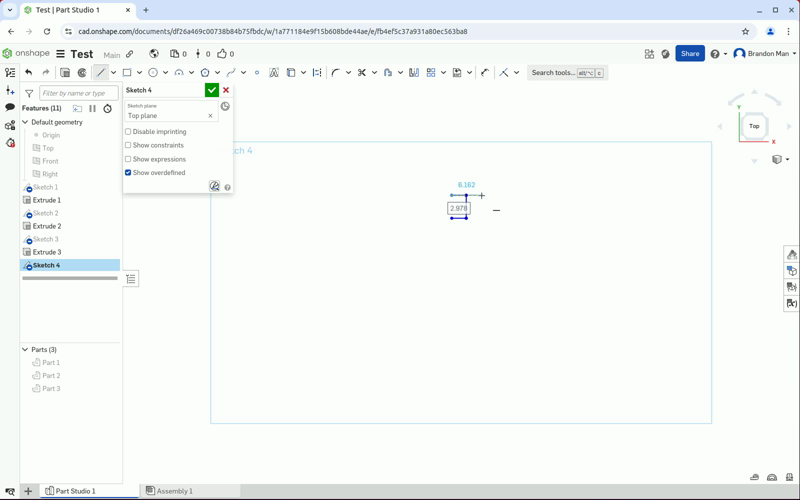
mouse_move(451, 218)
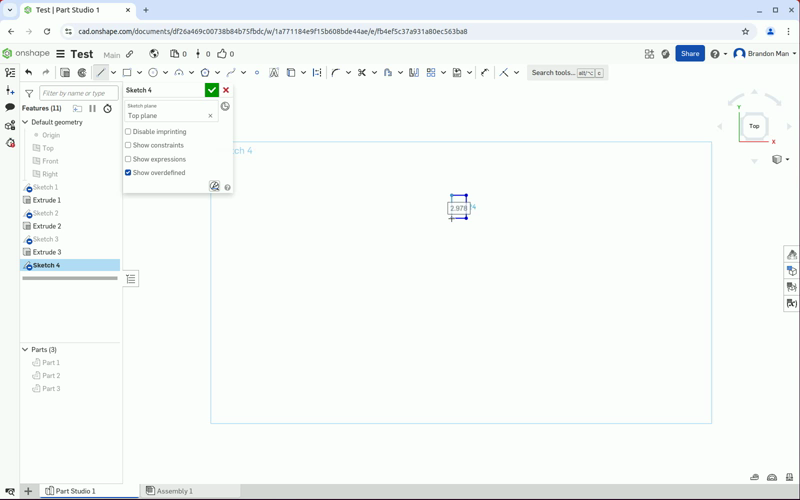
key_up(shift)
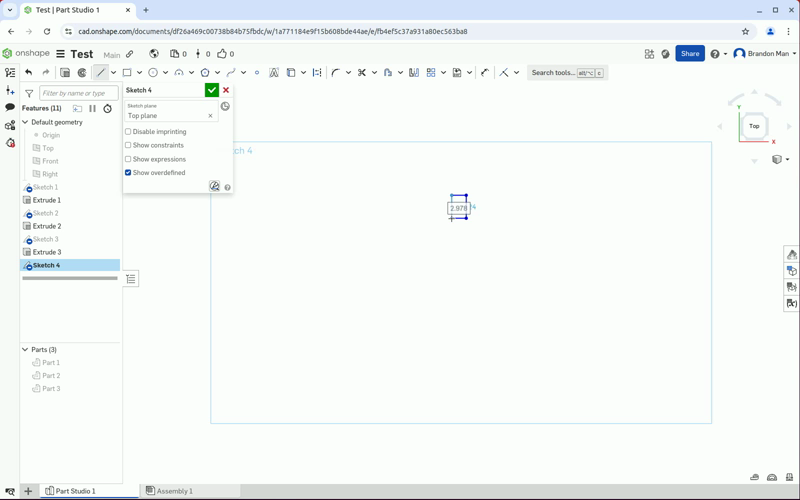
click(451, 218)
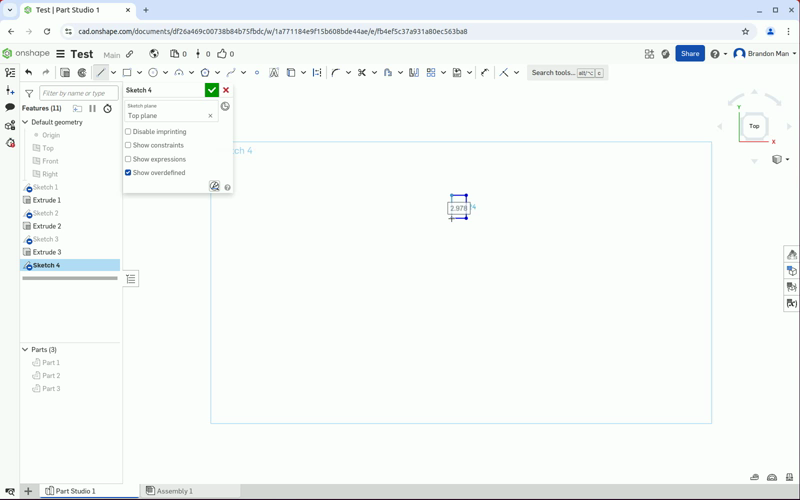
key(esc)
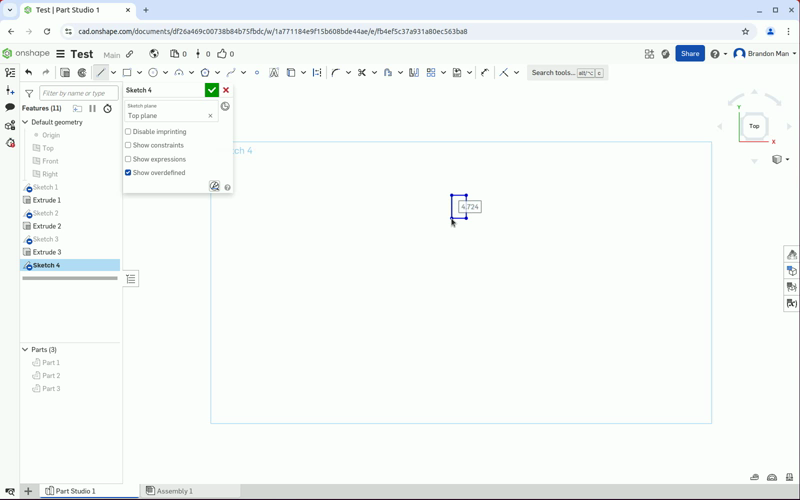
mouse_move(464, 210)
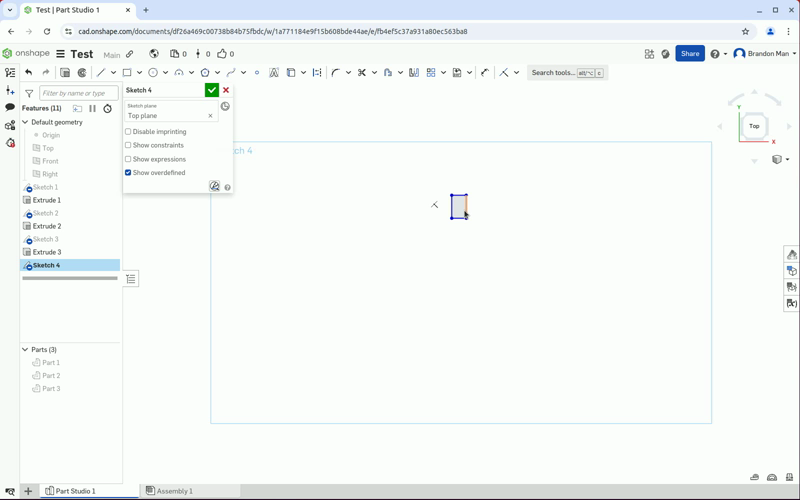
scroll(6)
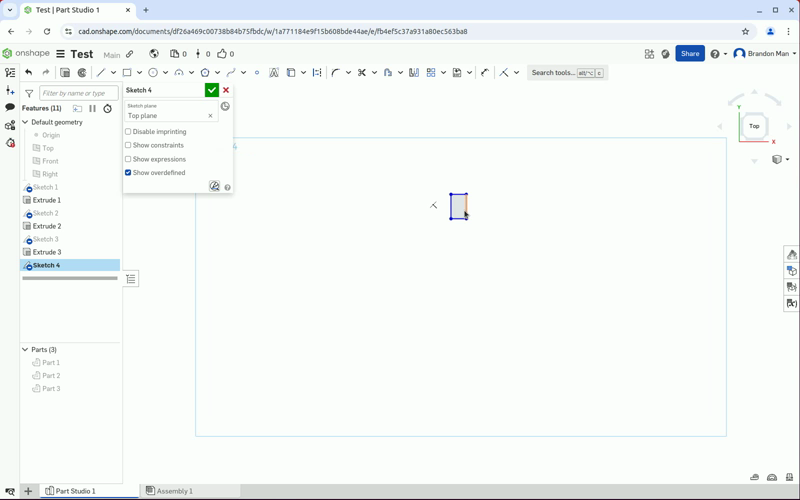
scroll(6)
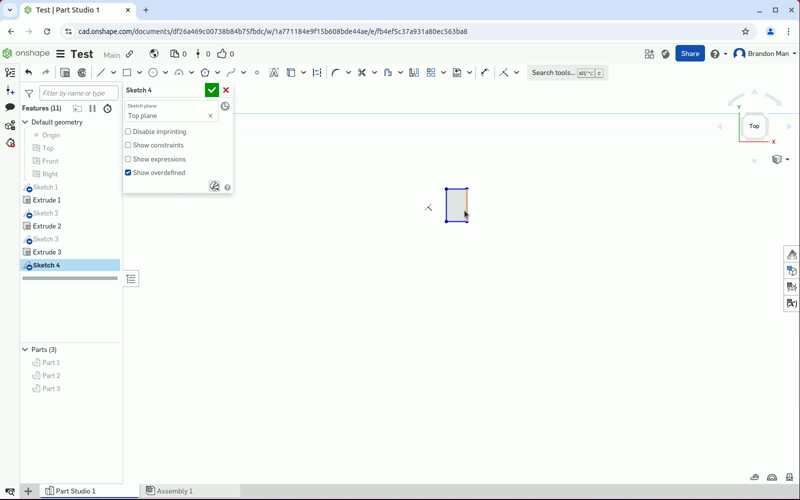
scroll(6)
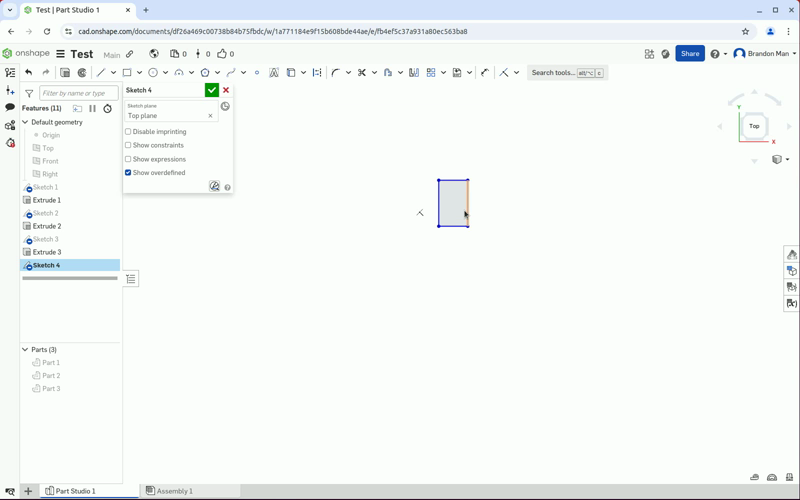
scroll(6)
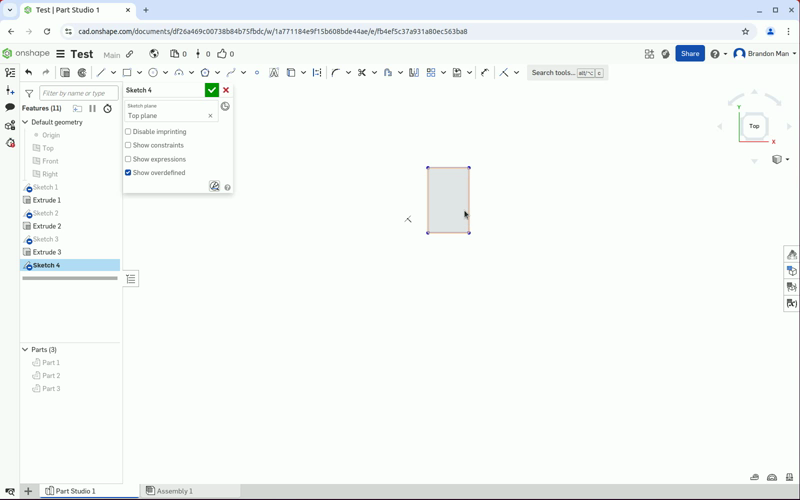
scroll(6)
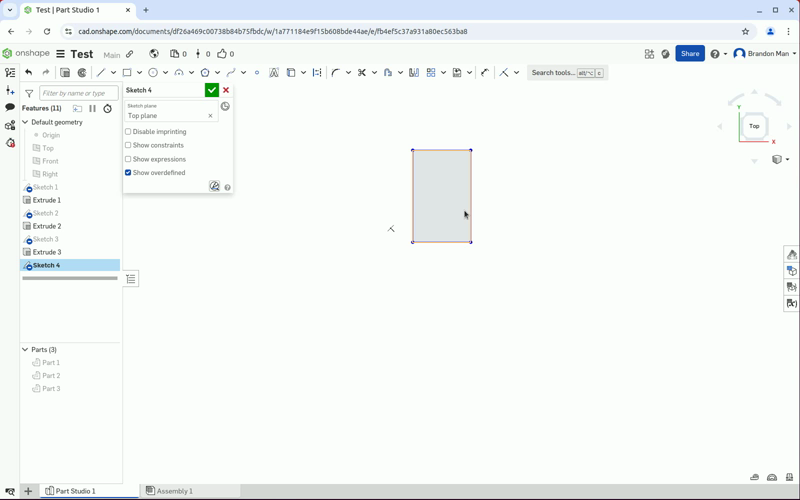
scroll(6)
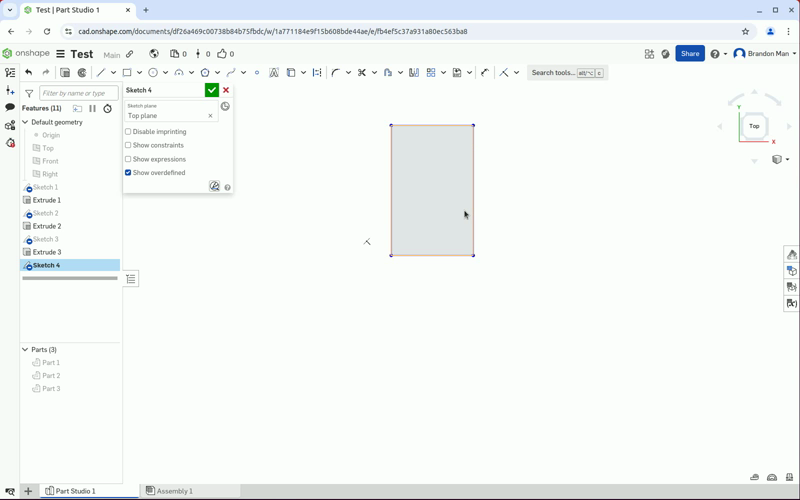
scroll(6)
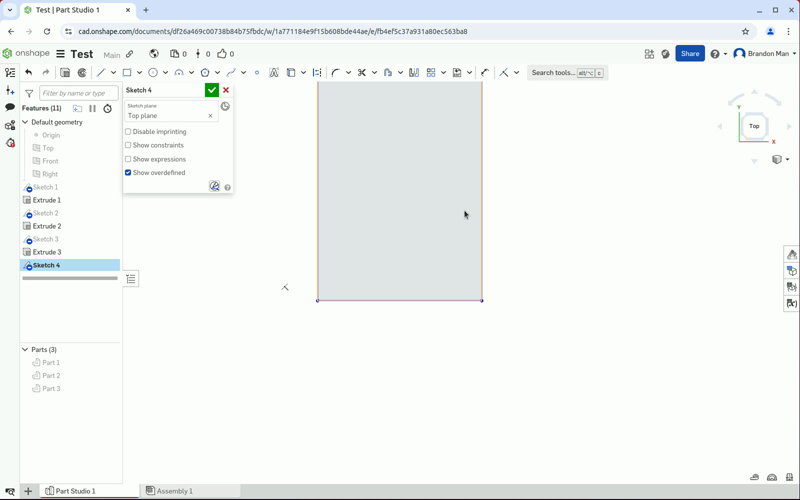
click(464, 210)
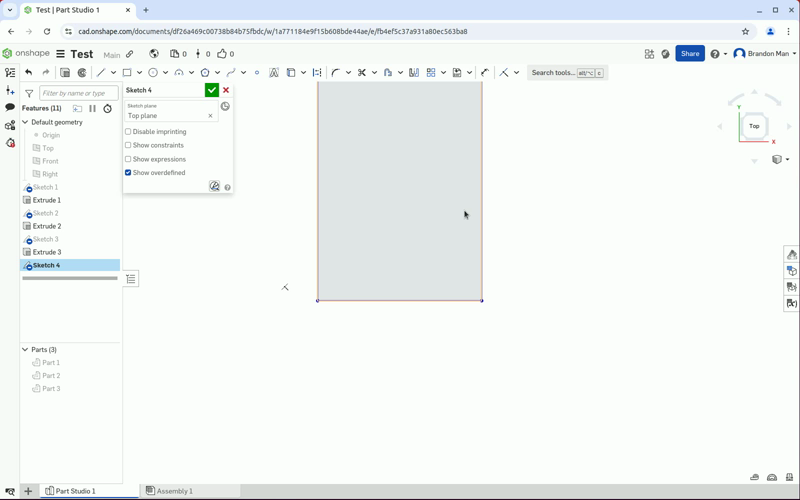
scroll(-6)
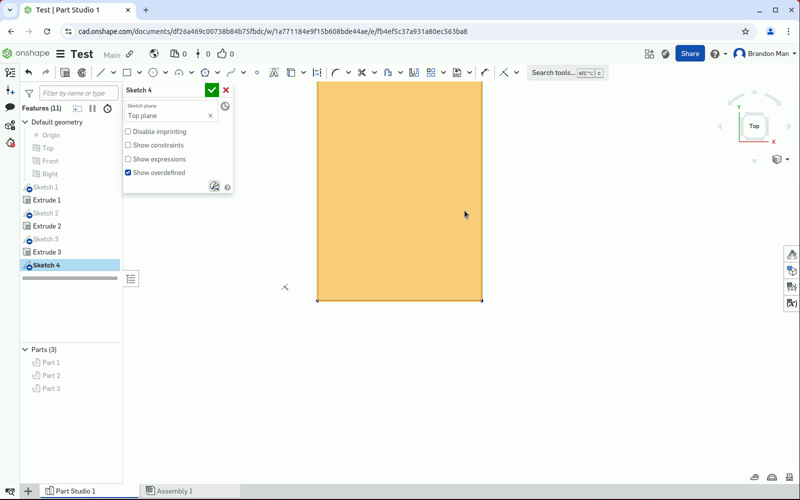
scroll(-6)
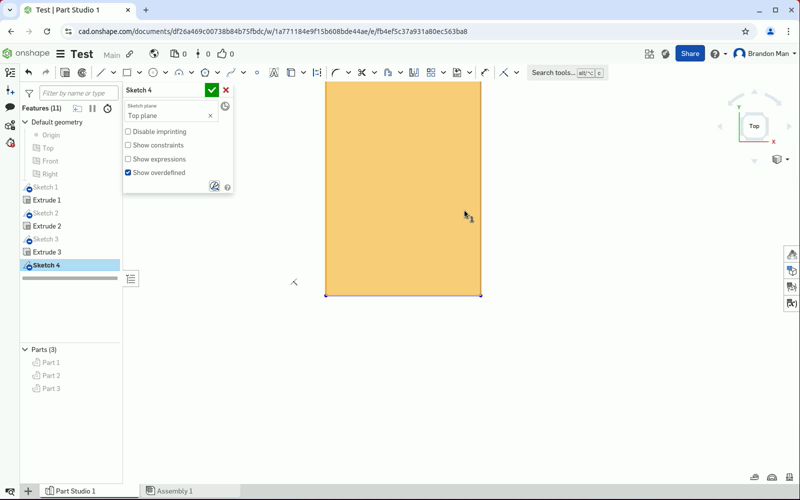
scroll(-6)
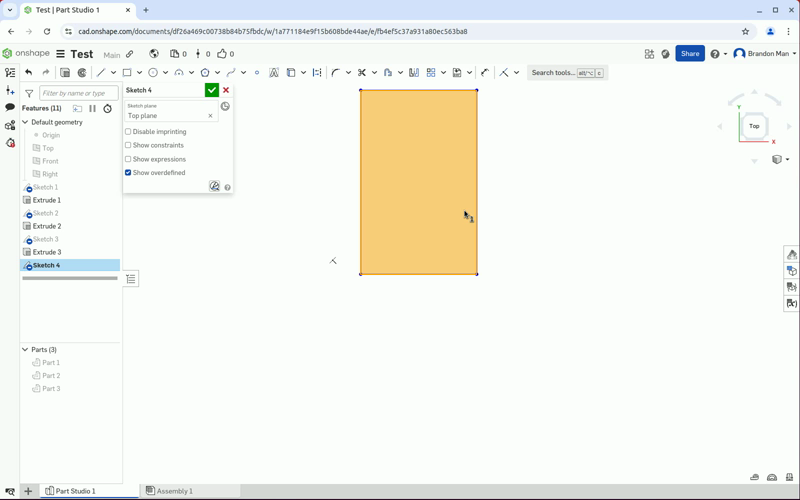
scroll(-6)
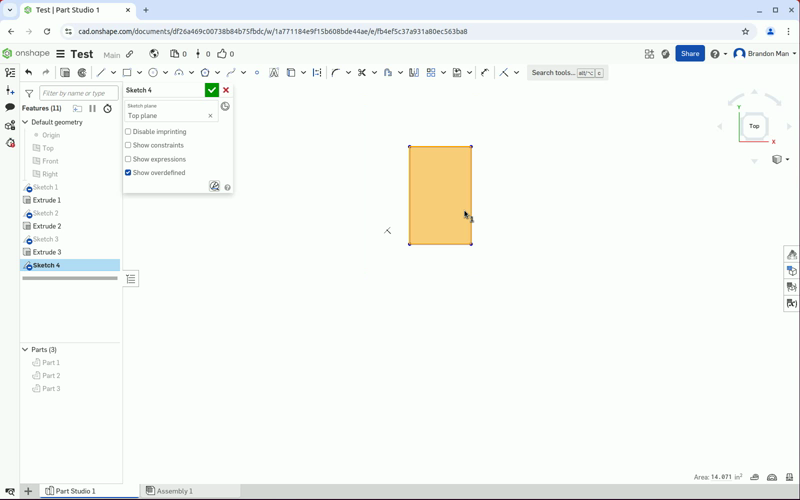
scroll(-6)
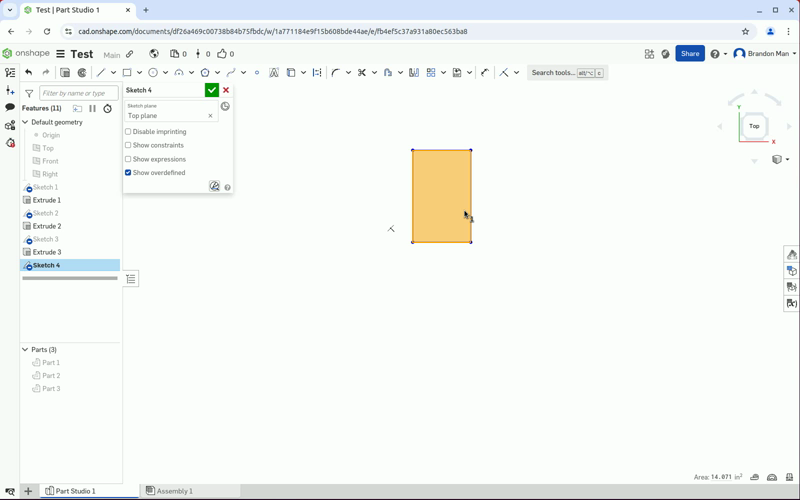
scroll(-6)
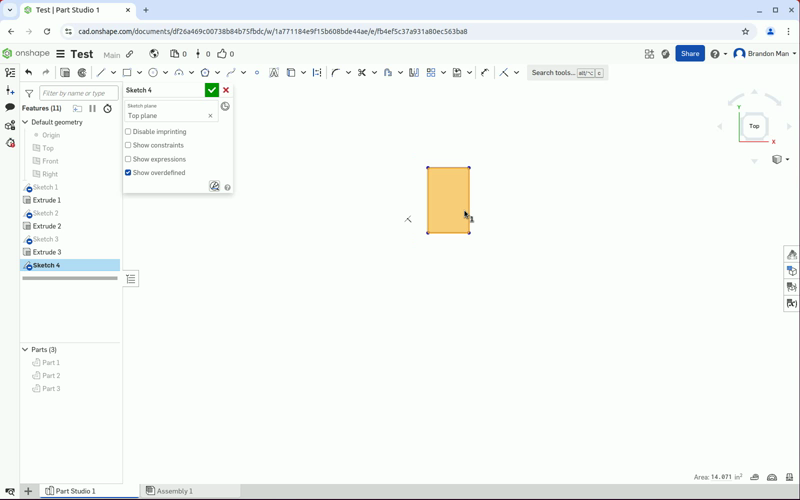
scroll(-6)
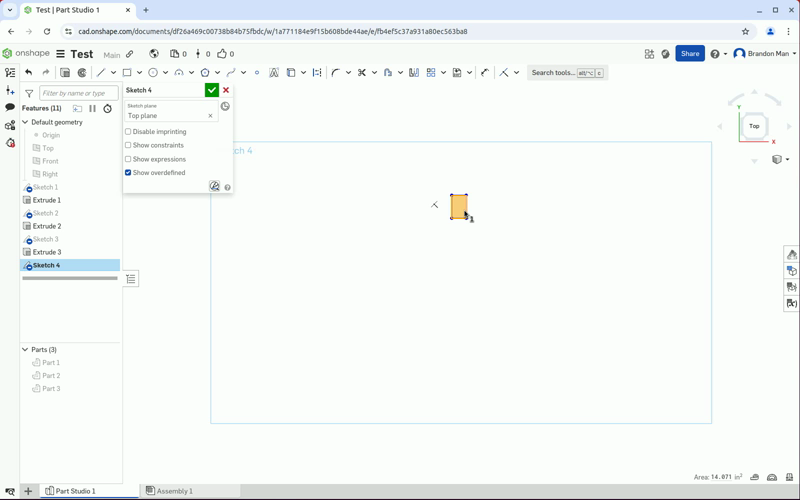
mouse_move(73, 352)
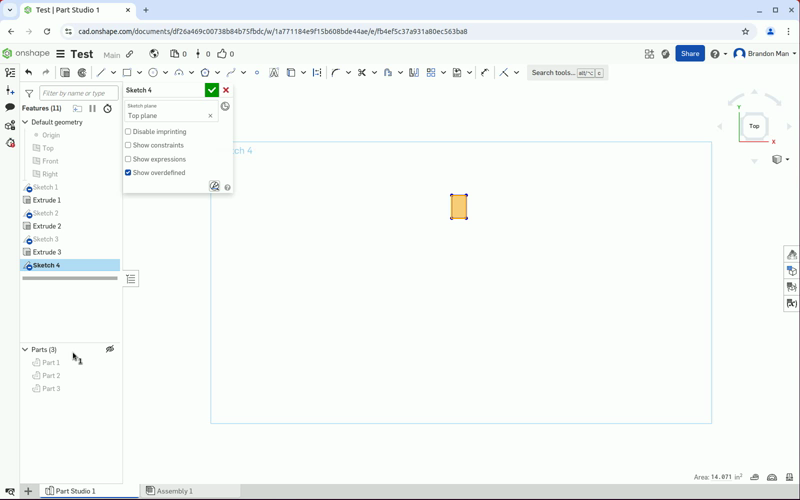
key(shift+y)
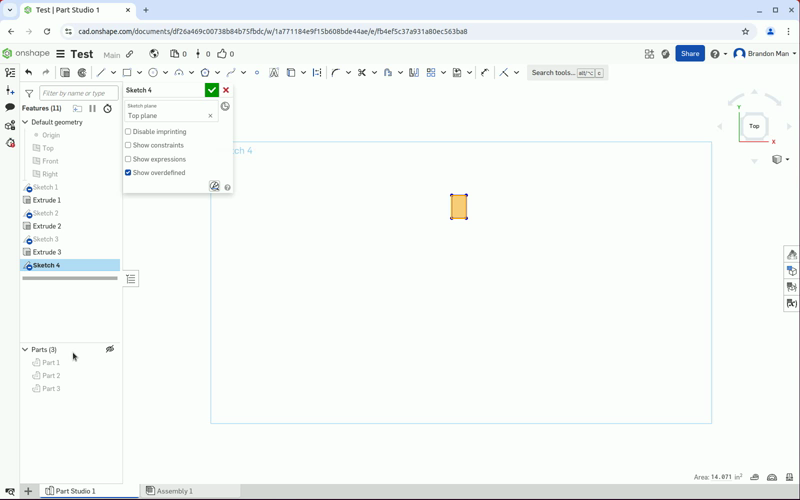
key(shift+e)
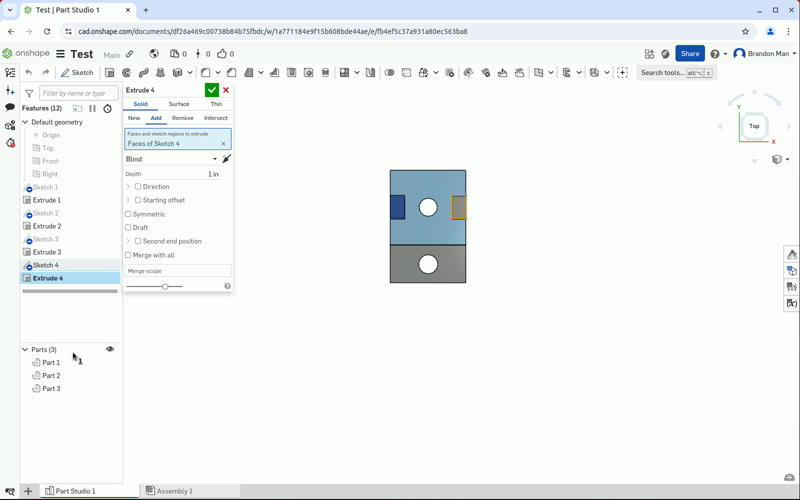
mouse_move(143, 106)
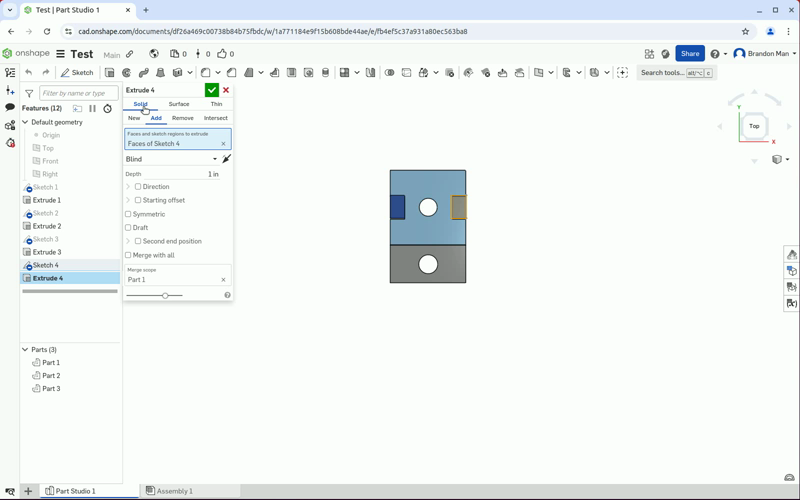
click(143, 106)
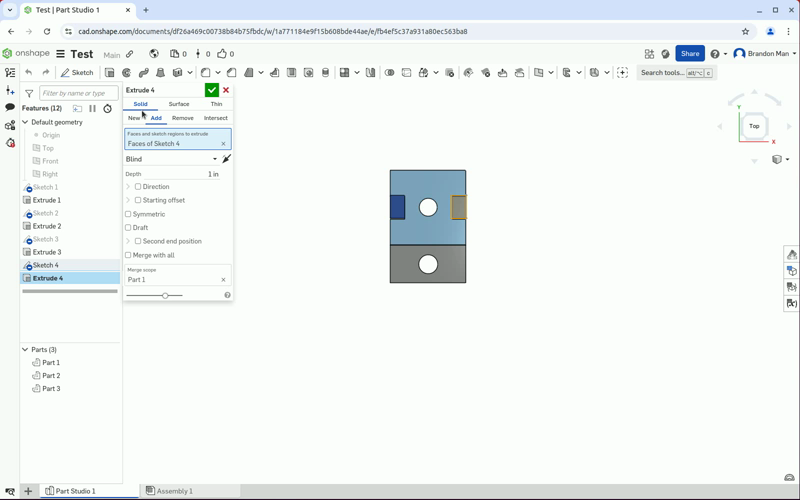
mouse_move(137, 120)
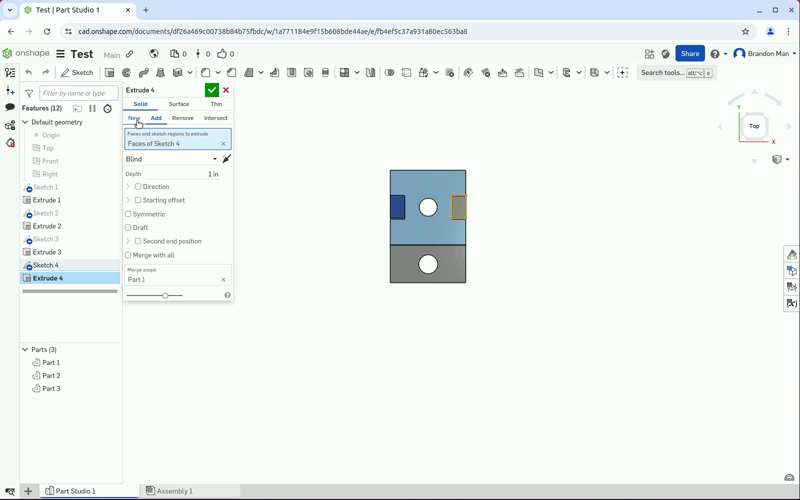
click(137, 120)
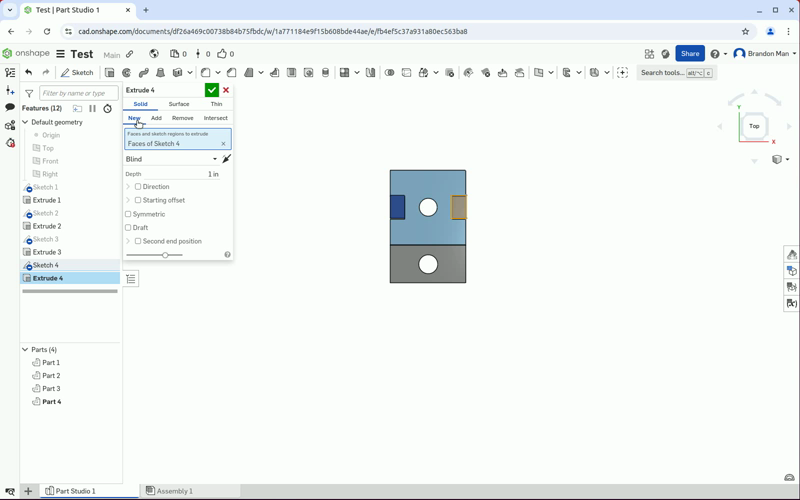
key(tab, 4)
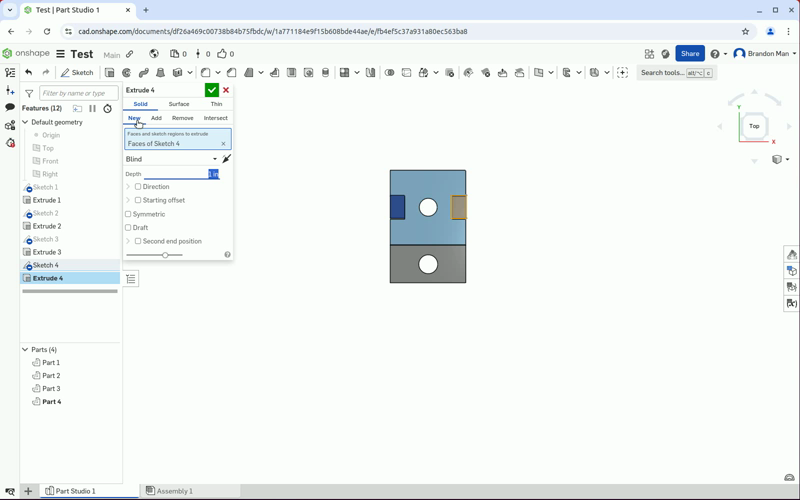
text(7.703)
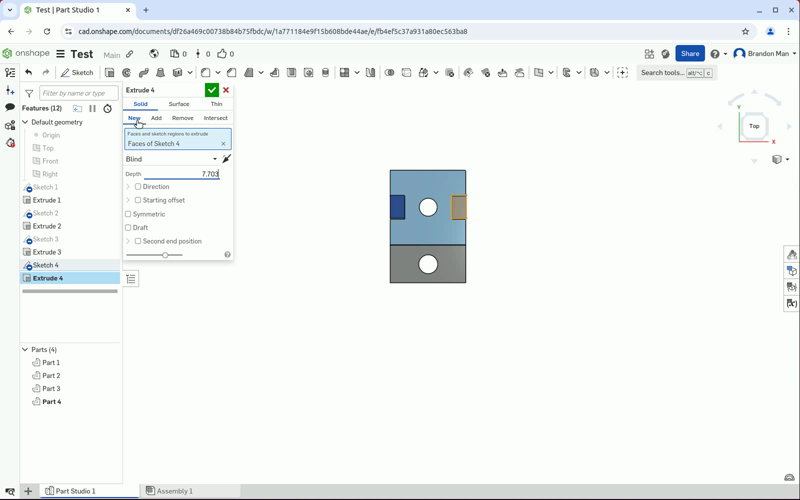
key(enter)
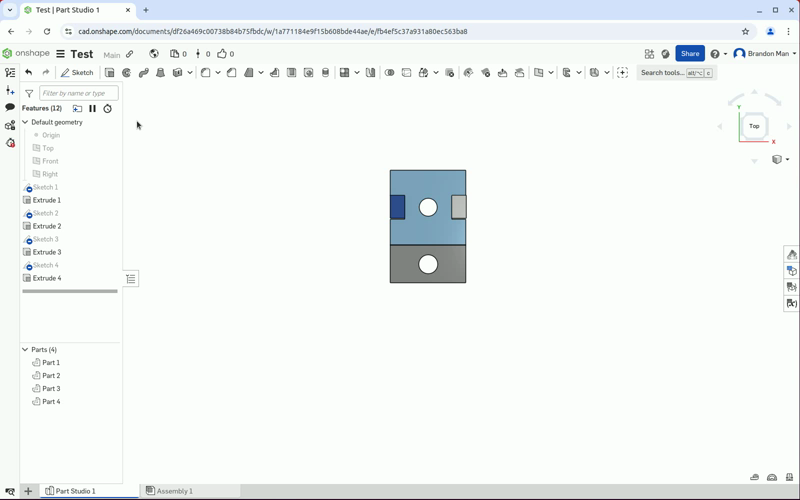
key(shift+h)
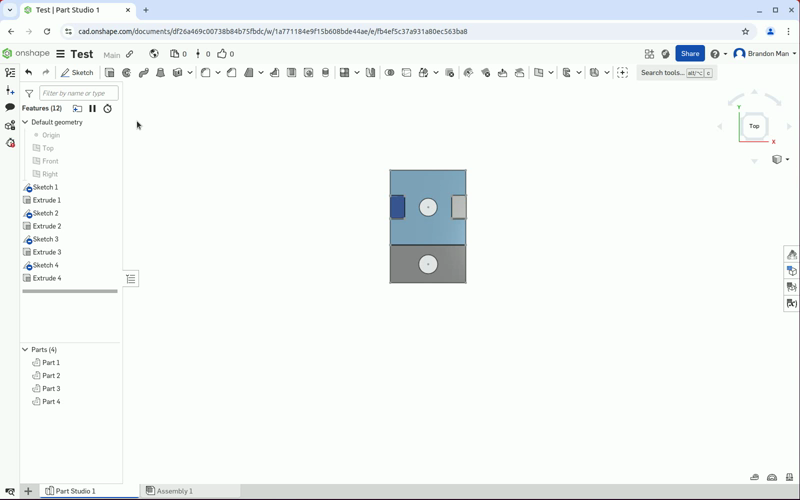
key(shift+h)
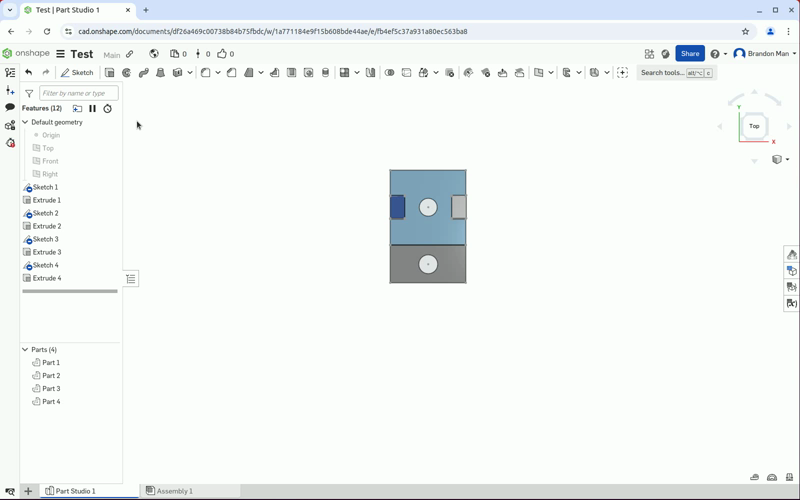
key(shift+7)
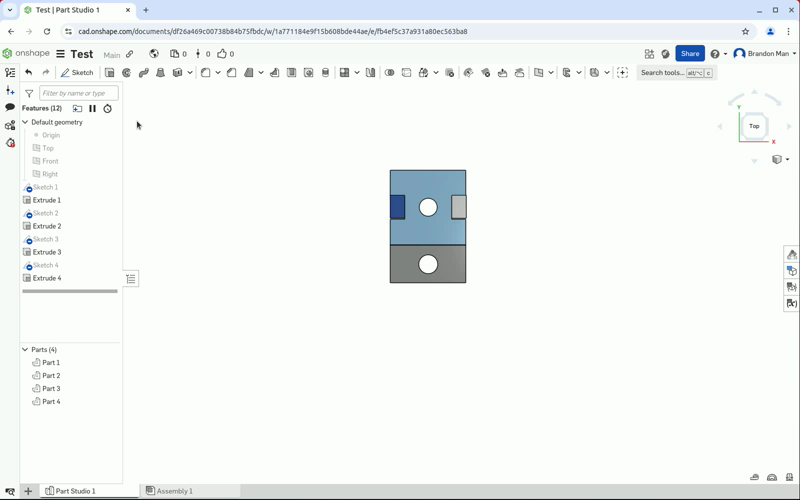
key(up, 3)
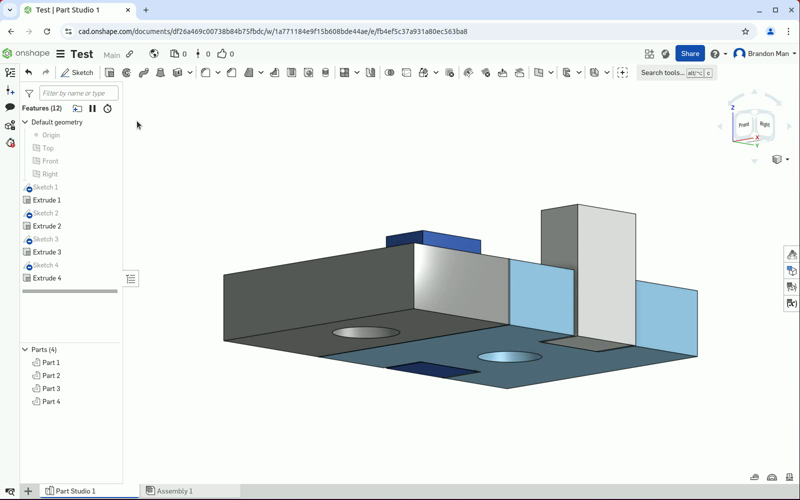
key(left, 3)
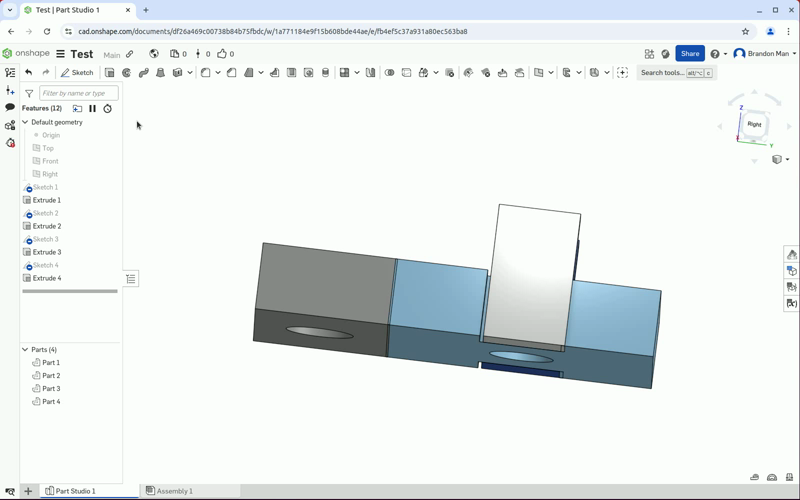
key(right, 3)
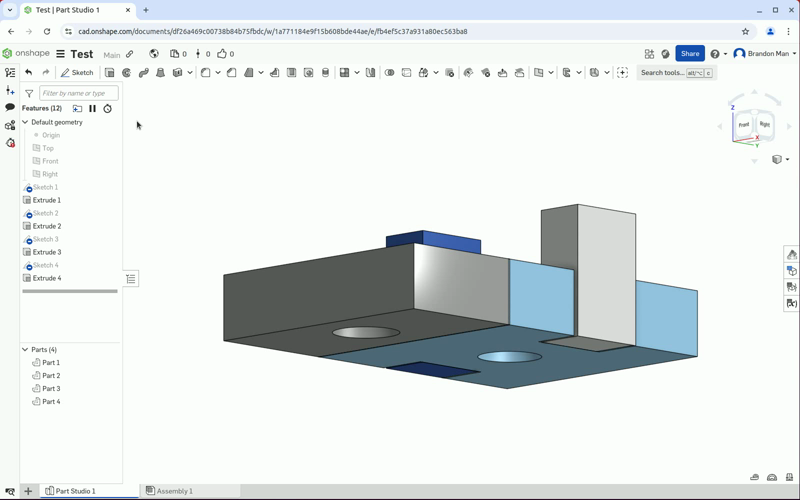
key(down, 3)
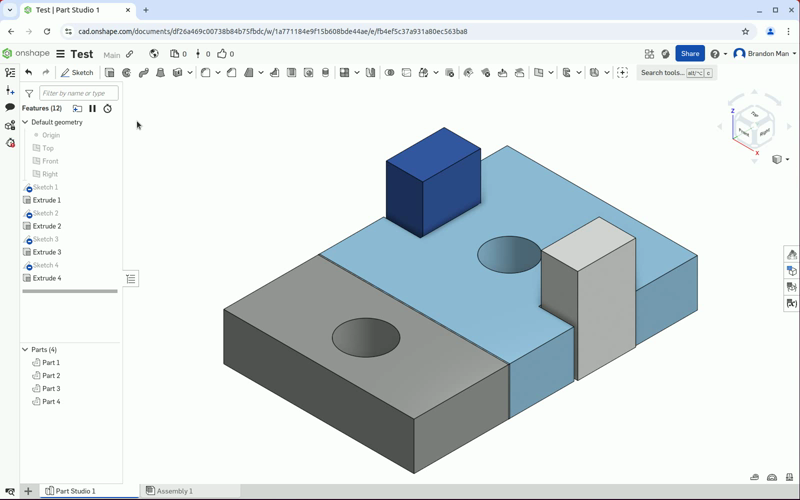
mouse_move(73, 189)
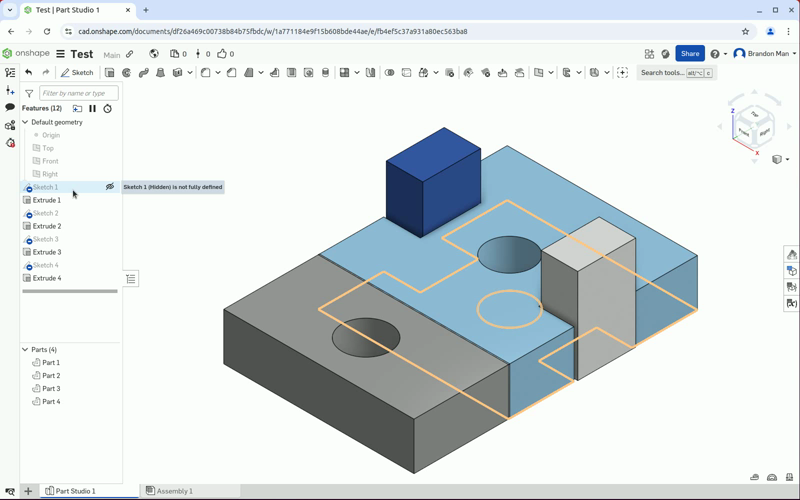
click(73, 189)